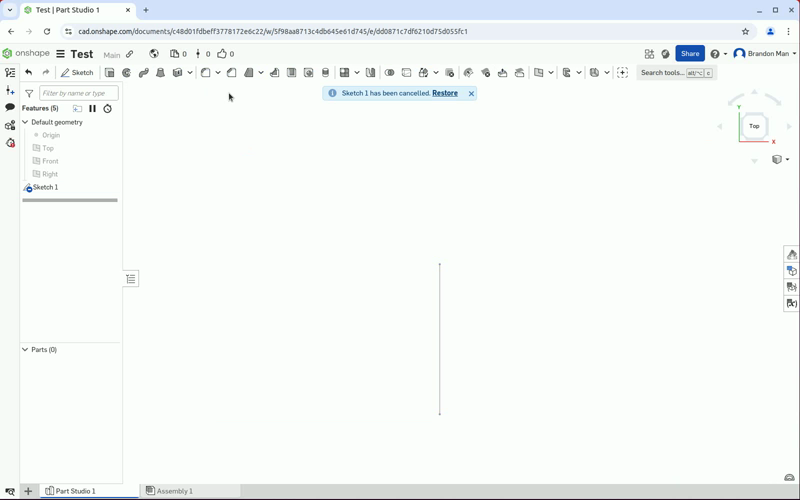
key(shift+h)
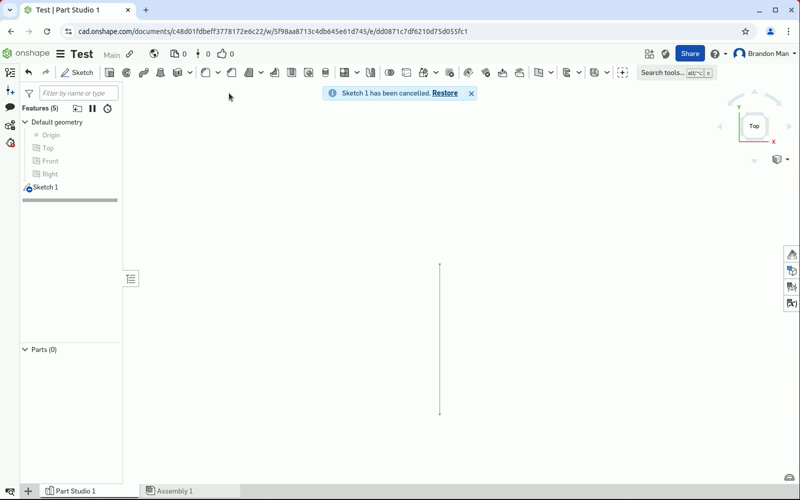
key(shift+s)
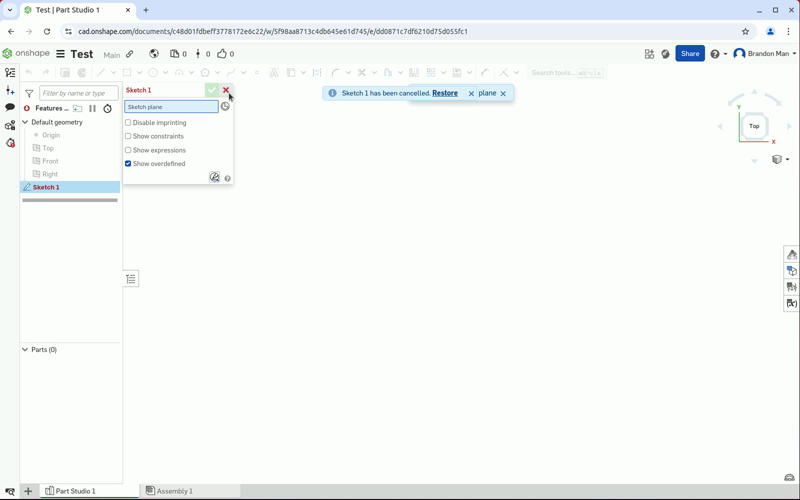
mouse_move(73, 150)
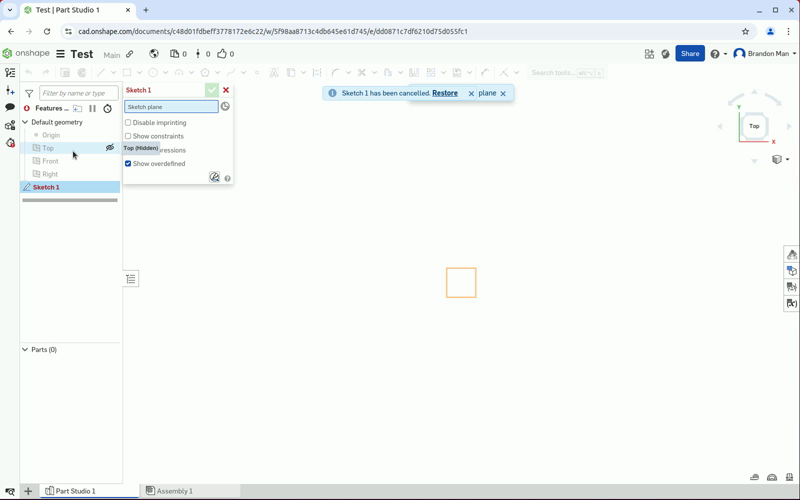
click(73, 150)
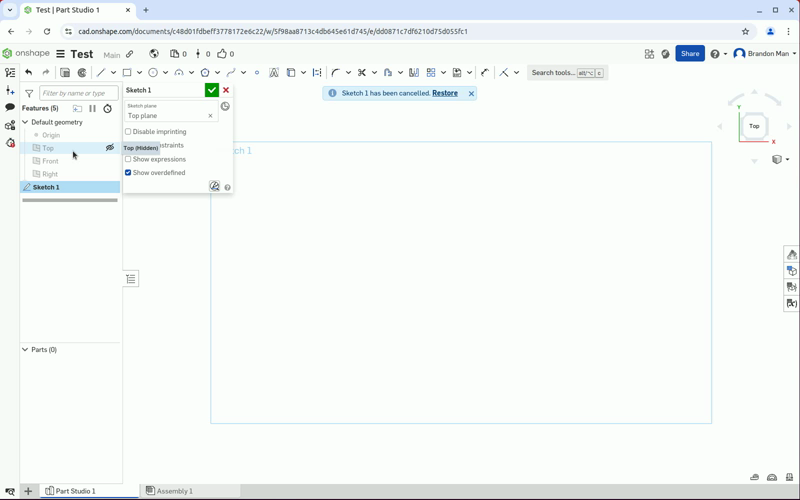
mouse_move(73, 352)
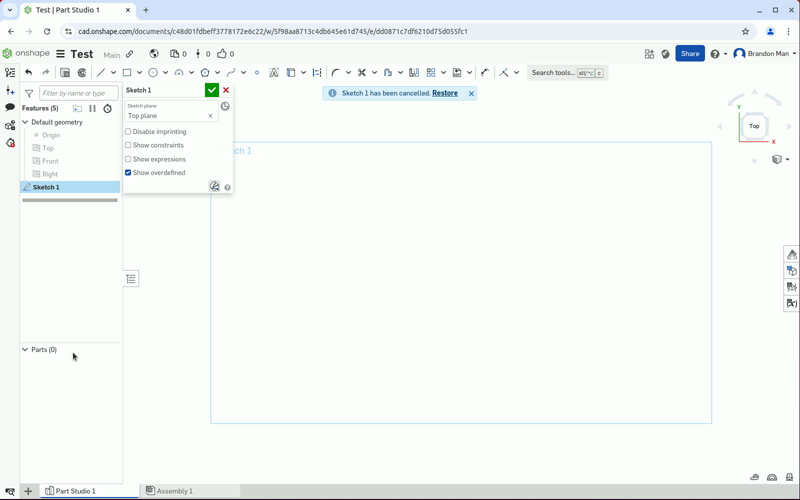
key(y)
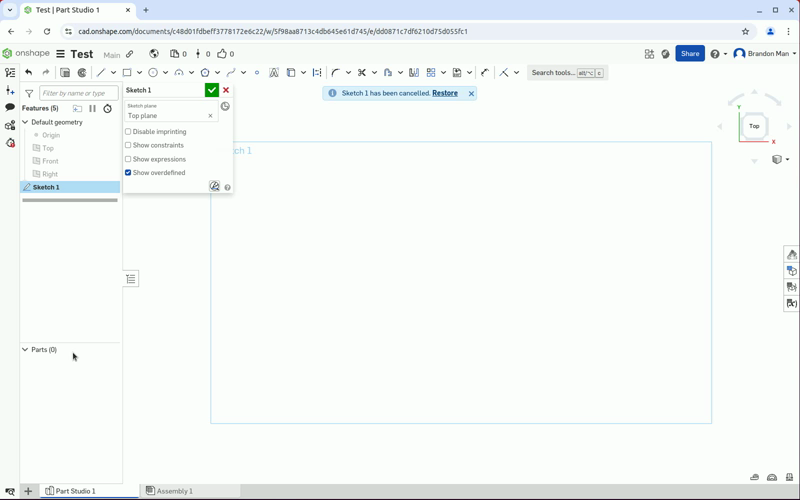
key(l)
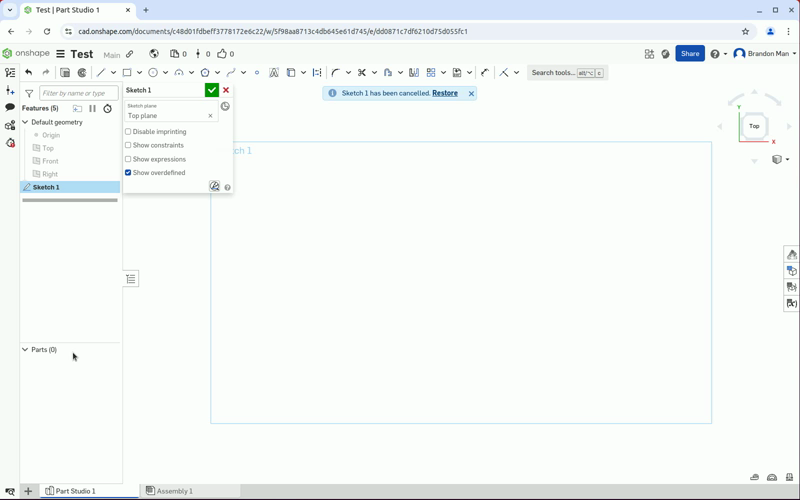
key_down(shift)
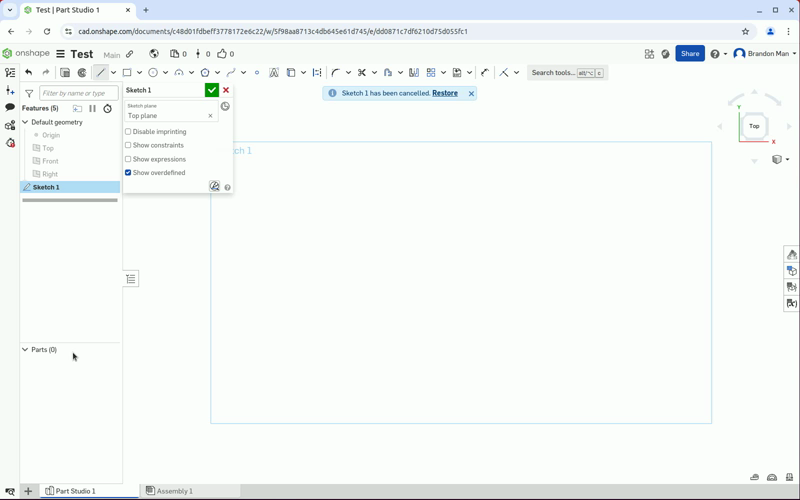
mouse_move(460, 282)
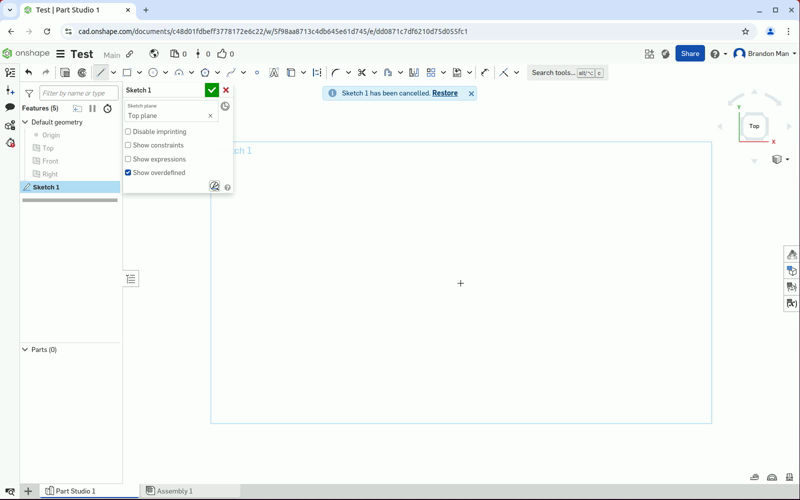
click(460, 282)
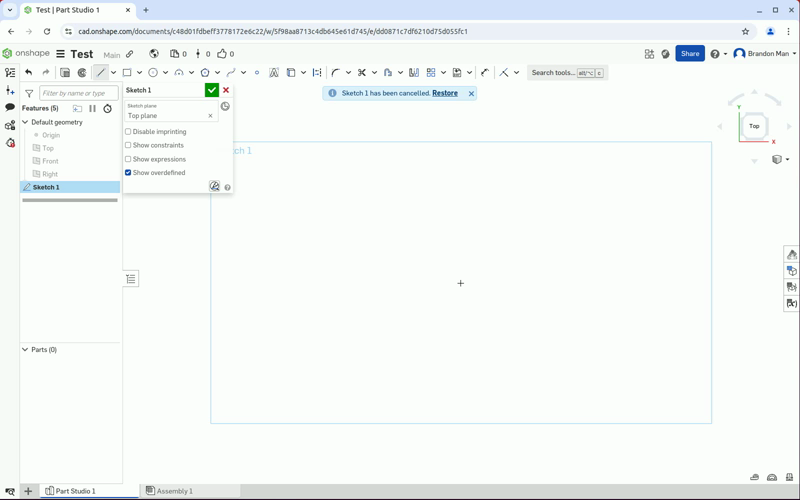
key_up(shift)
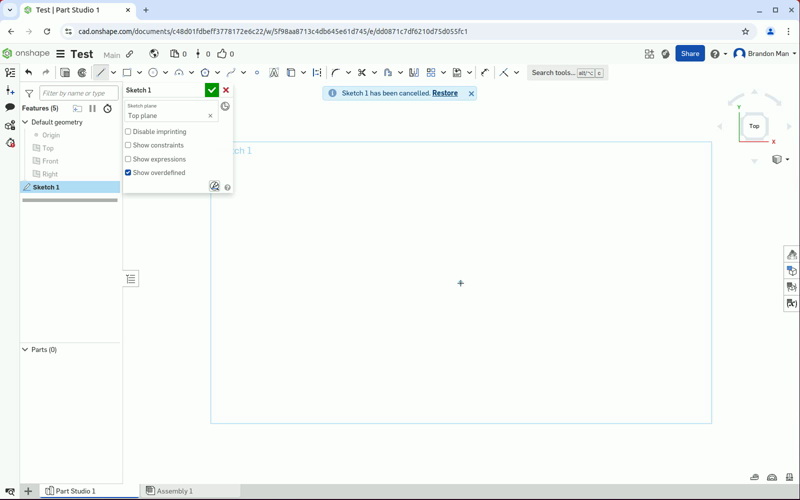
key_down(shift)
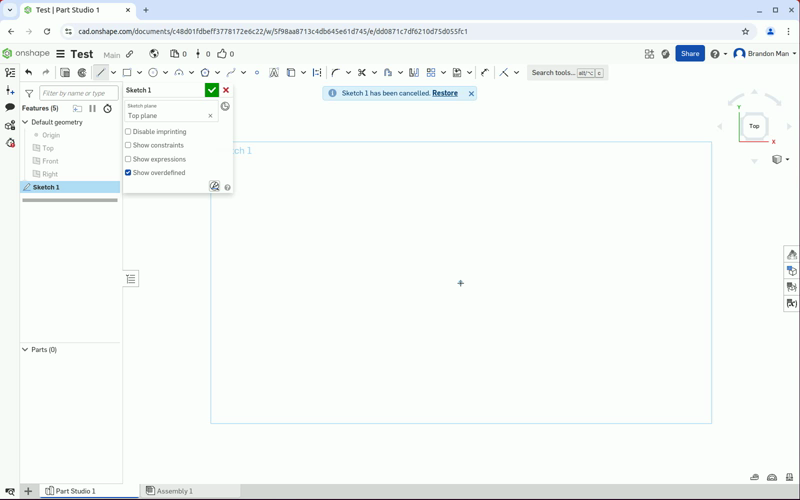
mouse_move(490, 282)
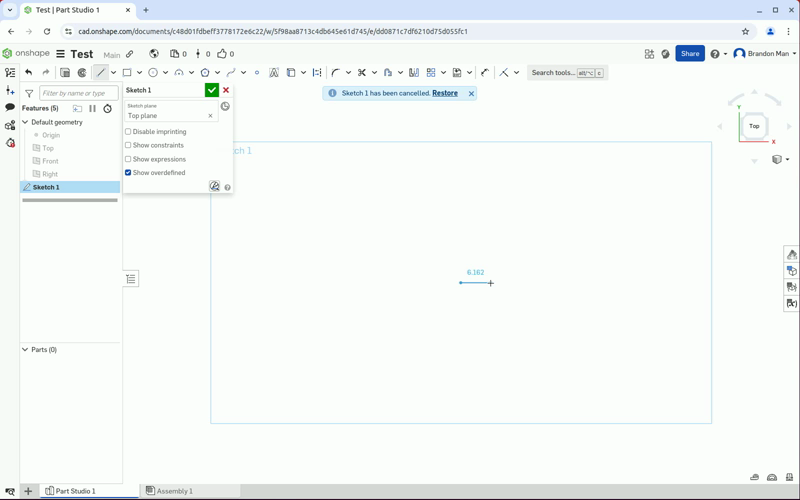
mouse_move(515, 282)
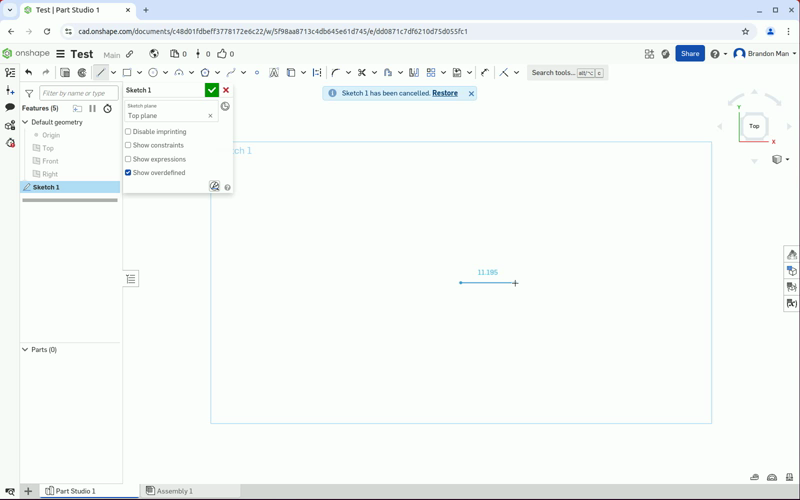
click(515, 282)
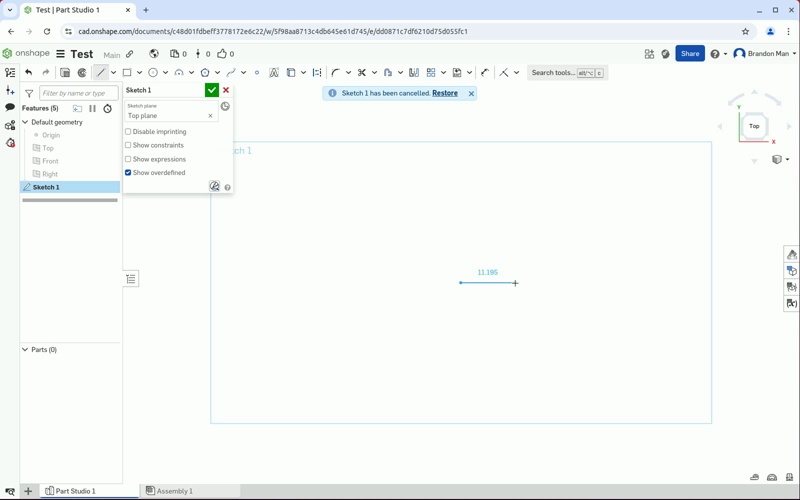
key_up(shift)
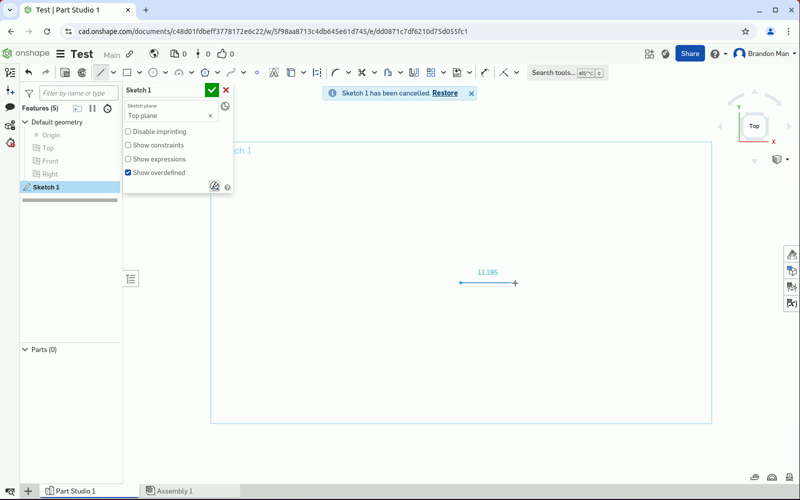
key_down(shift)
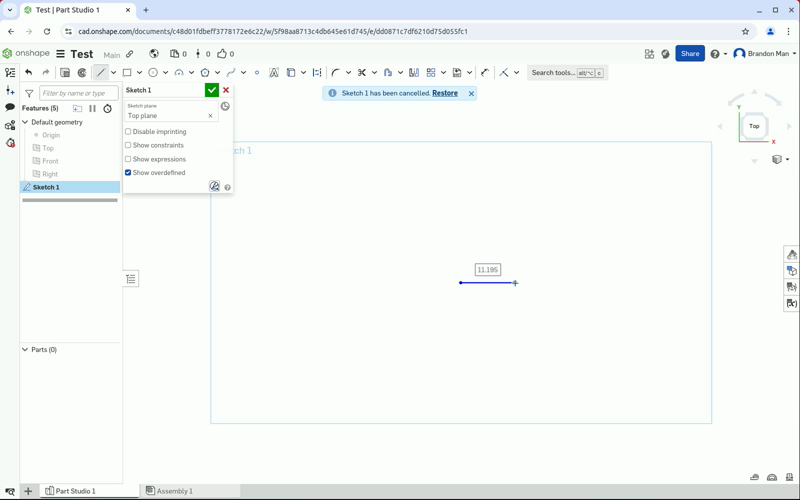
mouse_move(545, 282)
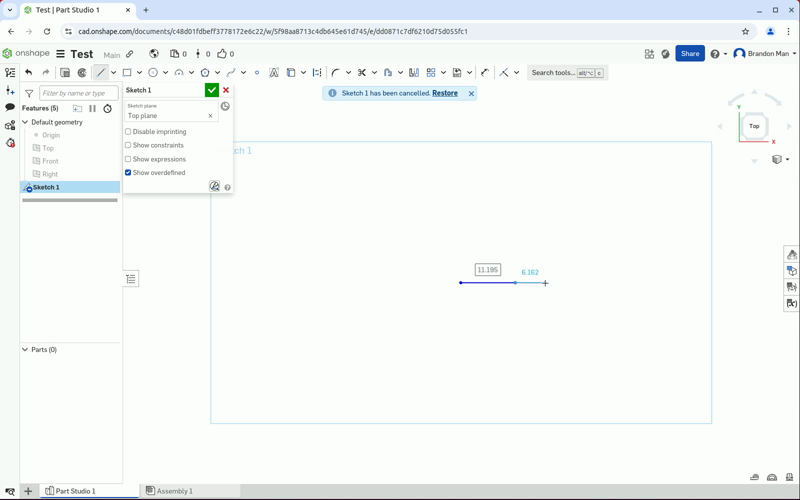
mouse_move(515, 250)
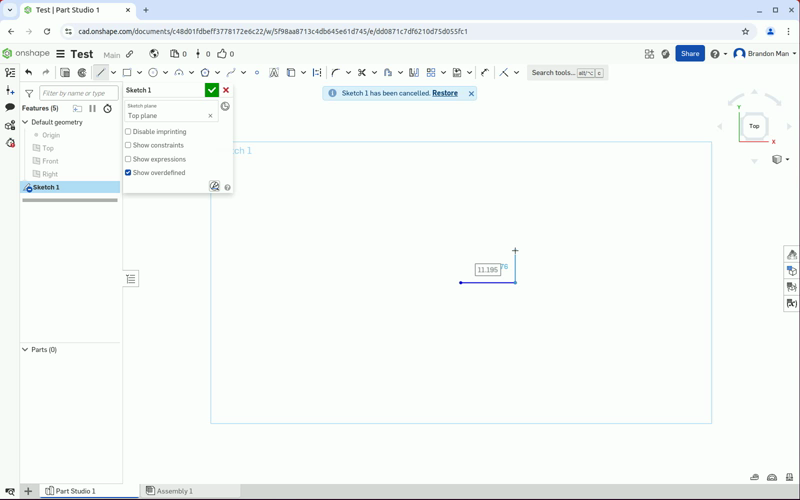
click(515, 250)
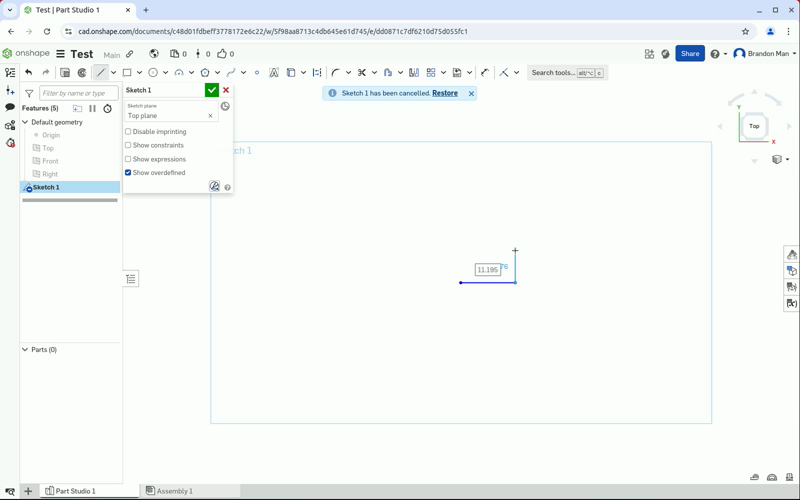
key_up(shift)
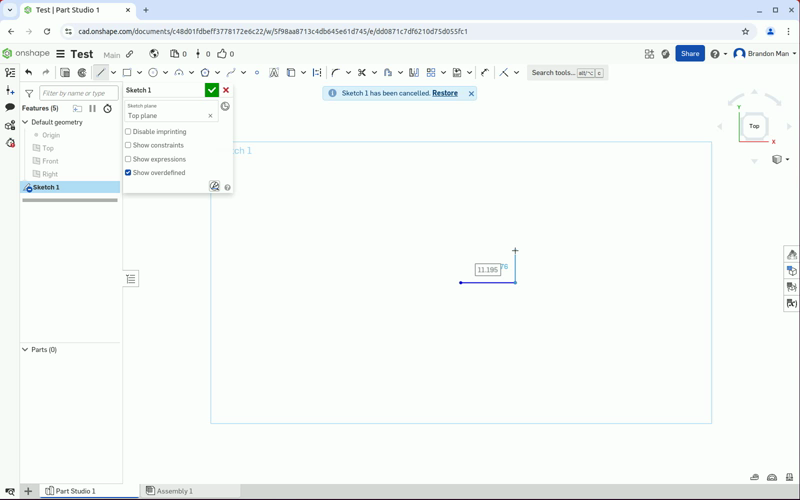
key_down(shift)
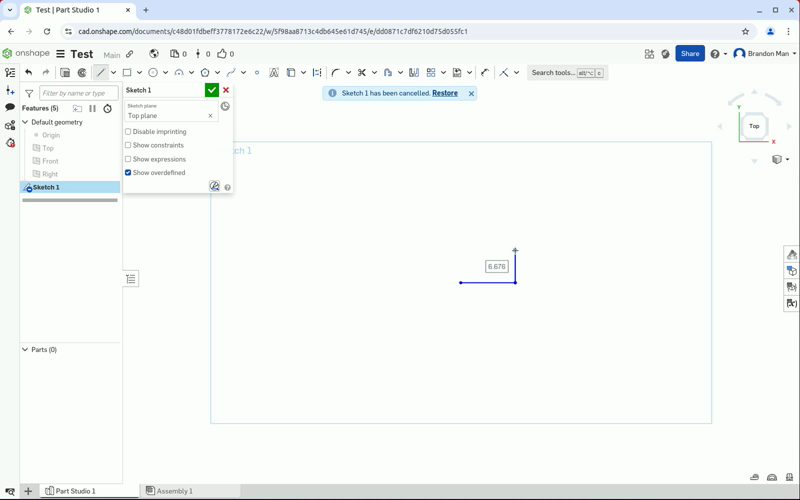
mouse_move(545, 250)
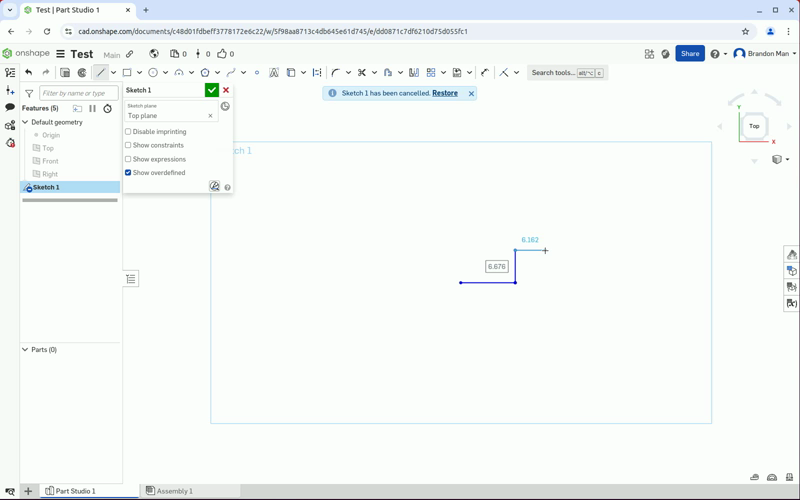
mouse_move(460, 250)
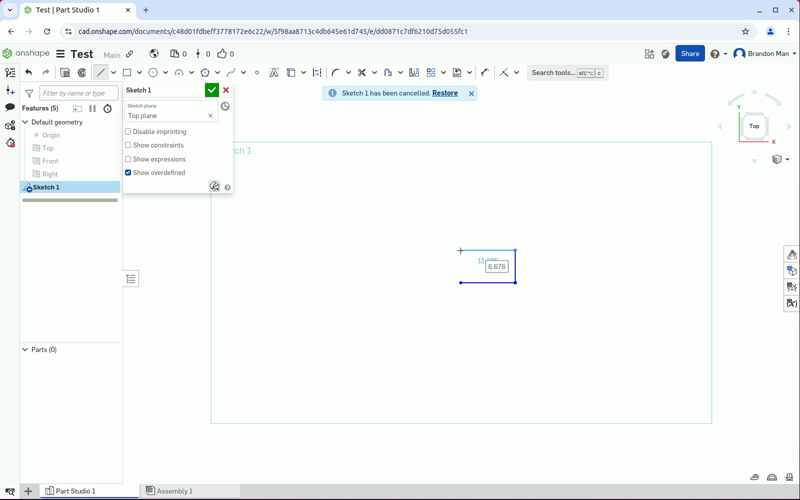
click(460, 250)
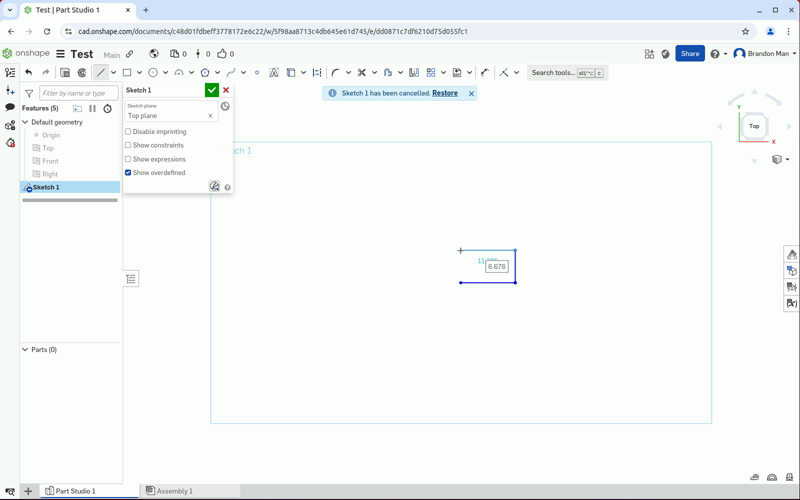
key_up(shift)
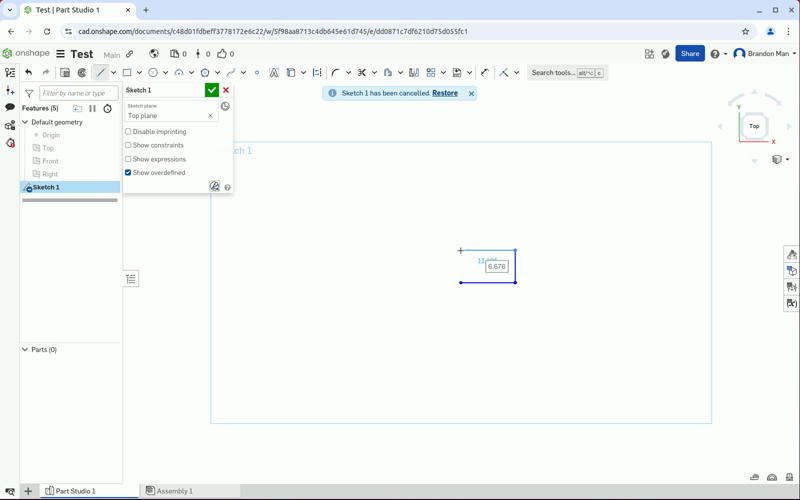
mouse_move(490, 250)
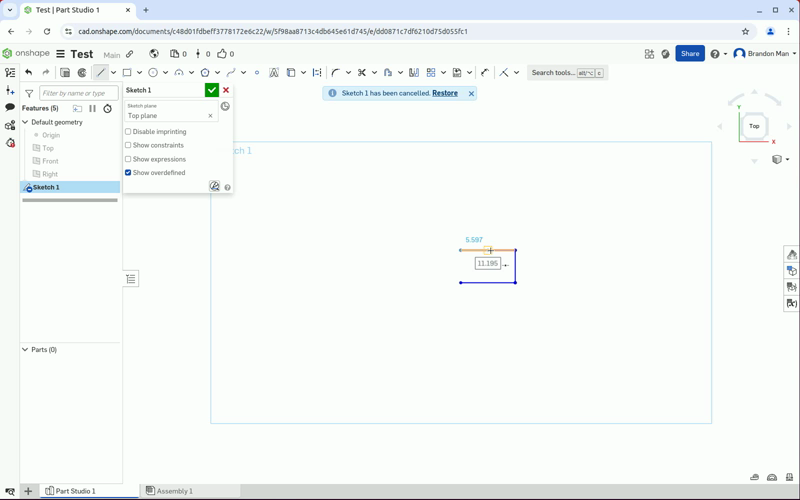
key_down(shift)
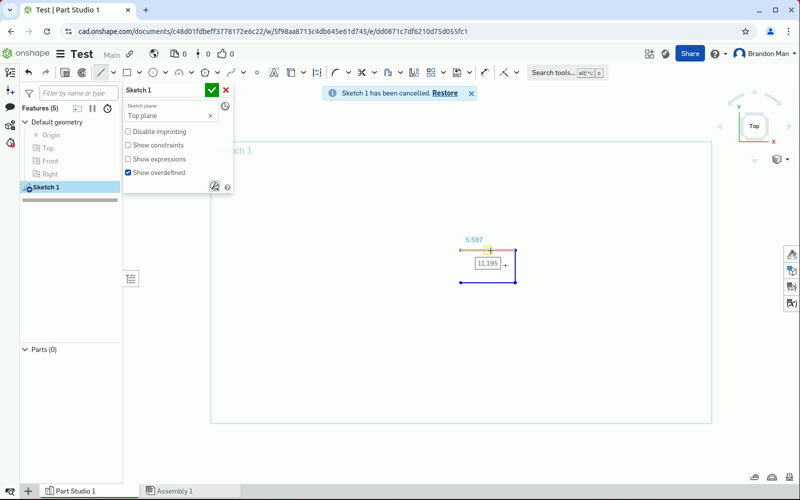
mouse_move(460, 282)
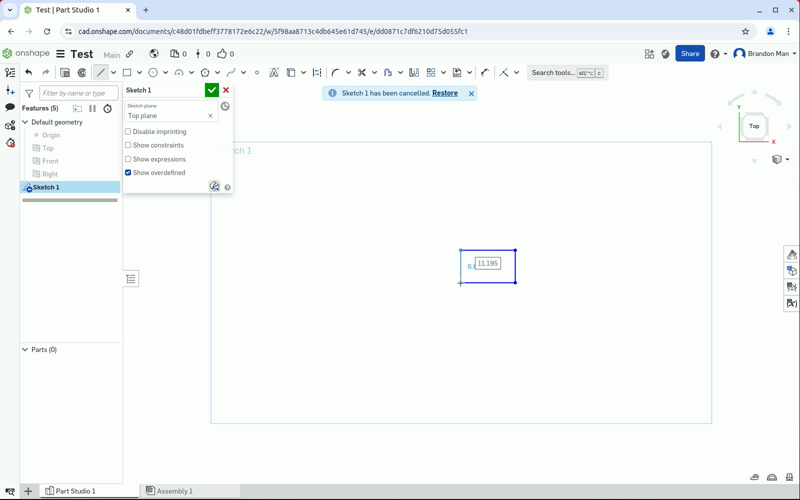
key_up(shift)
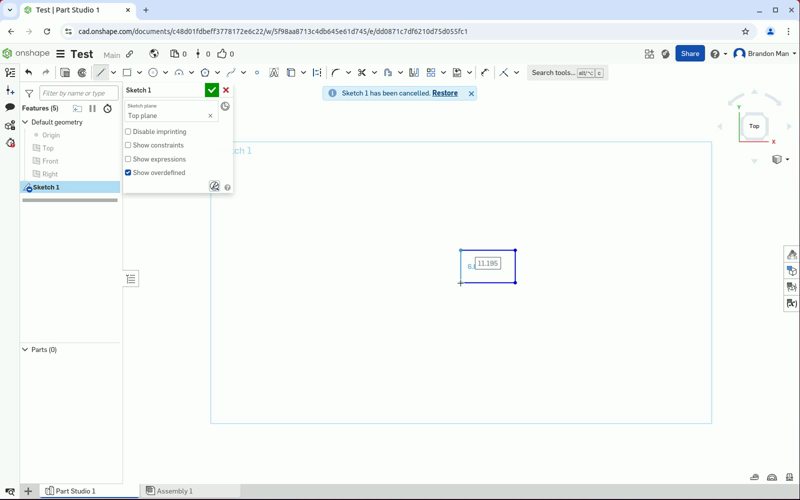
click(460, 282)
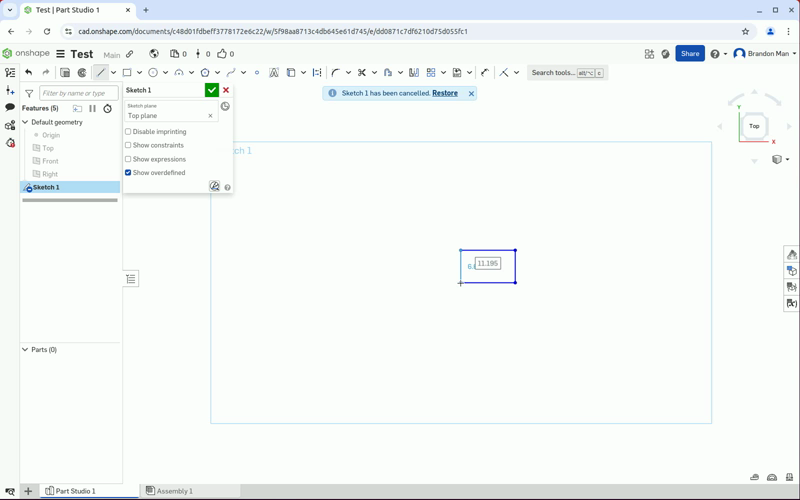
key(esc)
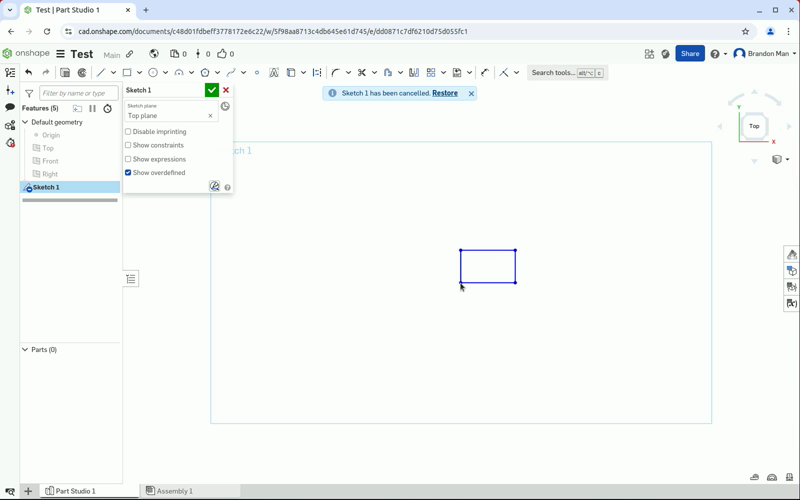
key(c)
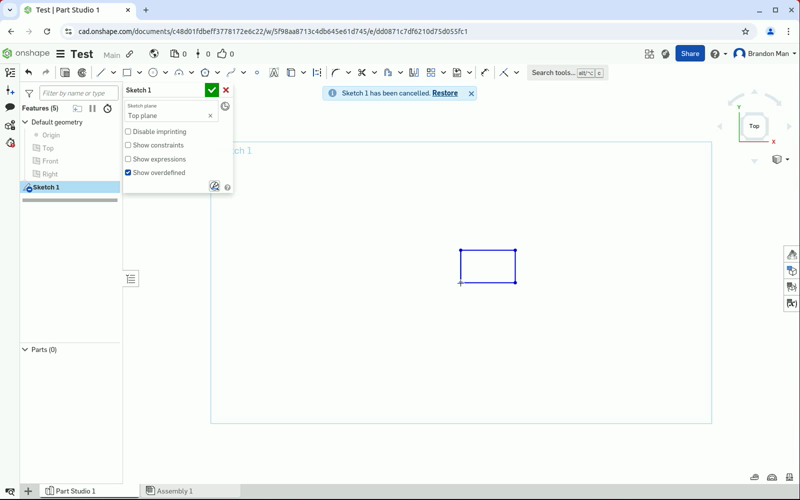
key_down(shift)
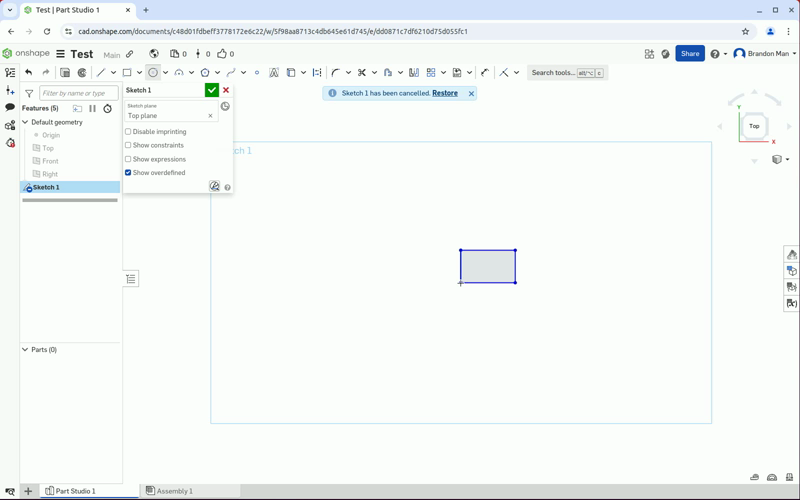
mouse_move(471, 272)
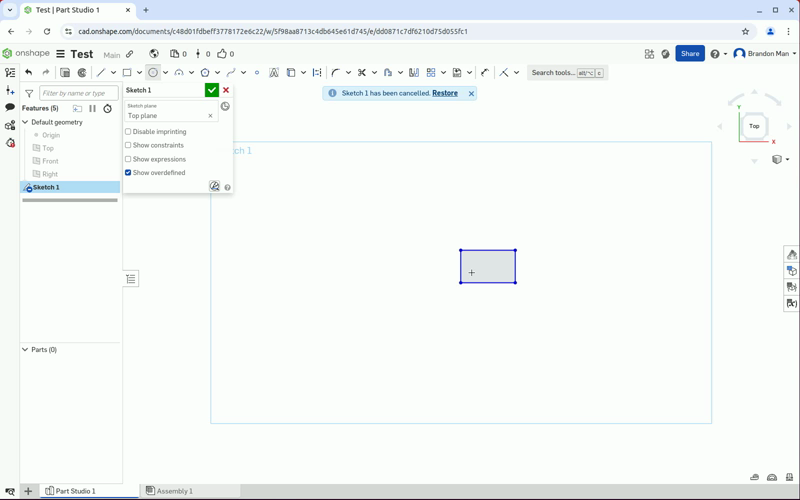
click(471, 272)
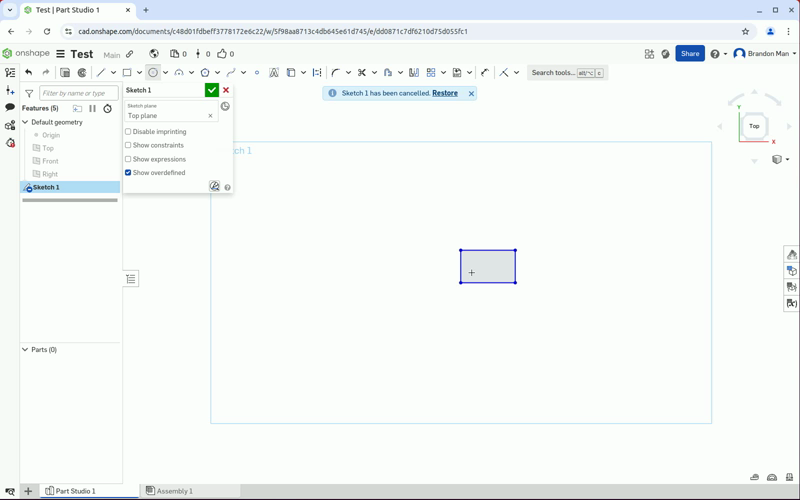
key_up(shift)
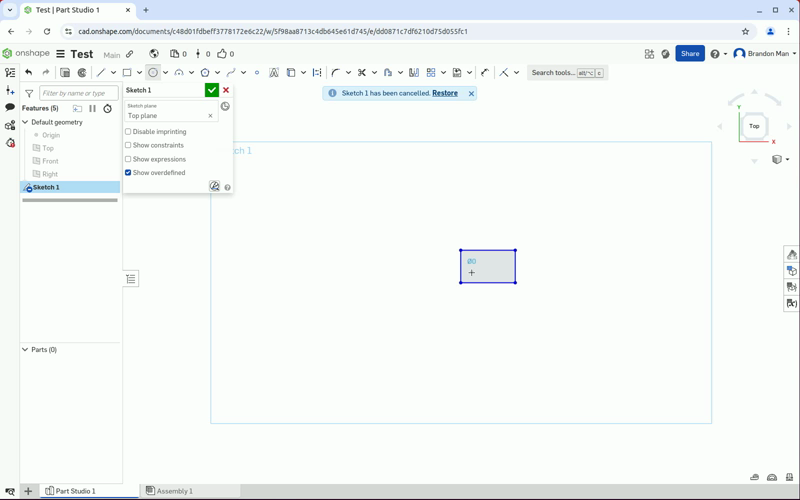
mouse_move(477, 272)
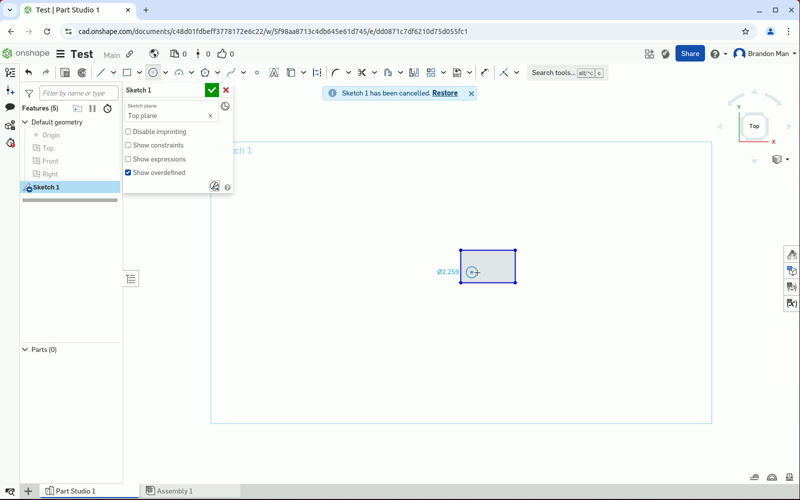
click(477, 272)
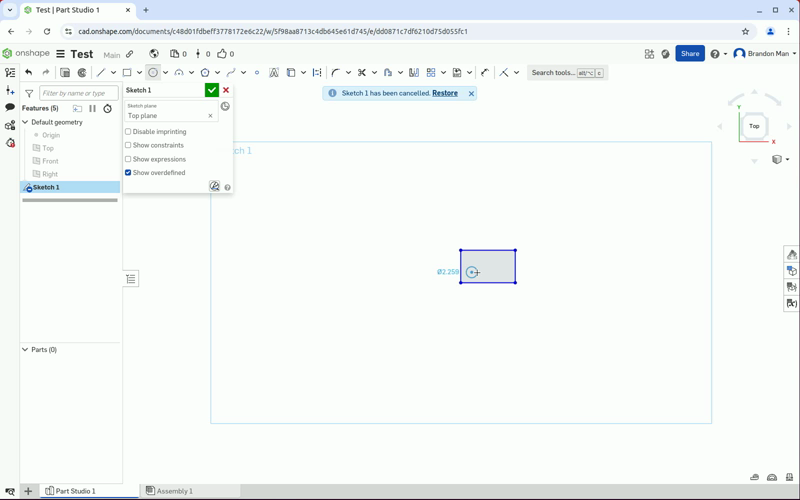
key(esc)
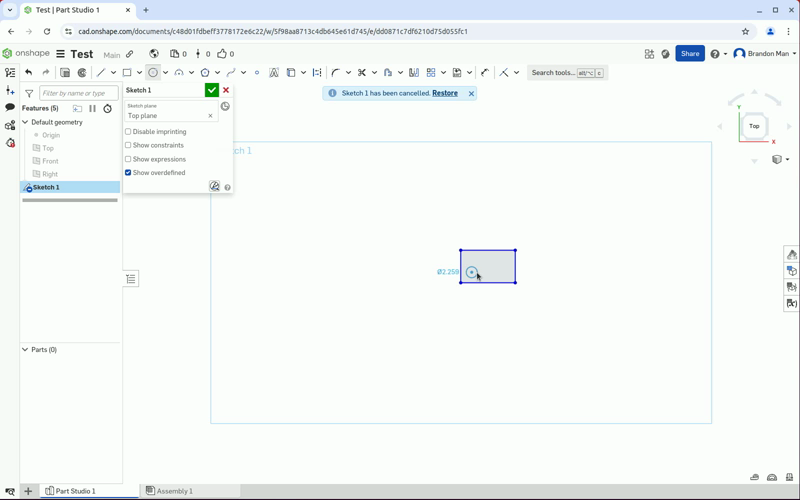
key(c)
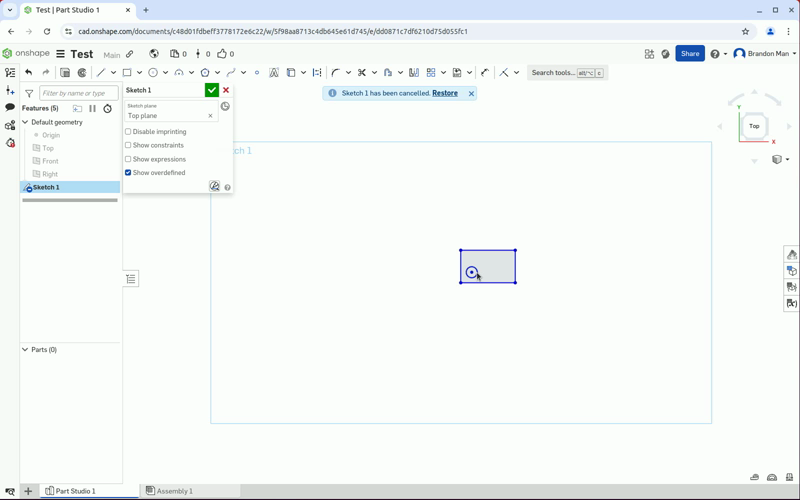
key_down(shift)
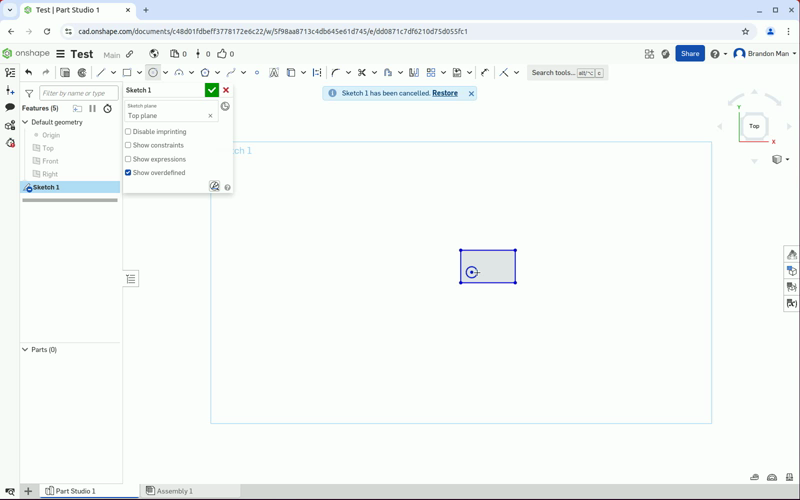
mouse_move(472, 255)
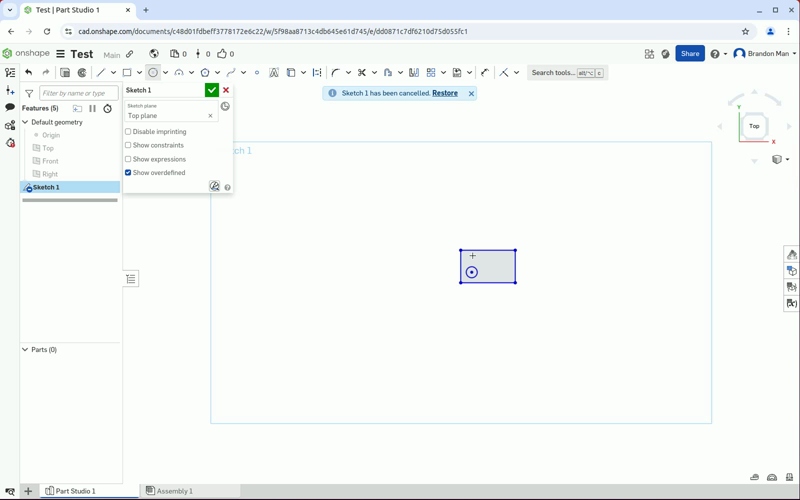
click(472, 255)
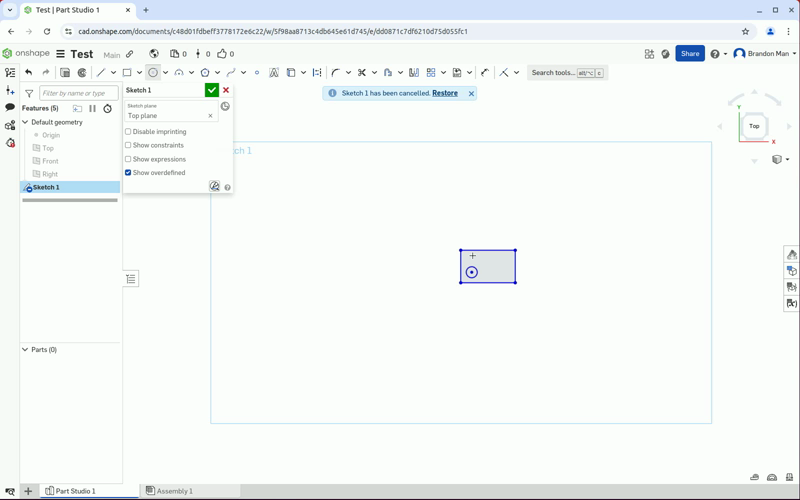
key_up(shift)
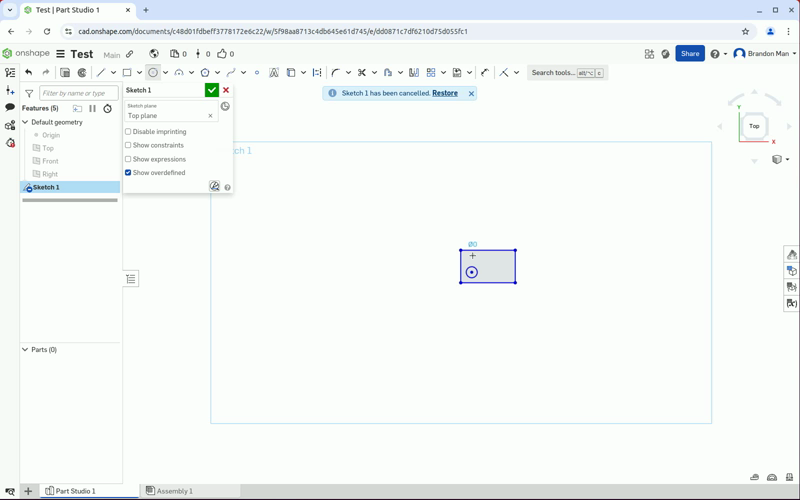
mouse_move(475, 255)
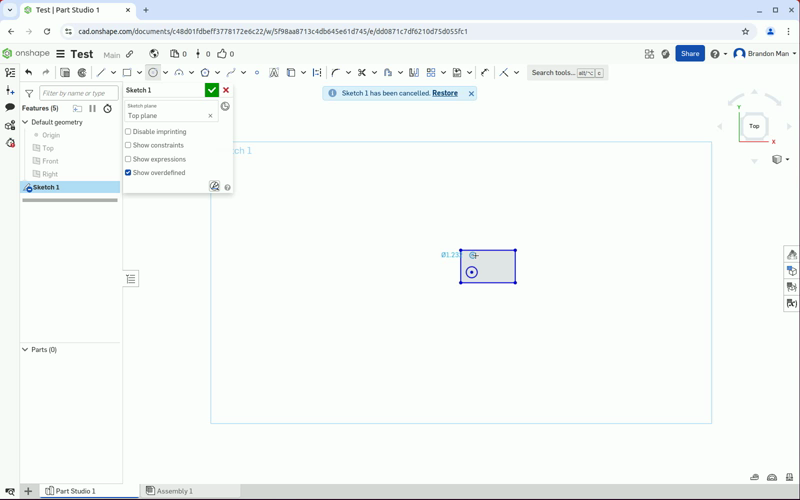
click(475, 255)
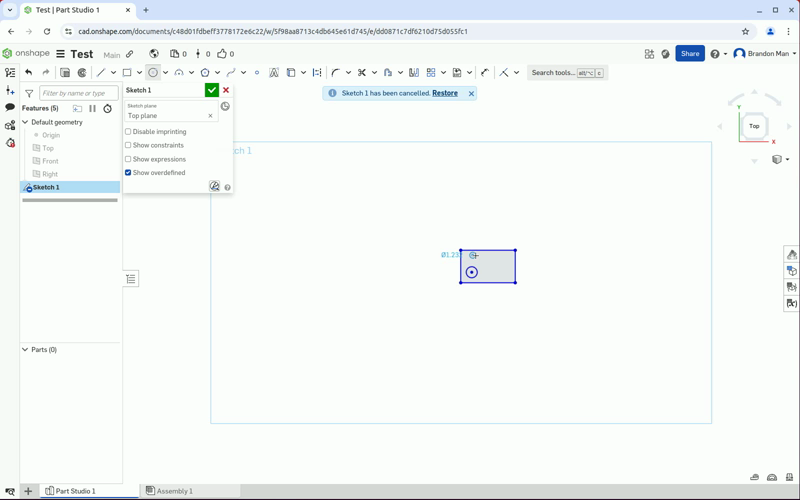
key(esc)
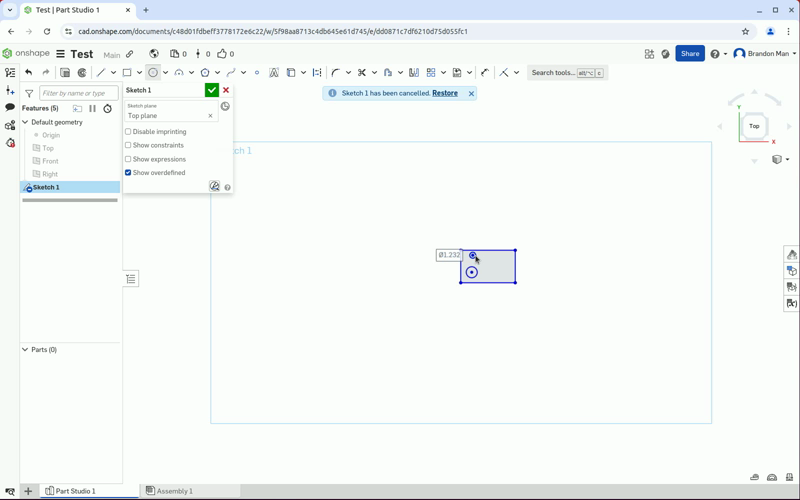
key(c)
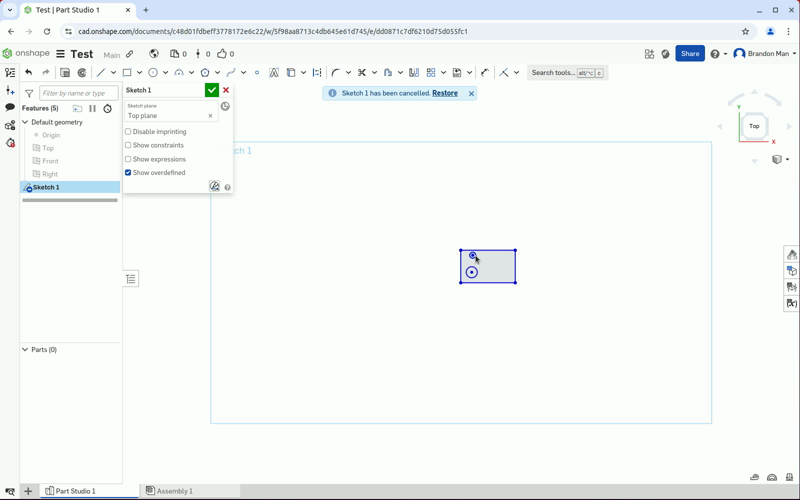
key_down(shift)
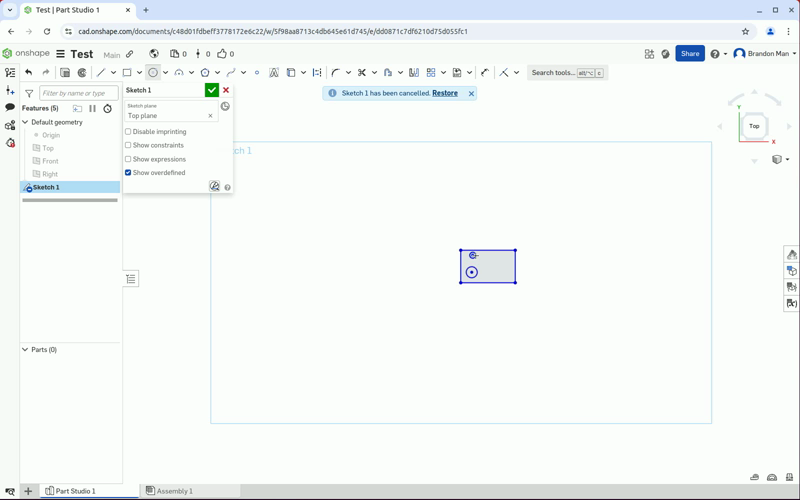
mouse_move(488, 277)
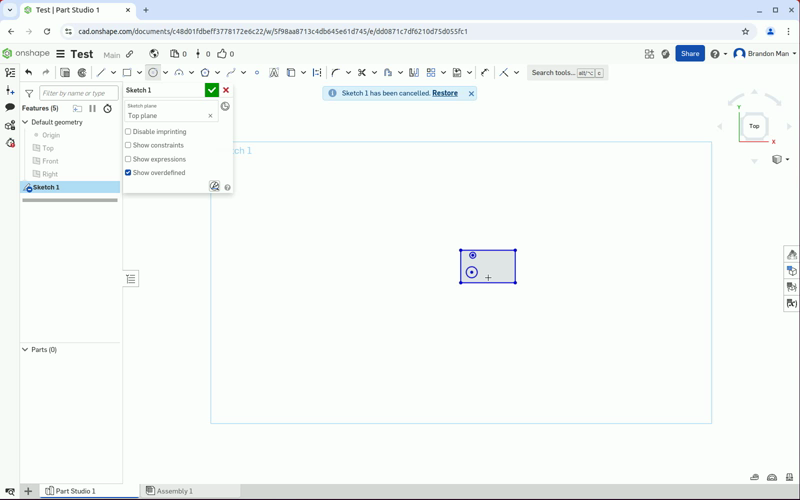
click(488, 277)
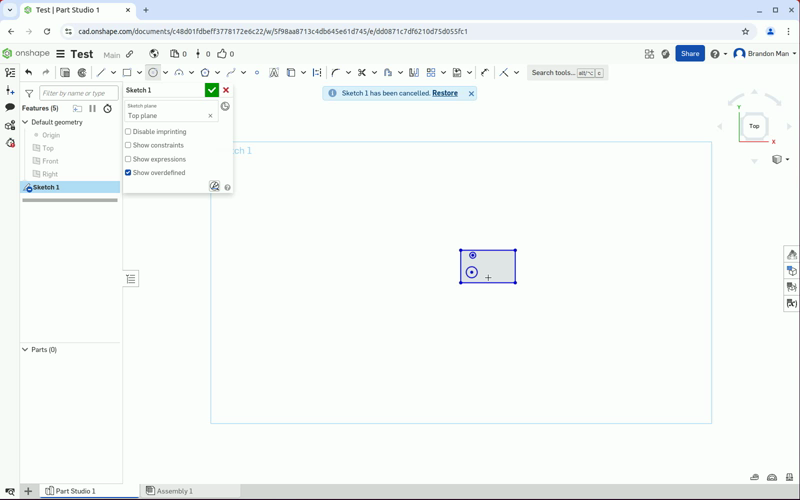
key_up(shift)
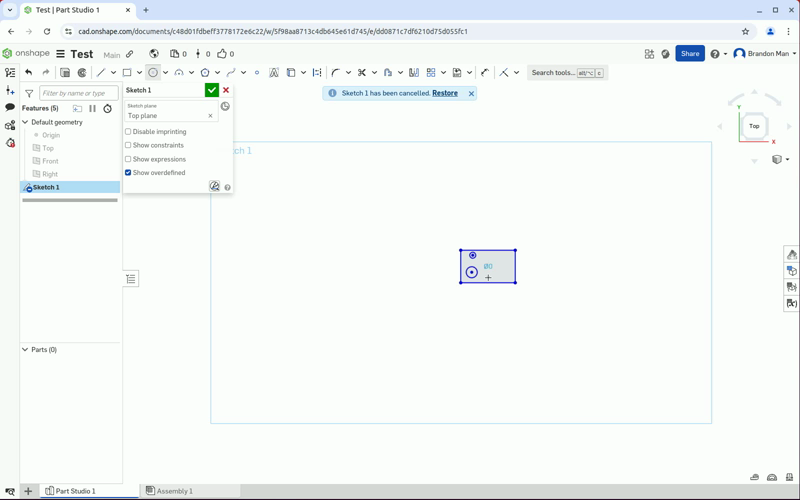
mouse_move(491, 277)
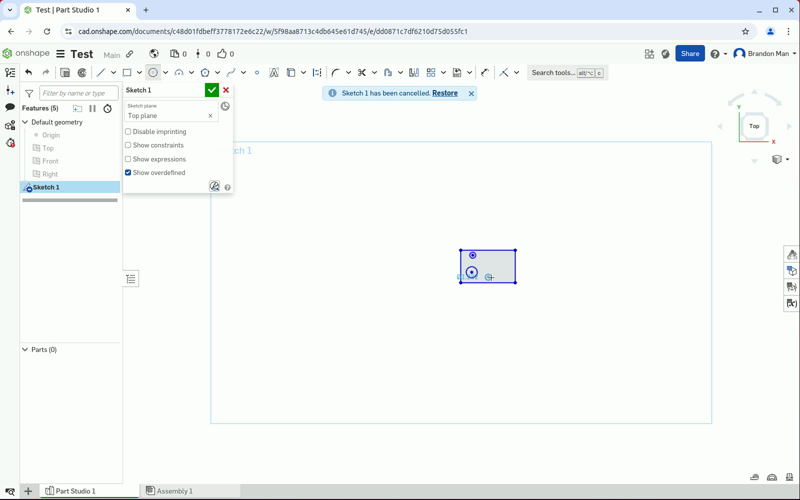
click(491, 277)
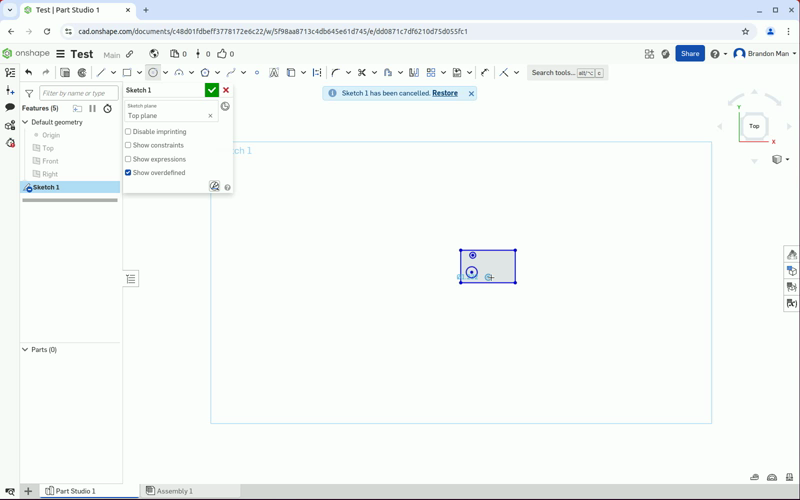
key(esc)
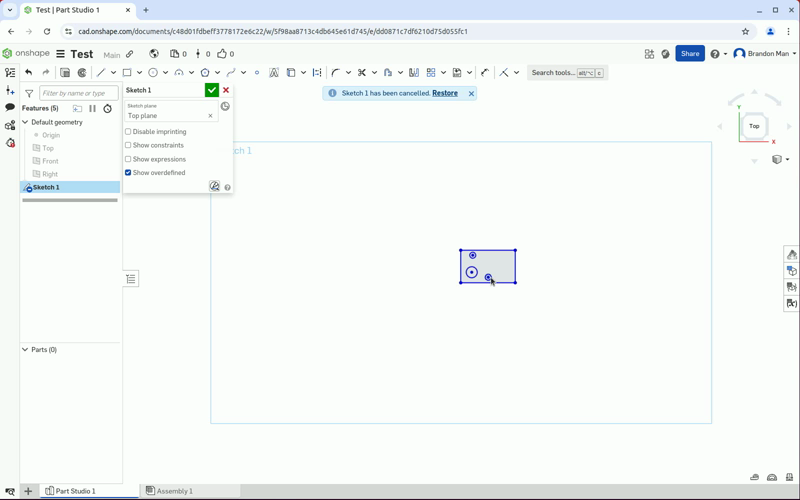
key(c)
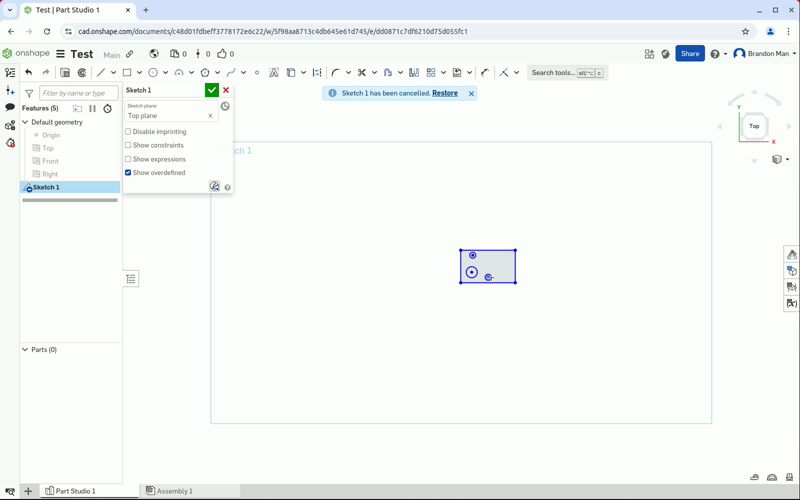
key_down(shift)
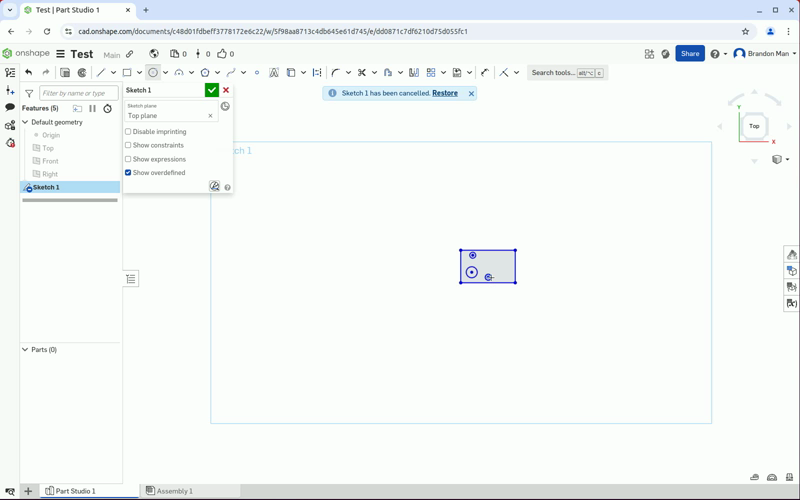
mouse_move(504, 272)
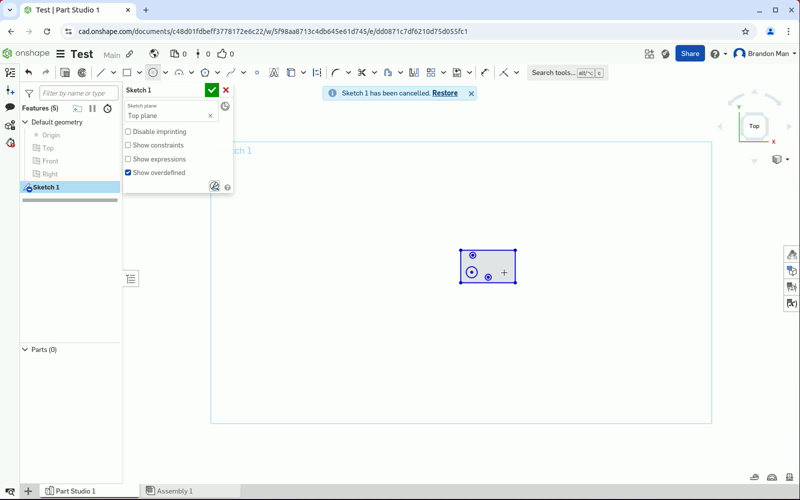
click(504, 272)
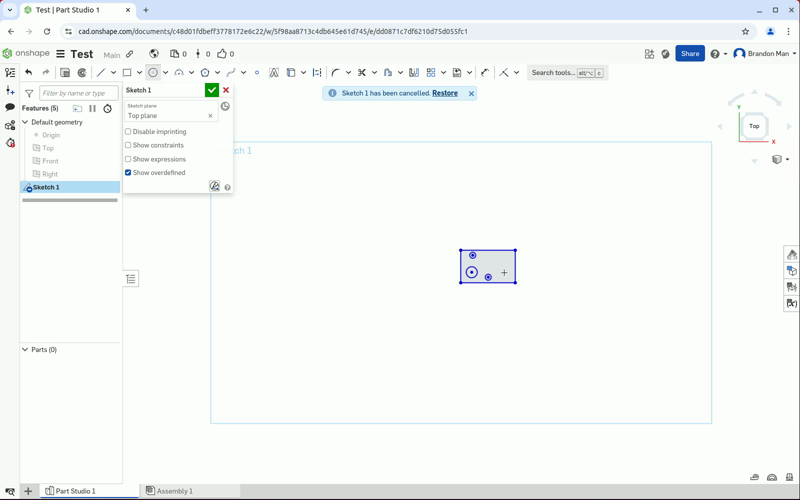
key_up(shift)
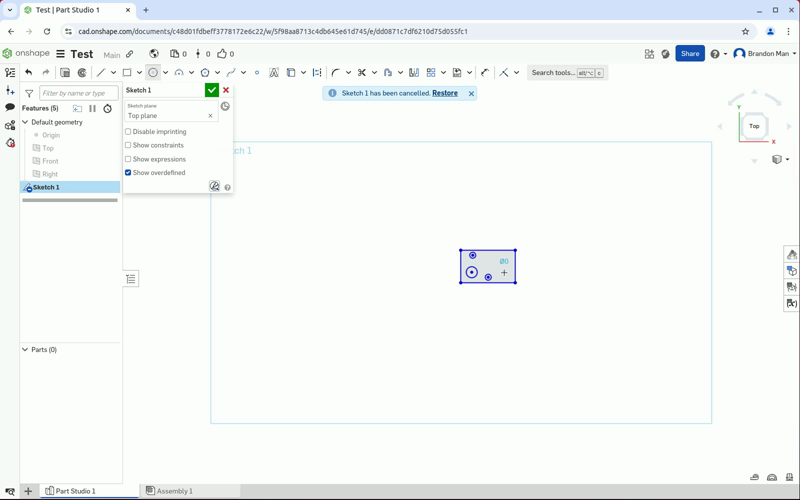
mouse_move(510, 272)
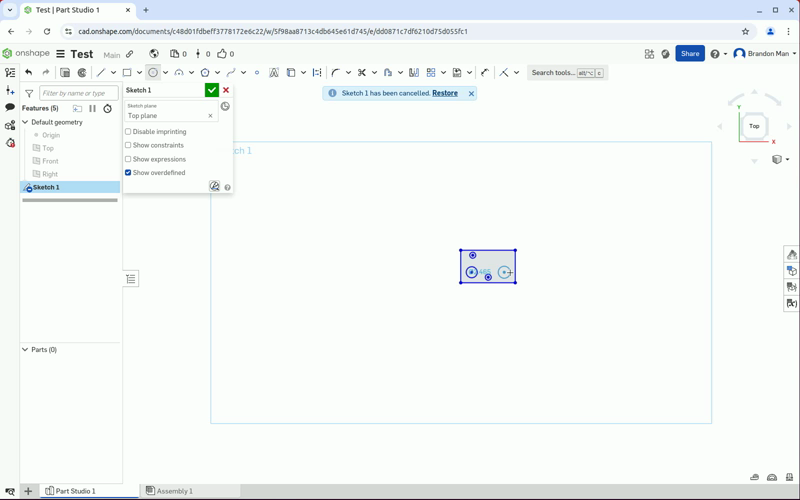
click(510, 272)
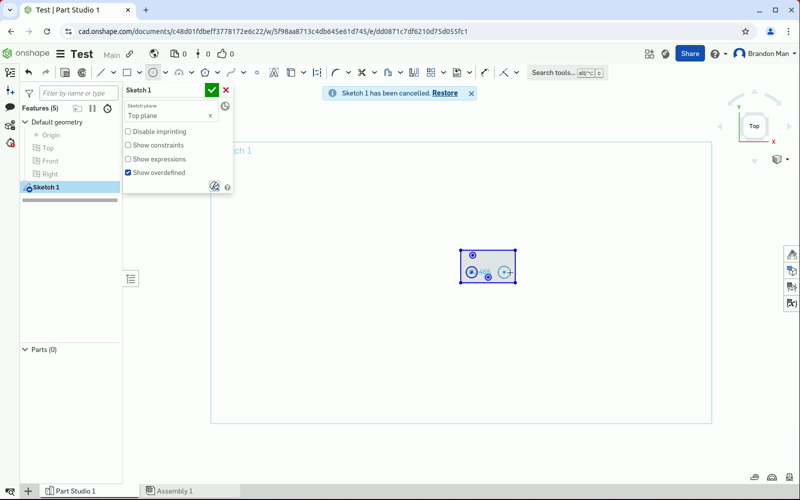
key(esc)
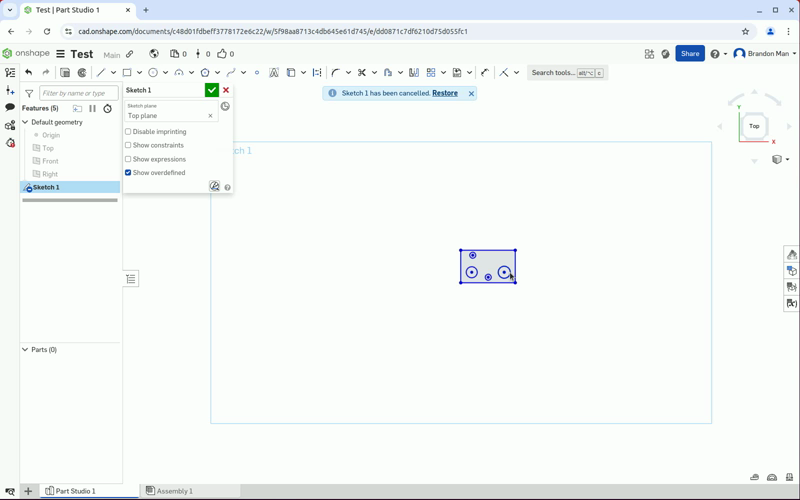
key(c)
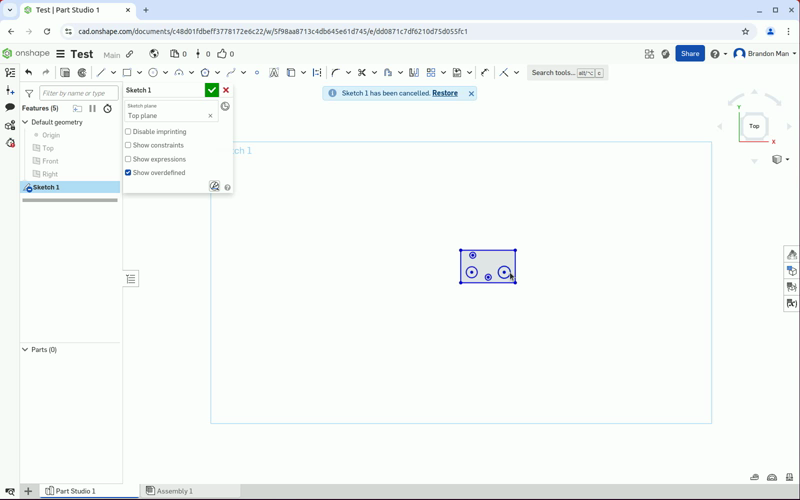
key_down(shift)
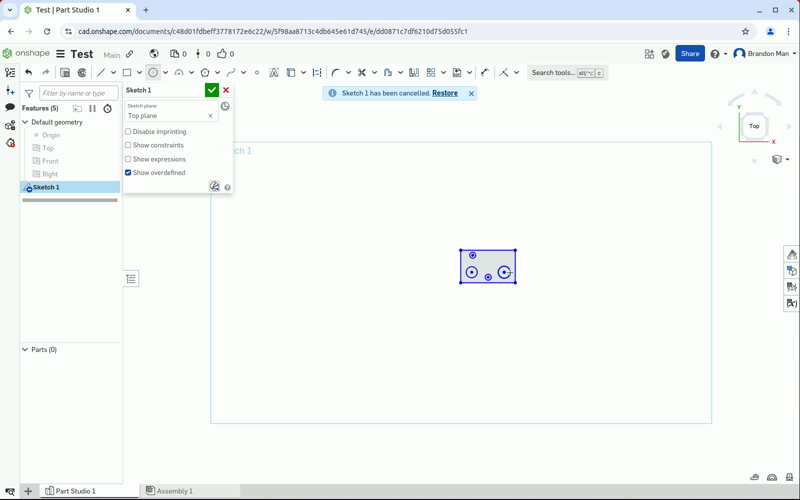
mouse_move(503, 255)
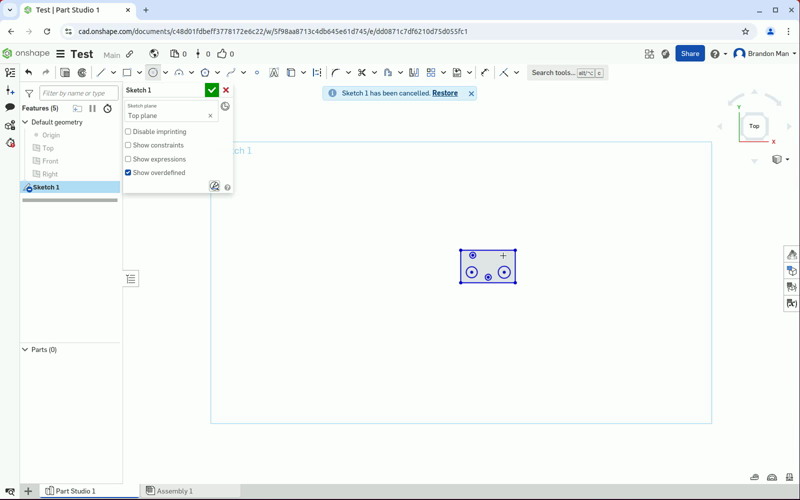
click(503, 255)
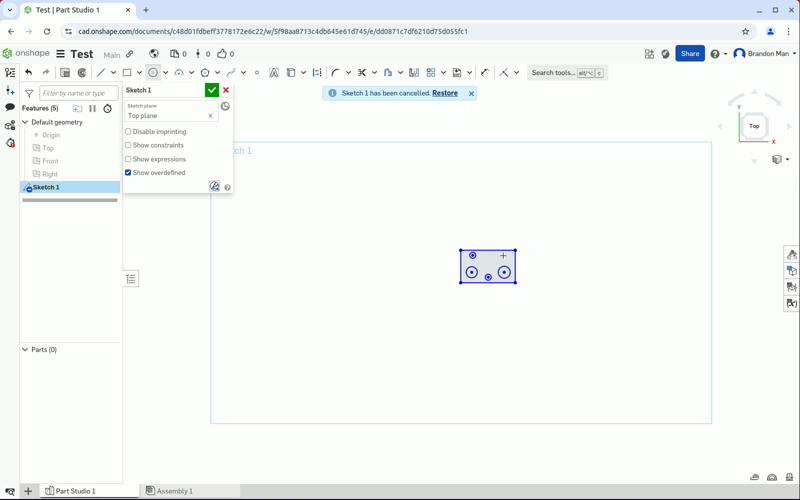
key_up(shift)
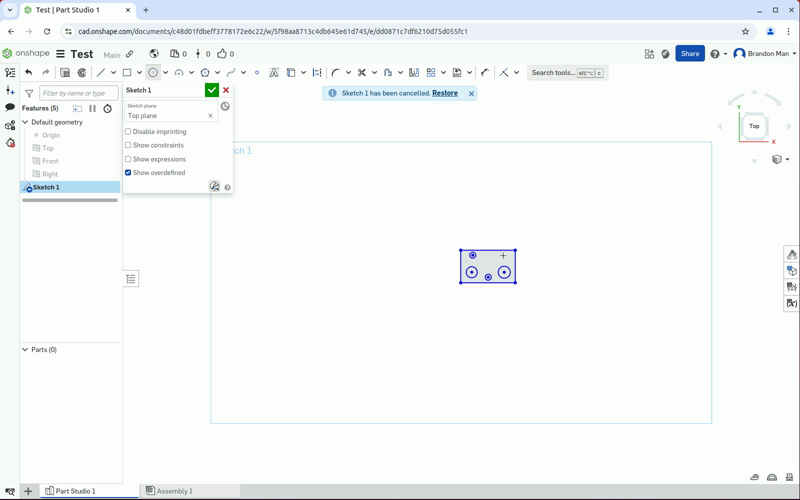
mouse_move(506, 255)
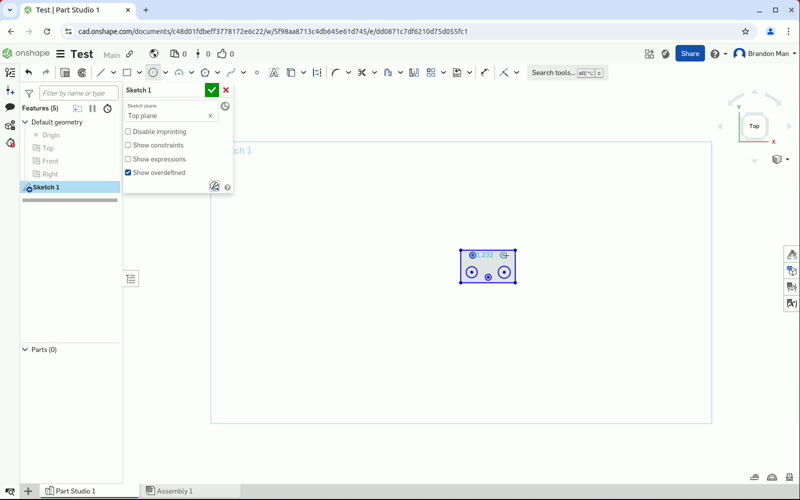
click(506, 255)
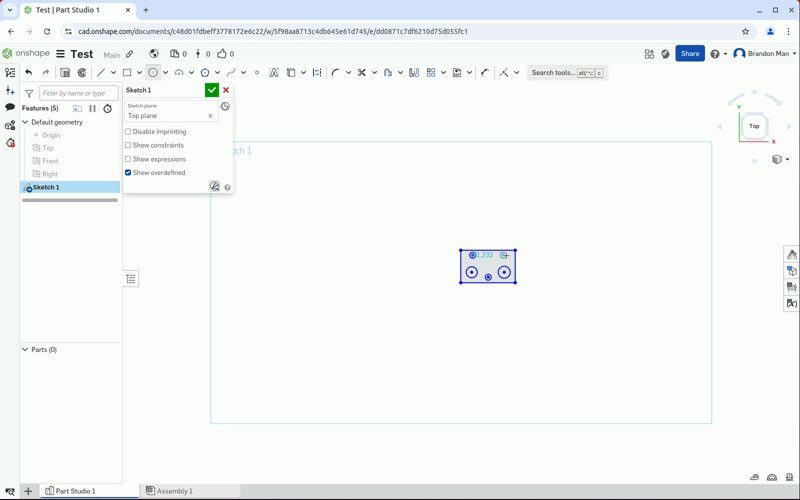
key(esc)
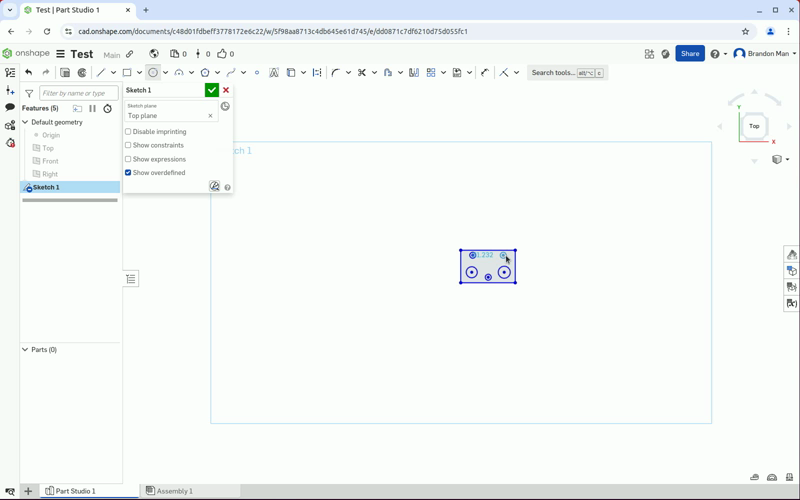
mouse_move(511, 265)
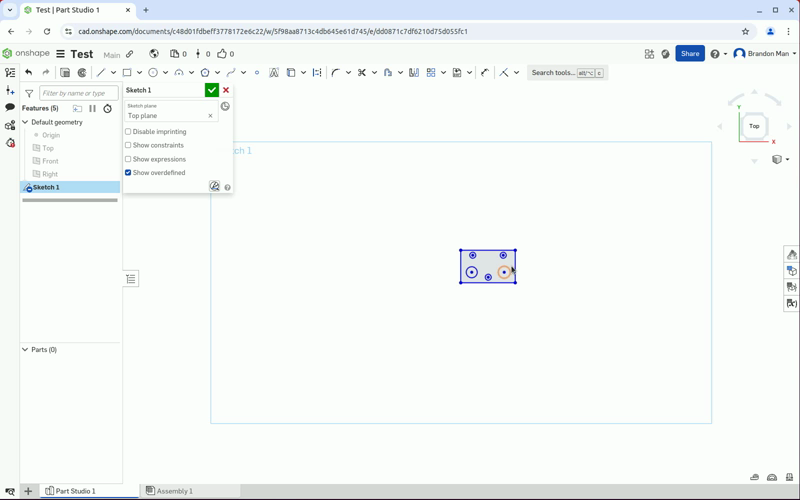
scroll(6)
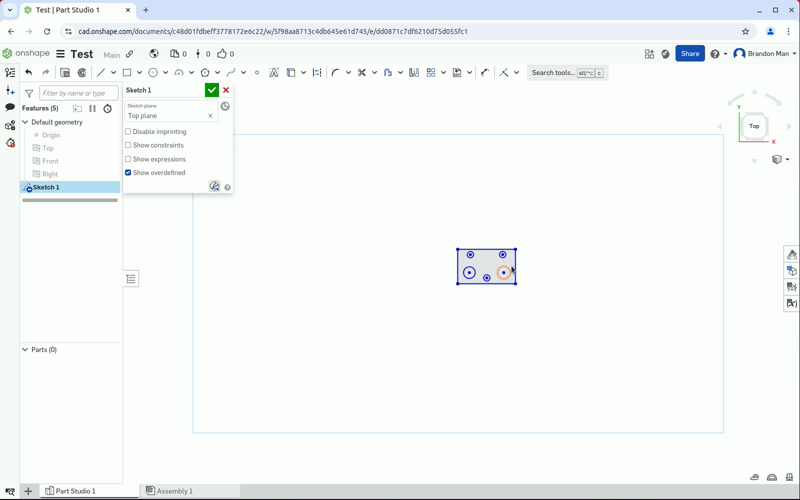
scroll(6)
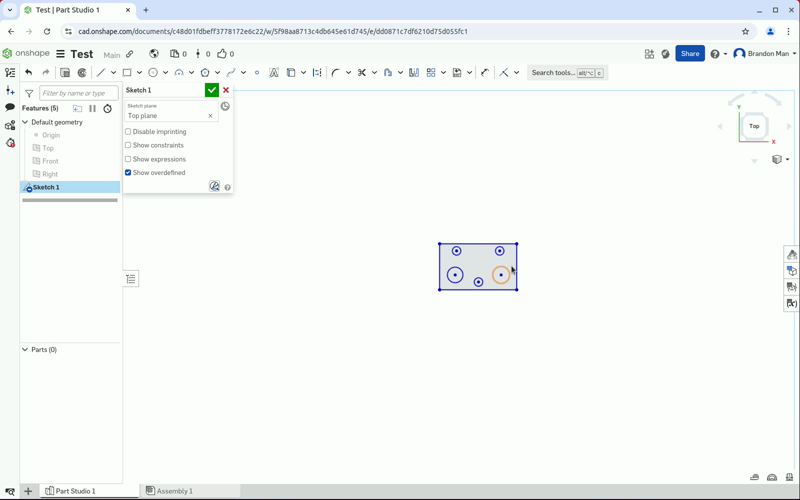
scroll(6)
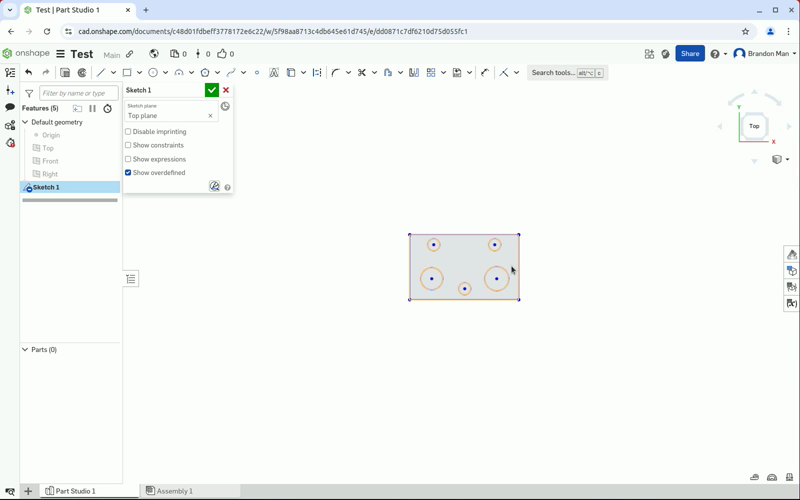
scroll(6)
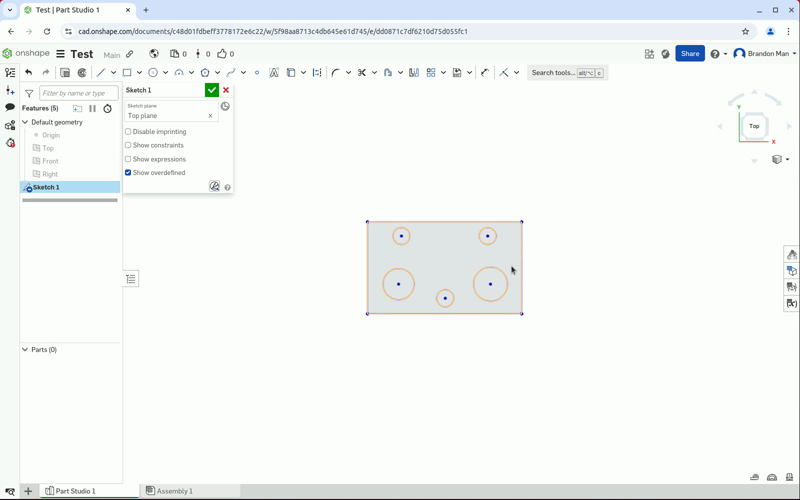
scroll(6)
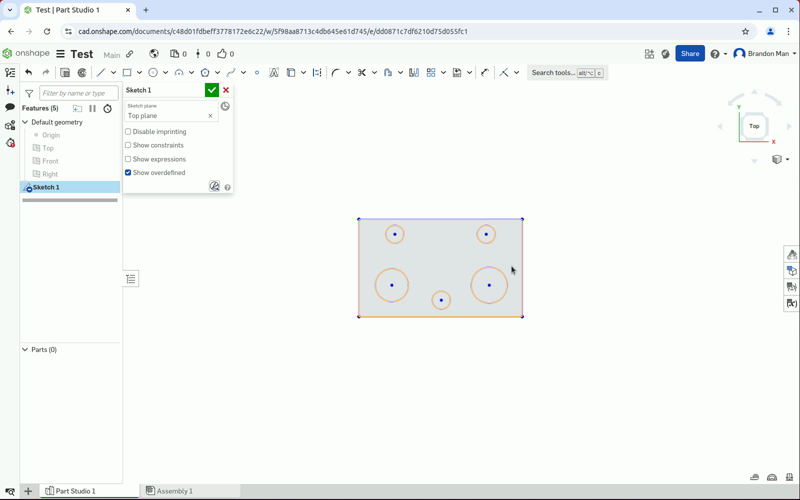
scroll(6)
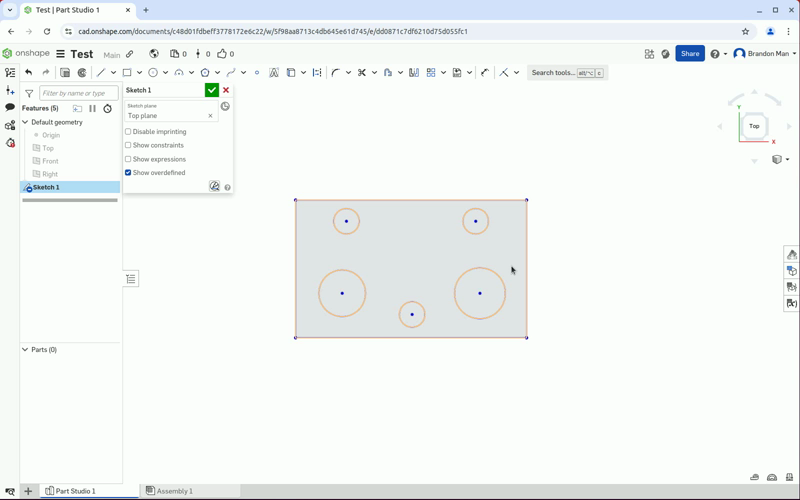
scroll(6)
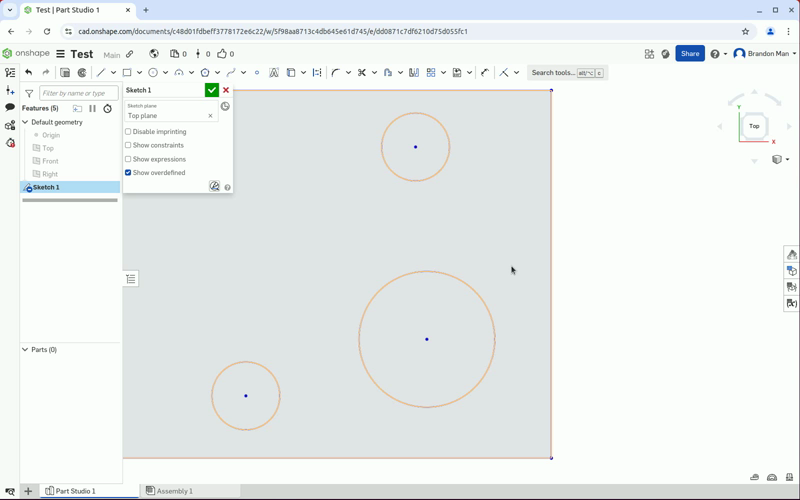
click(511, 265)
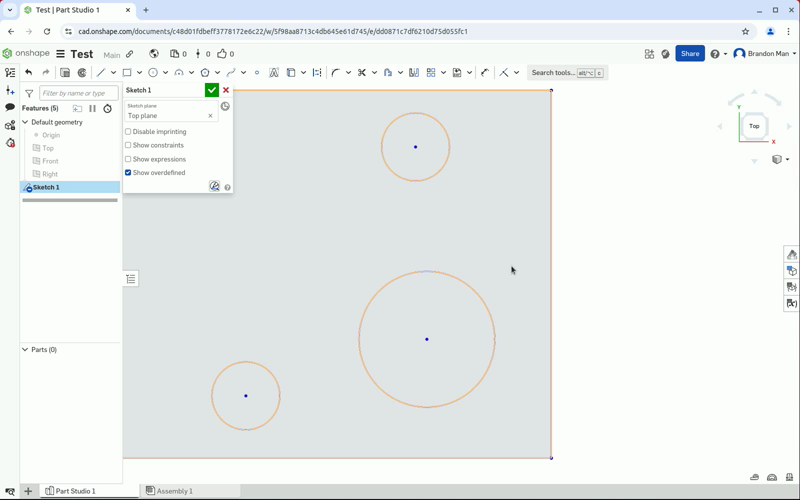
scroll(-6)
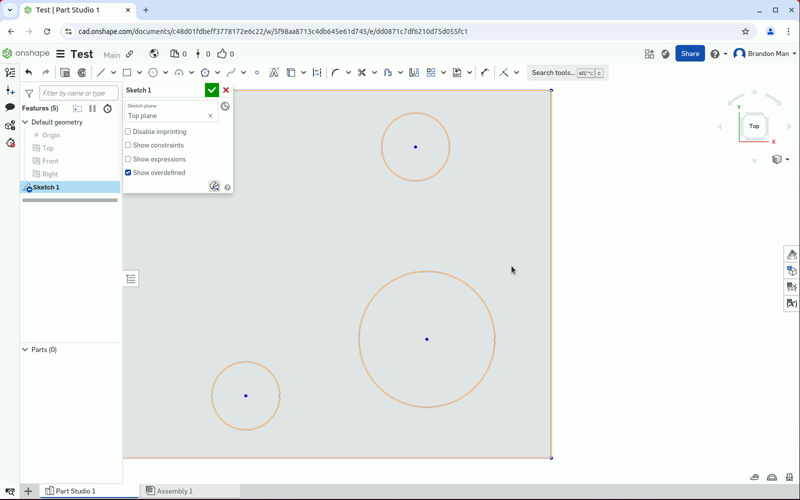
scroll(-6)
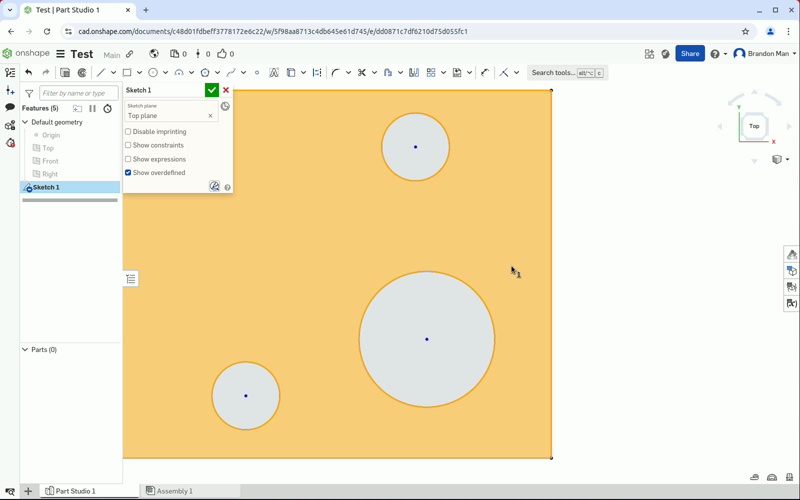
scroll(-6)
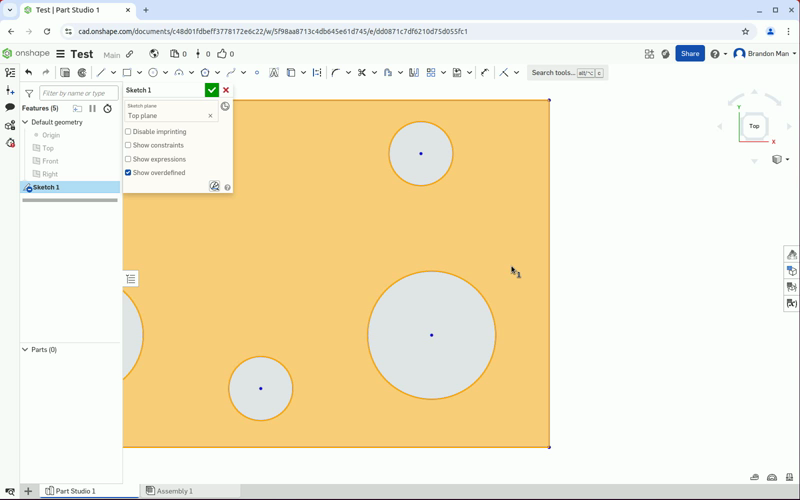
scroll(-6)
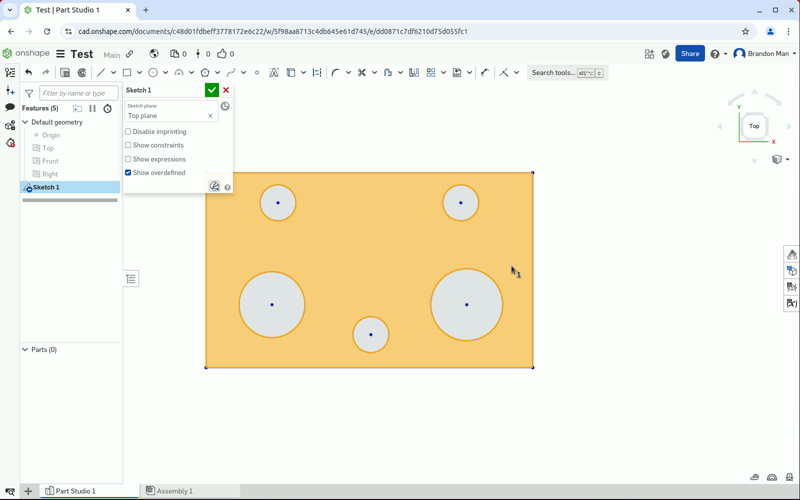
scroll(-6)
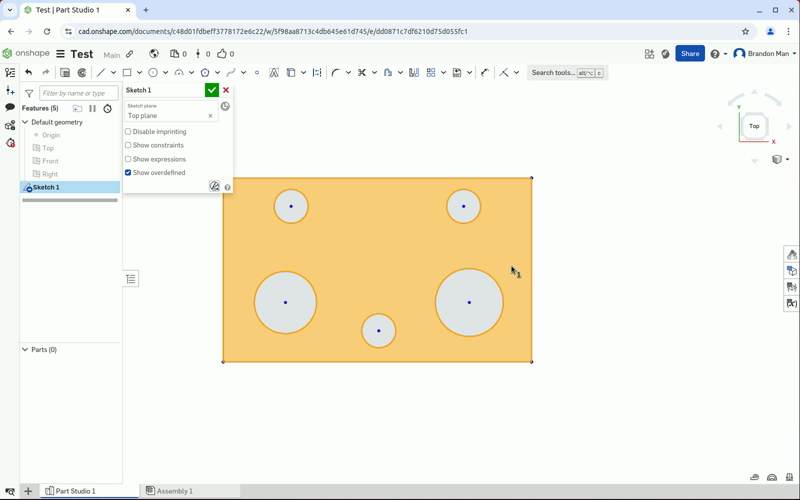
scroll(-6)
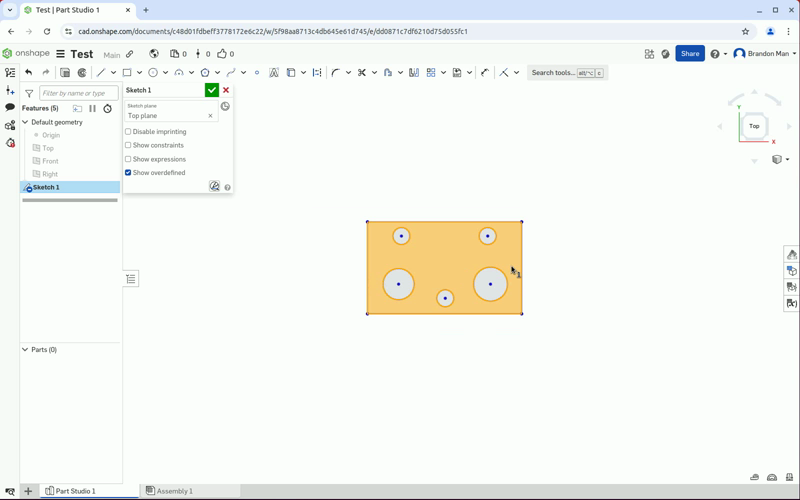
scroll(-6)
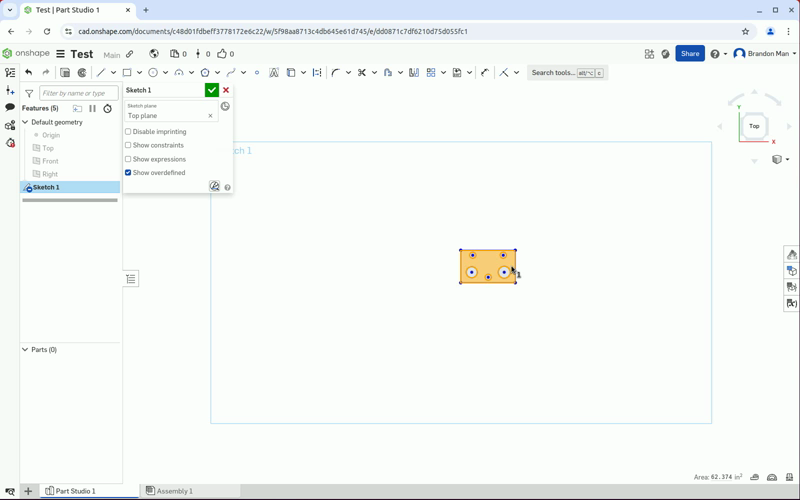
mouse_move(73, 352)
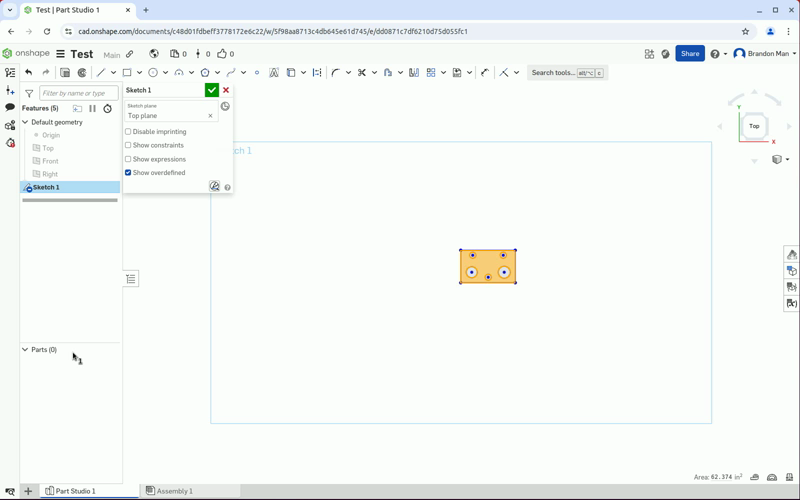
key(shift+y)
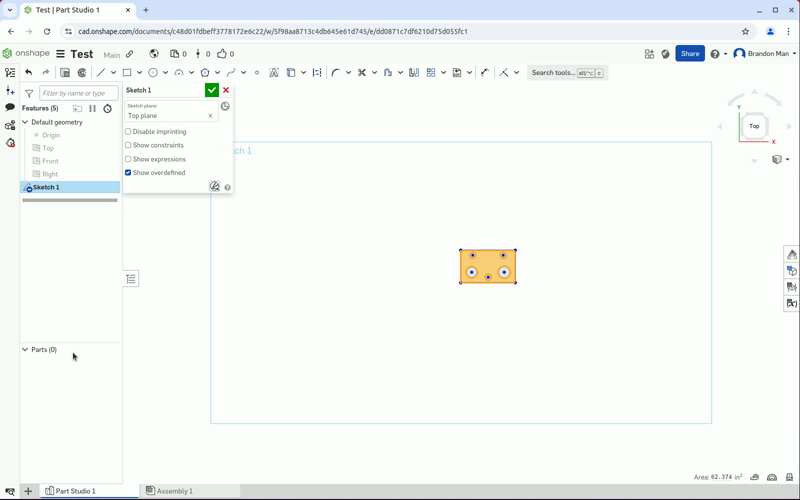
key(shift+e)
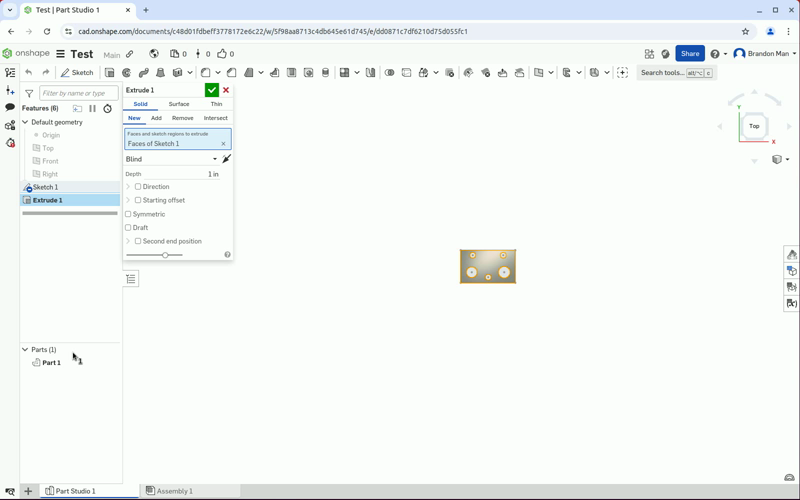
mouse_move(143, 106)
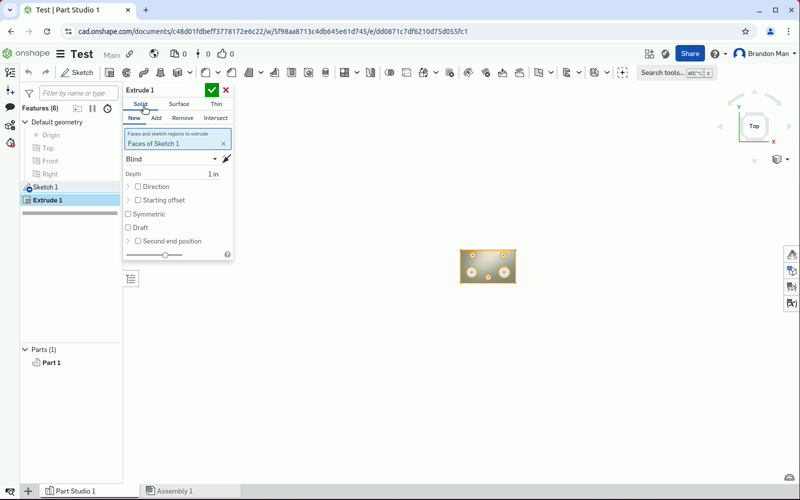
click(143, 106)
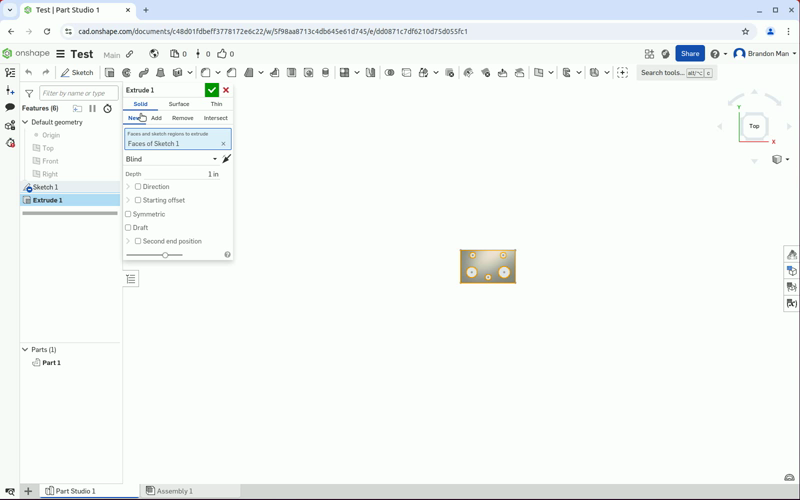
mouse_move(137, 120)
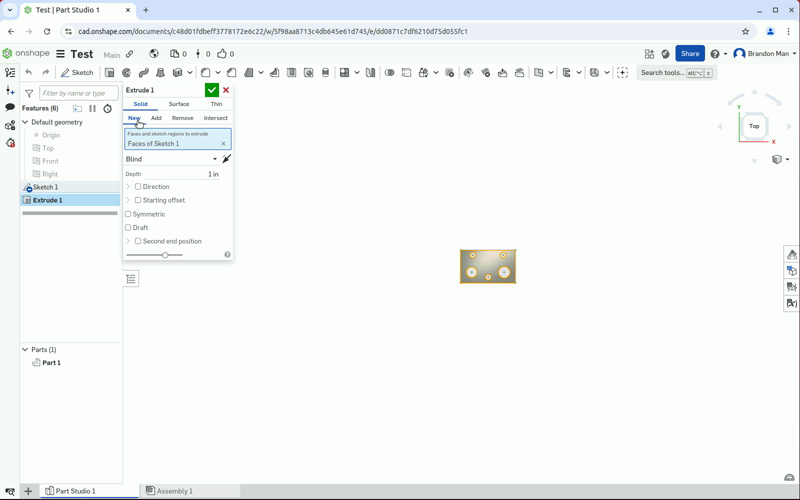
click(137, 120)
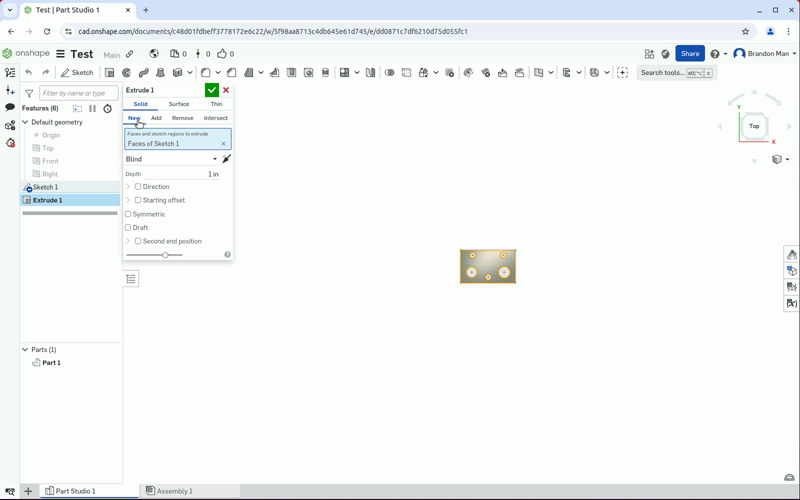
key(tab, 4)
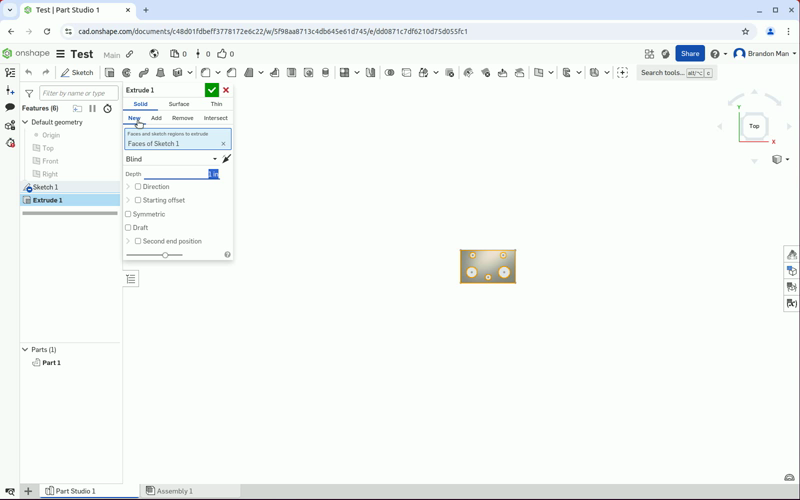
text(-12.517)
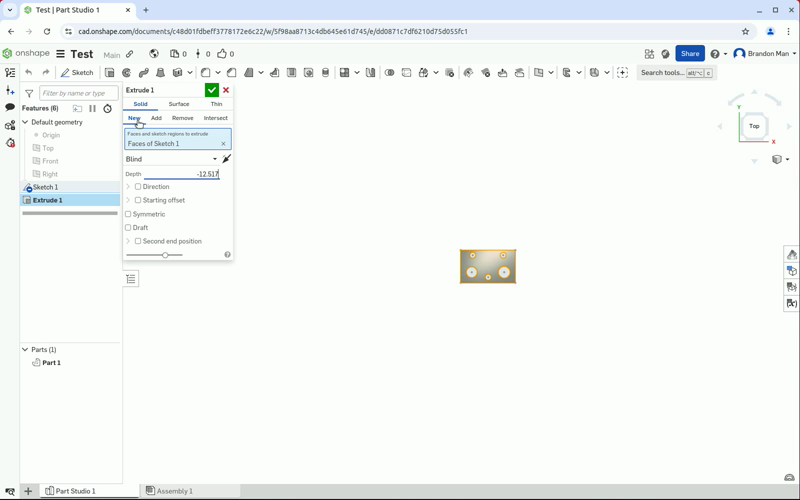
key(enter)
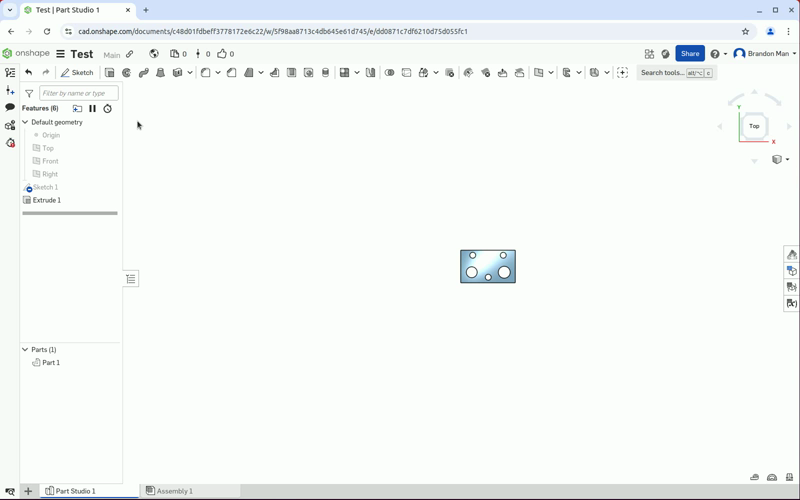
key(shift+h)
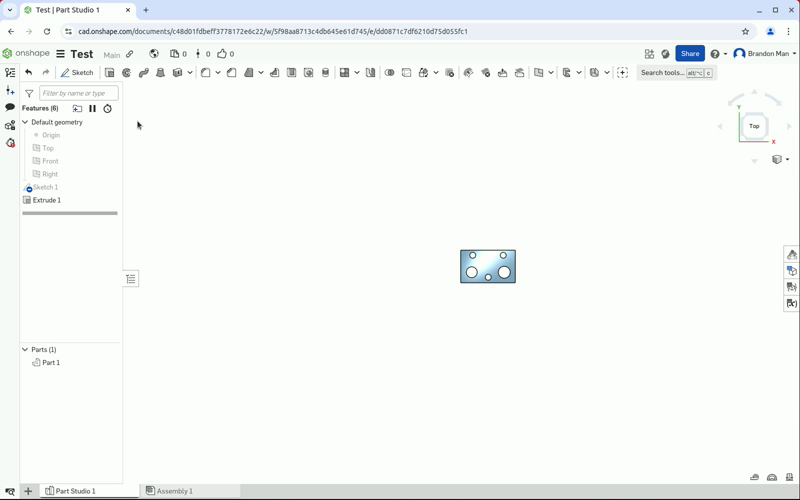
key(shift+h)
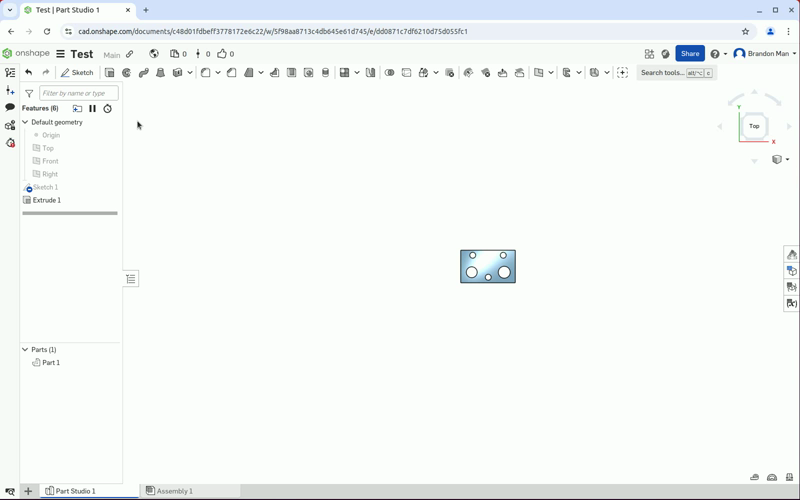
mouse_move(73, 189)
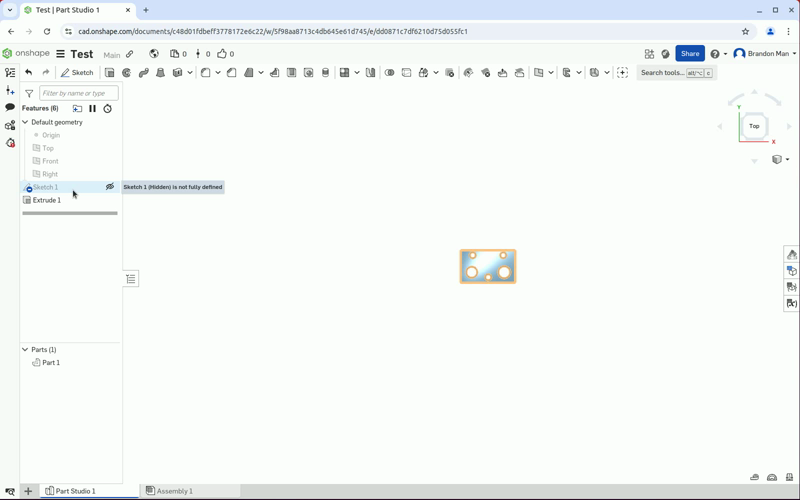
click(73, 189)
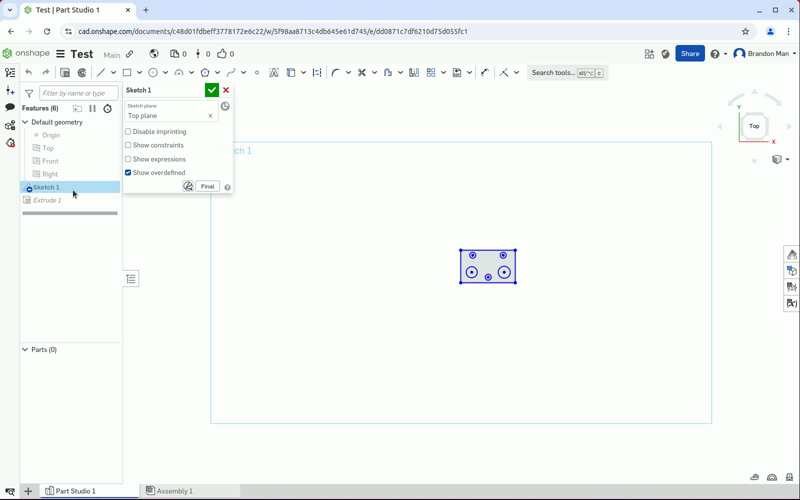
mouse_move(229, 92)
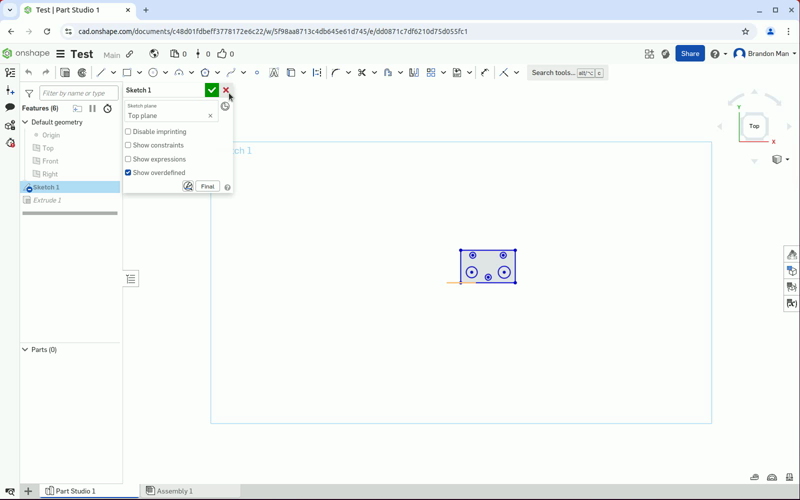
click(229, 92)
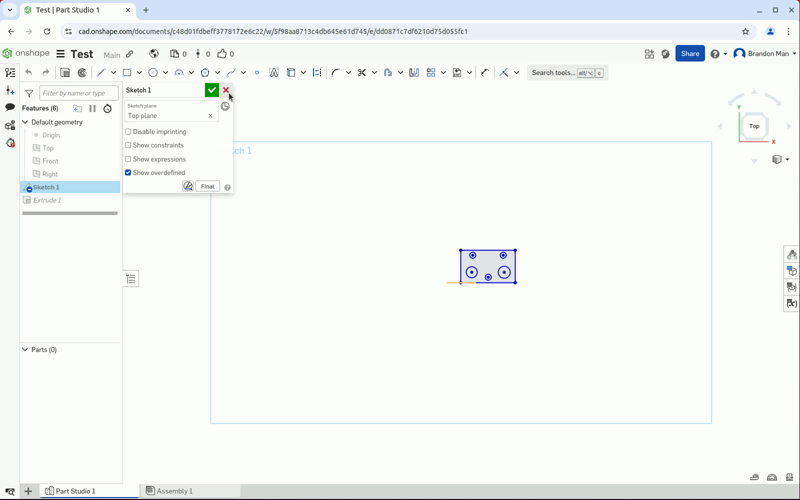
key(shift+s)
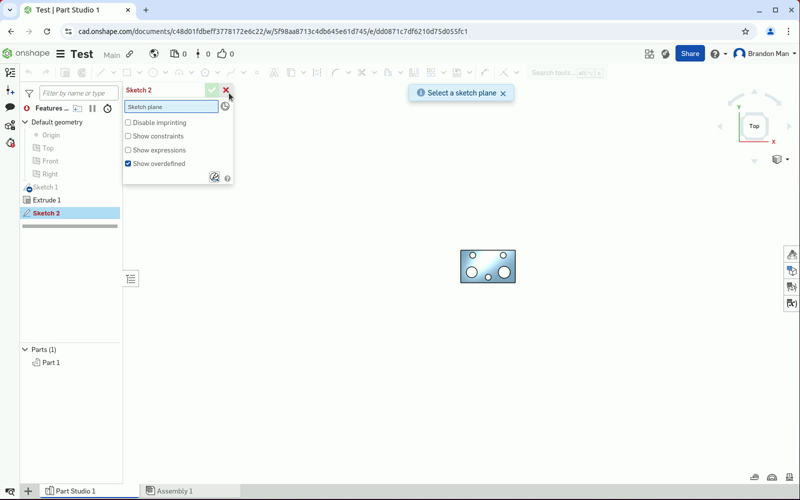
mouse_move(73, 150)
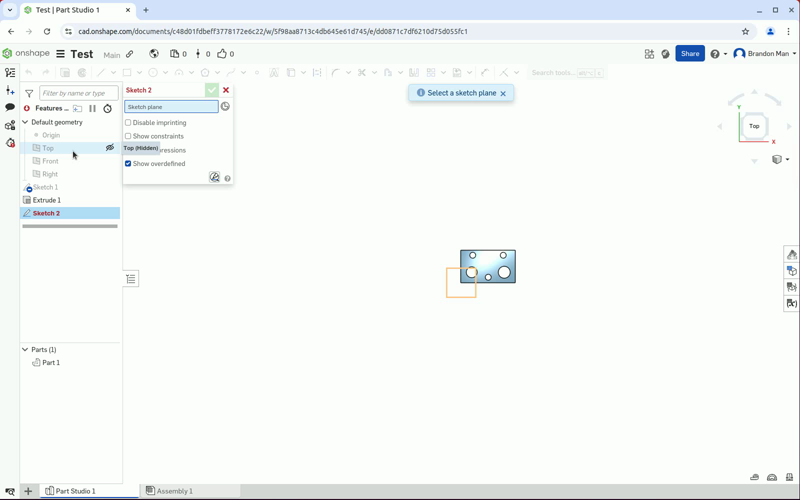
click(73, 150)
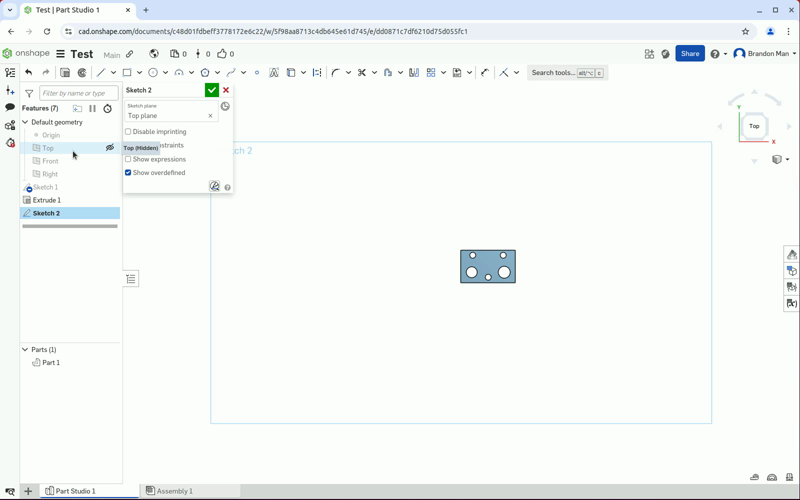
mouse_move(73, 352)
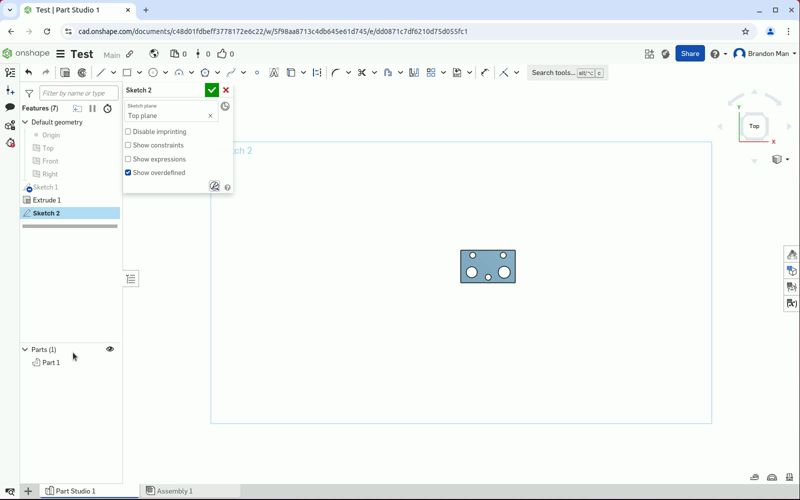
key(y)
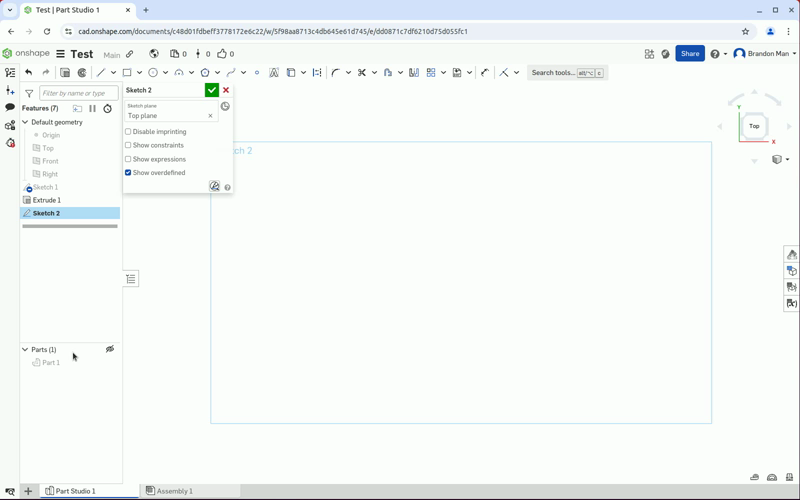
key(l)
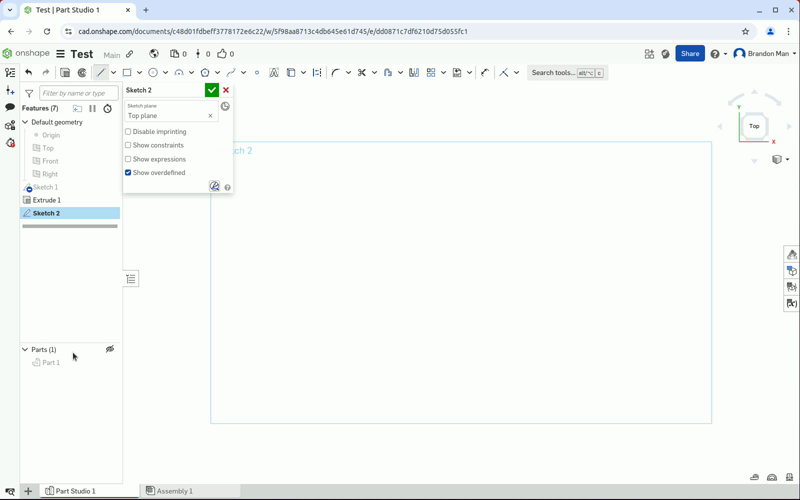
key_down(shift)
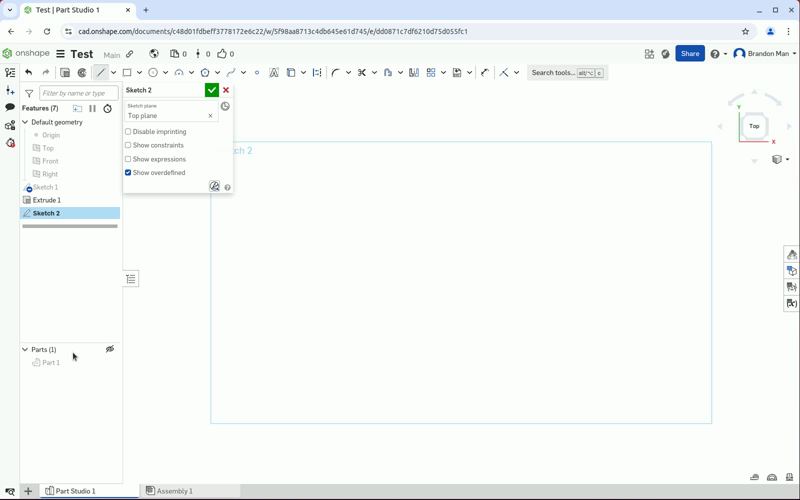
mouse_move(489, 335)
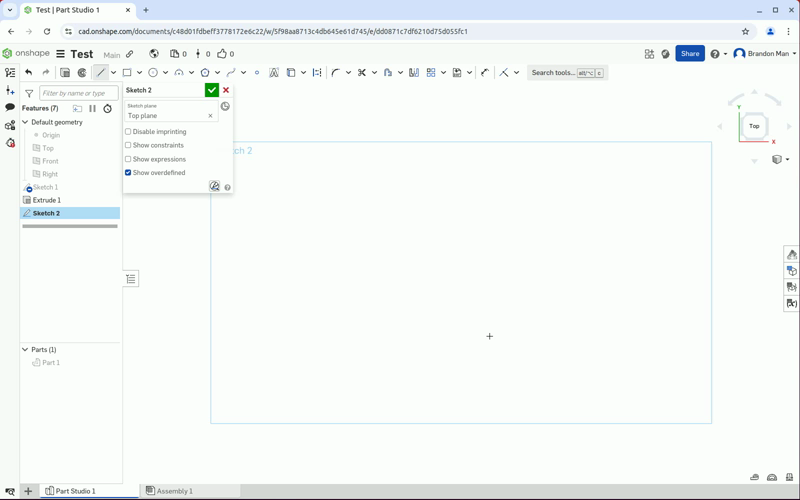
click(489, 335)
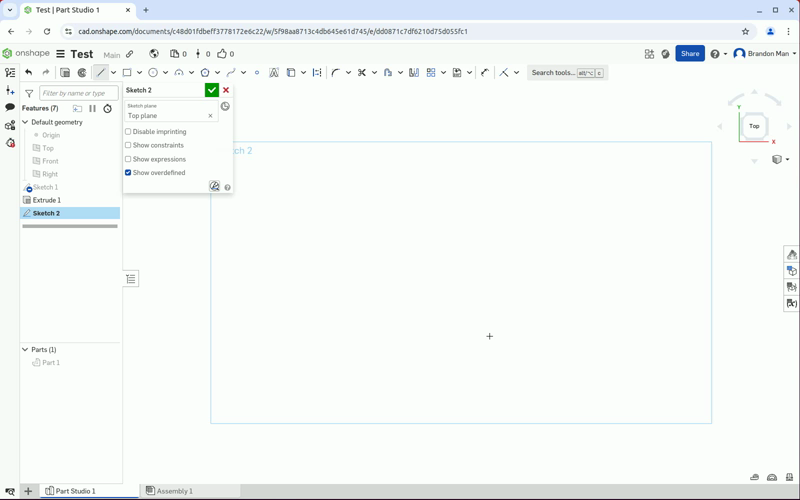
key_up(shift)
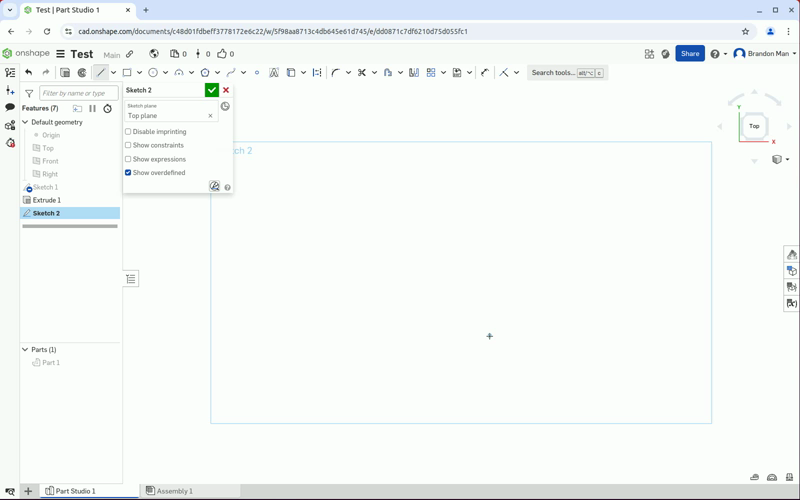
key_down(shift)
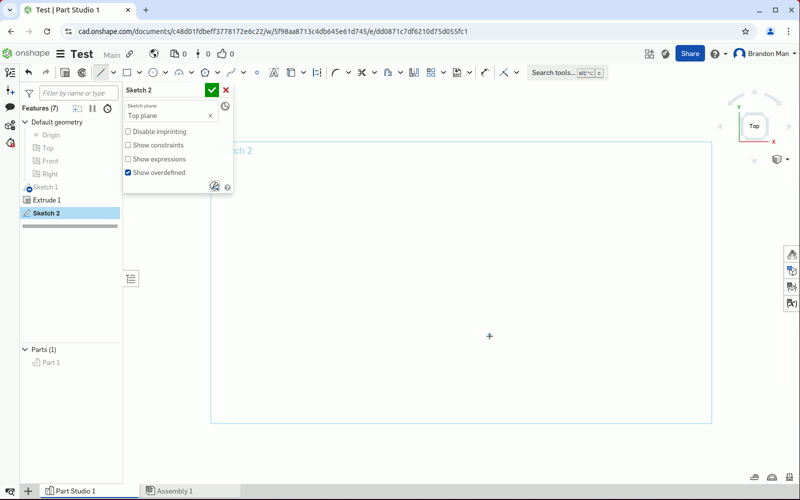
mouse_move(519, 335)
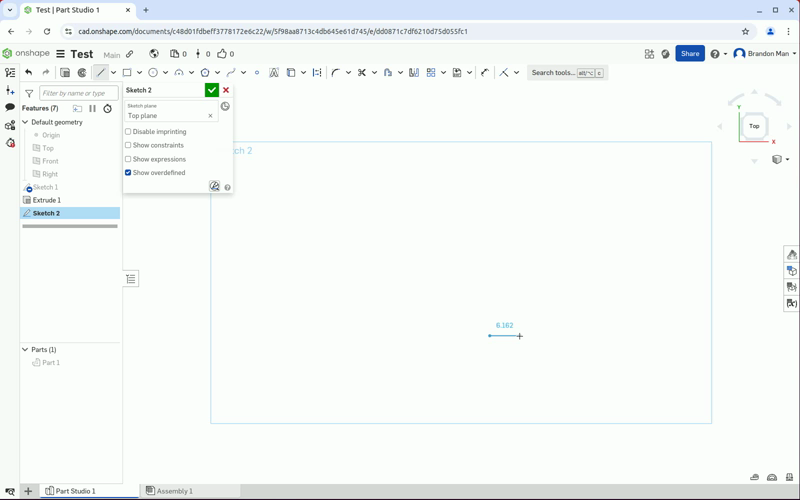
mouse_move(516, 335)
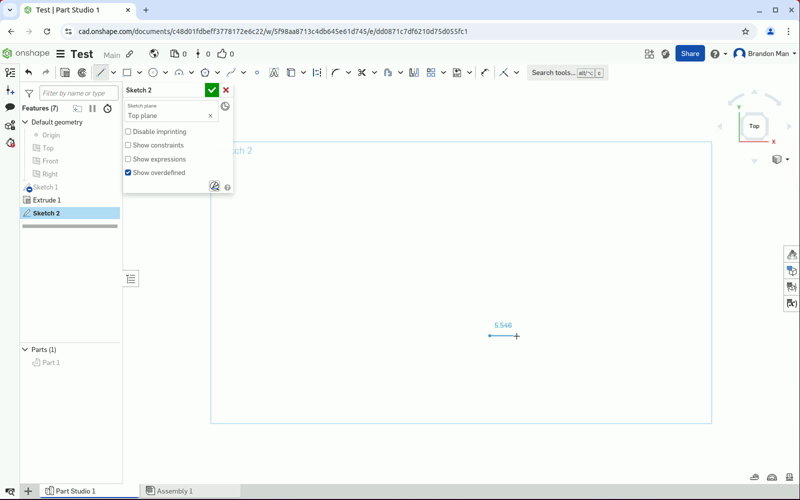
click(516, 335)
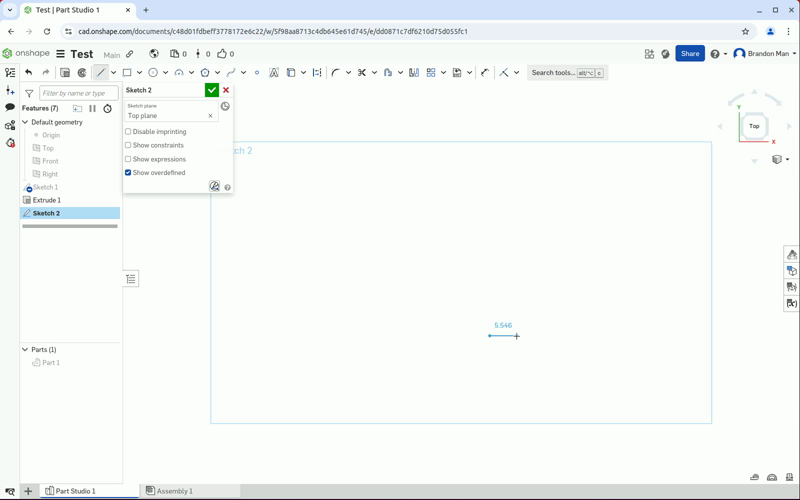
key_up(shift)
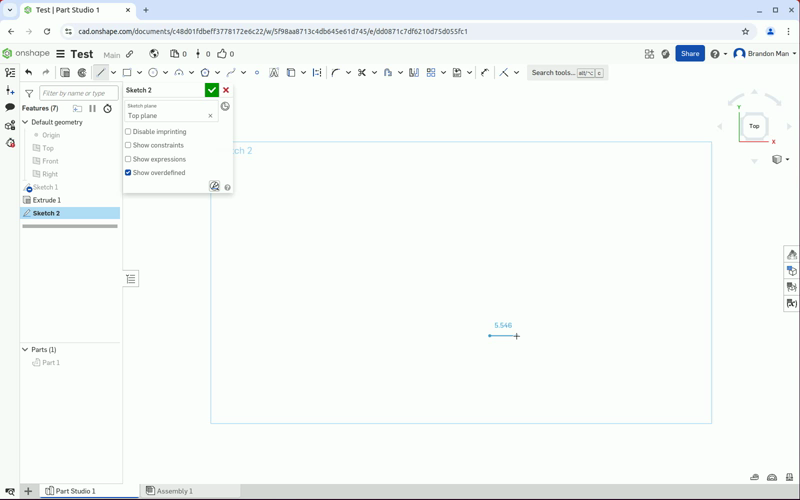
key_down(shift)
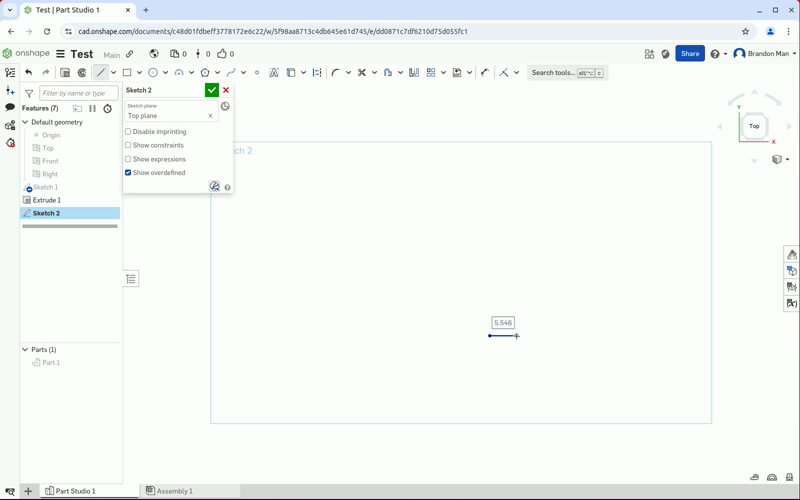
mouse_move(546, 335)
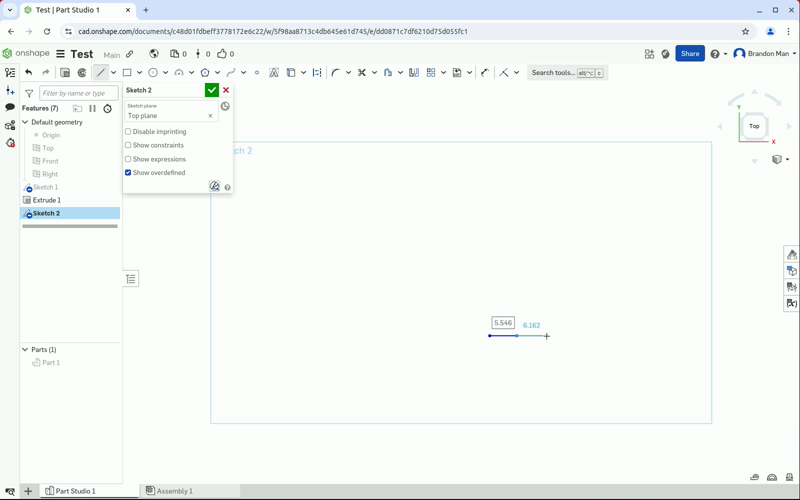
mouse_move(516, 303)
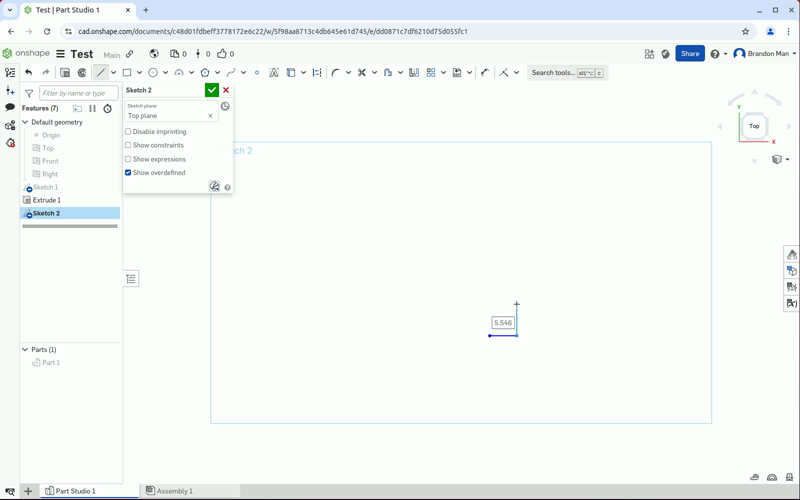
click(516, 303)
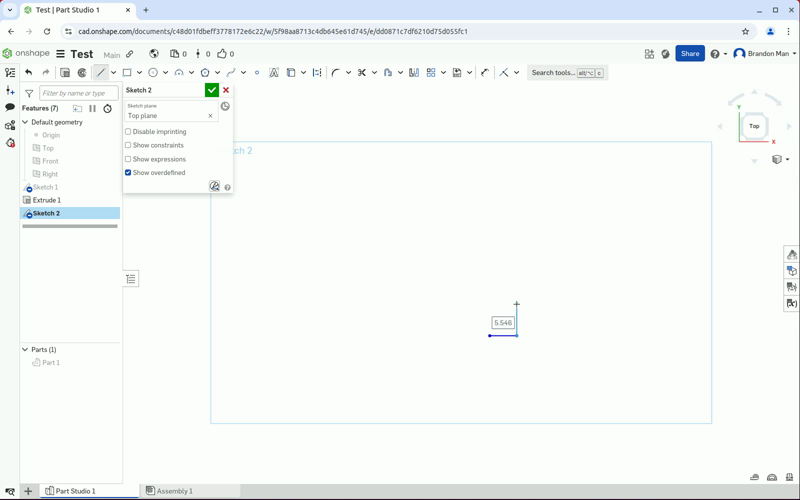
key_up(shift)
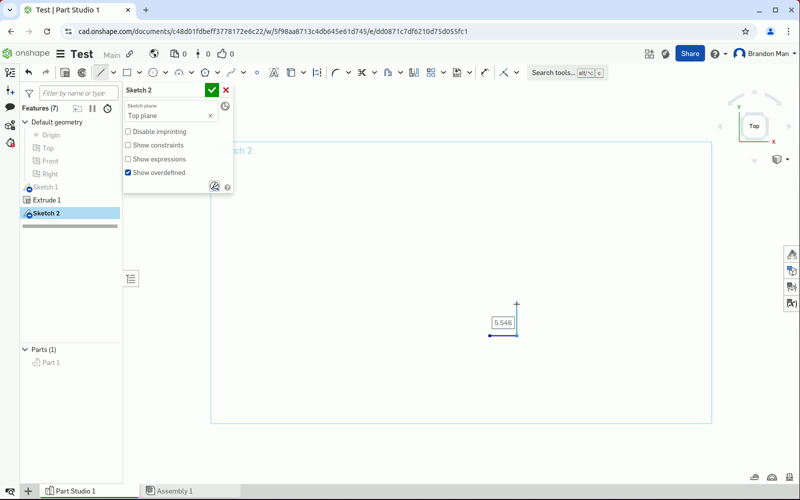
key_down(shift)
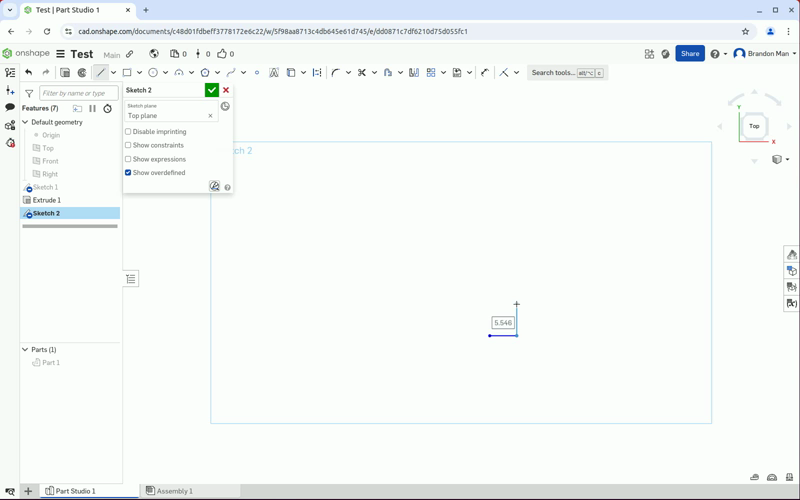
mouse_move(546, 303)
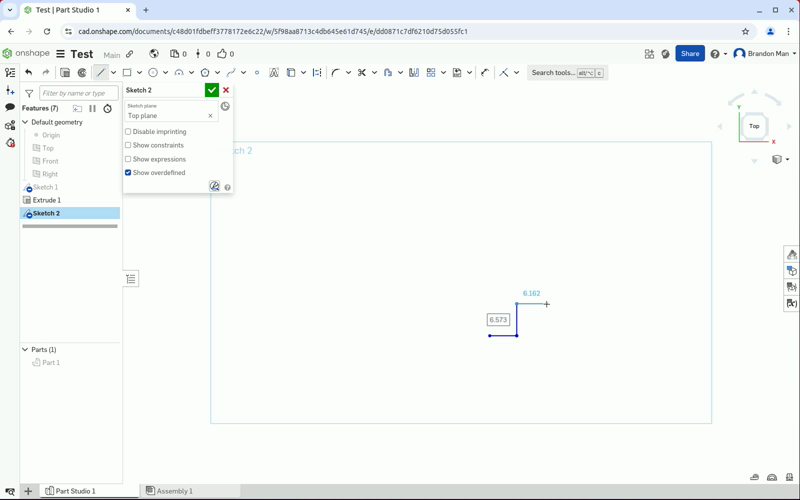
mouse_move(516, 271)
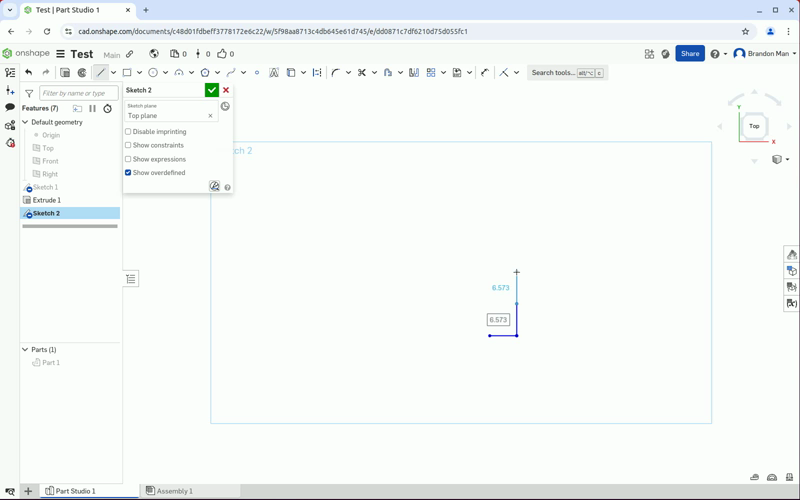
click(516, 271)
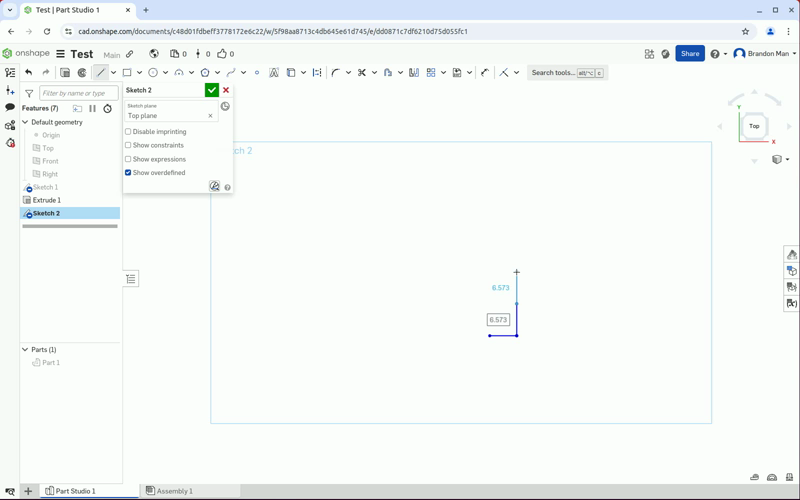
key_up(shift)
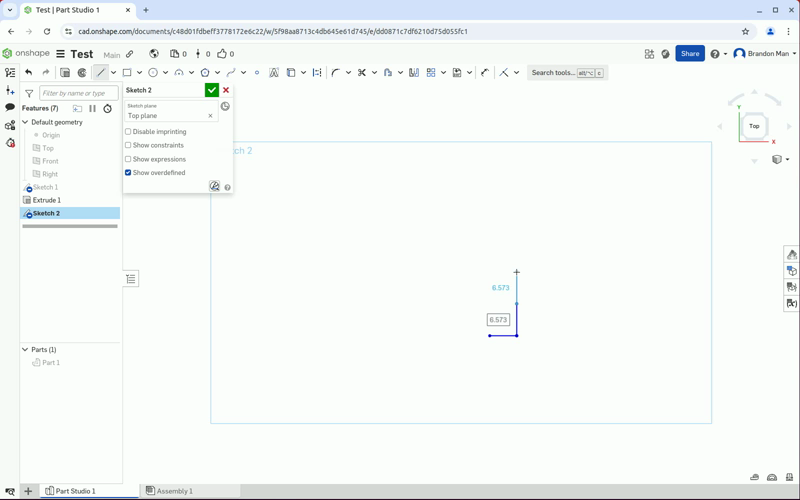
key_down(shift)
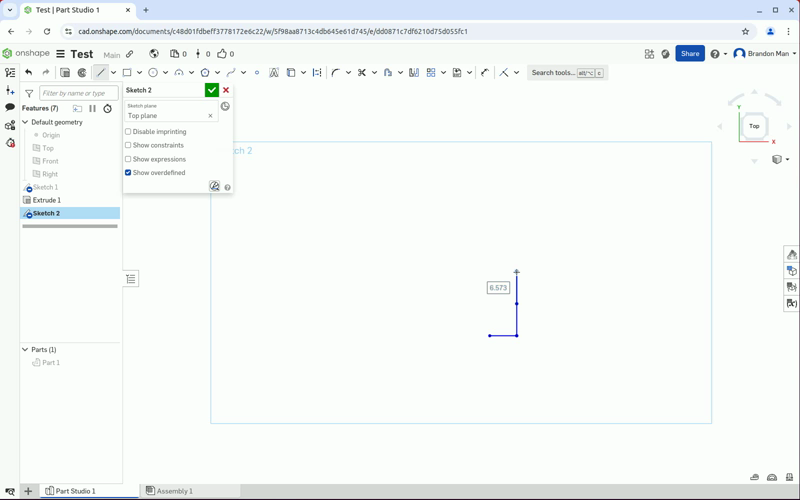
mouse_move(546, 271)
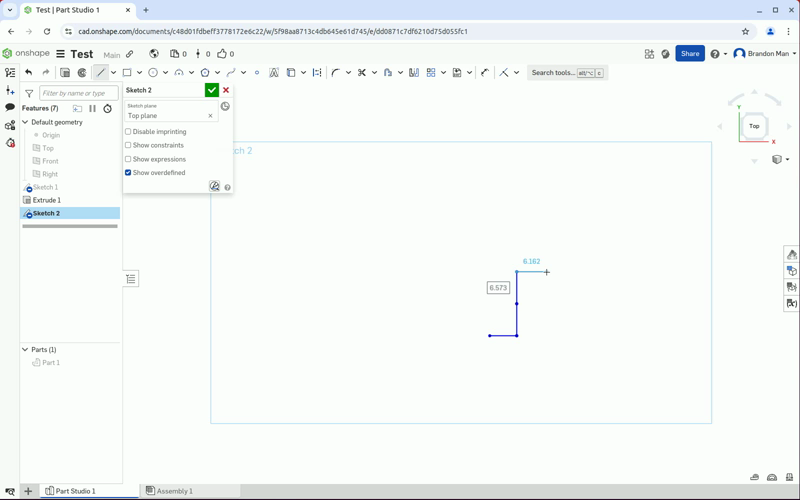
mouse_move(516, 225)
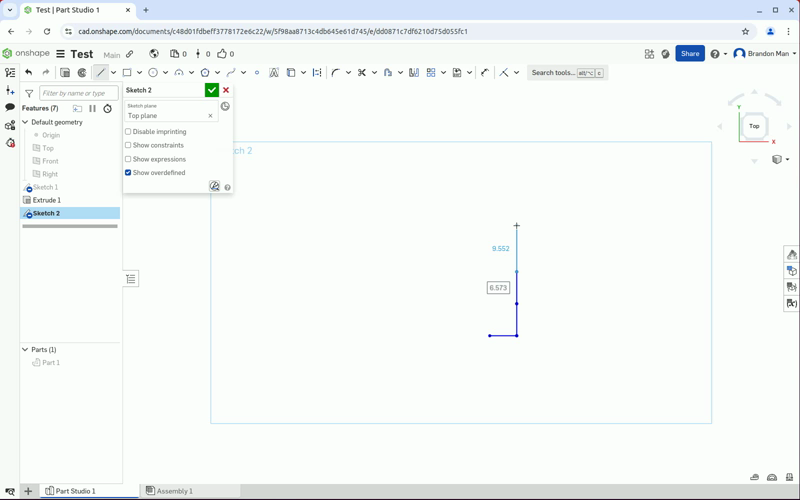
click(516, 225)
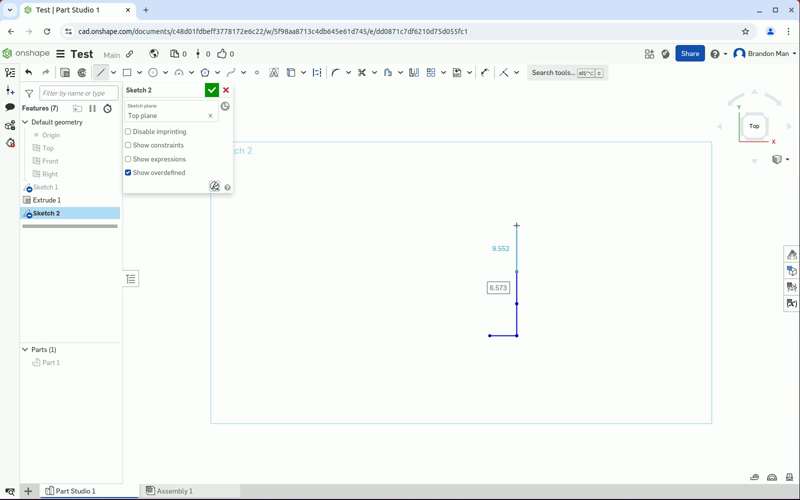
key_up(shift)
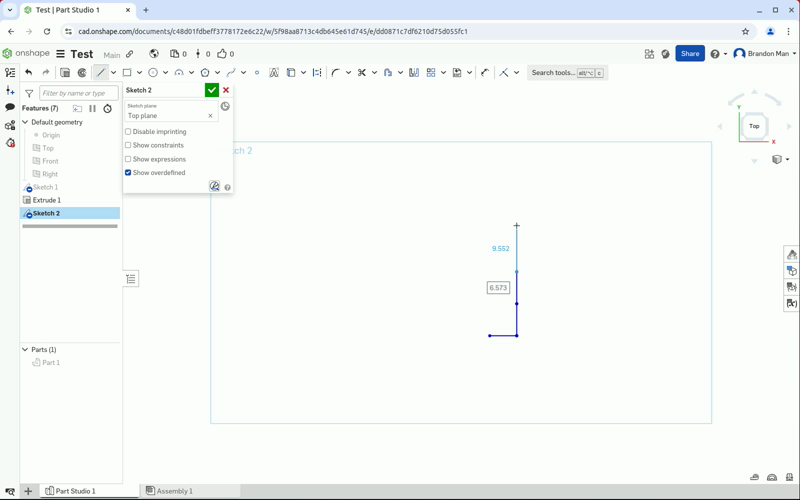
key_down(shift)
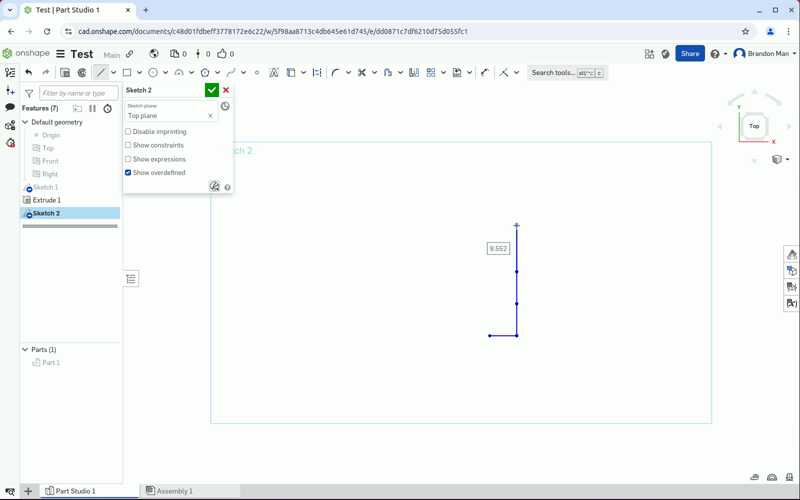
mouse_move(546, 225)
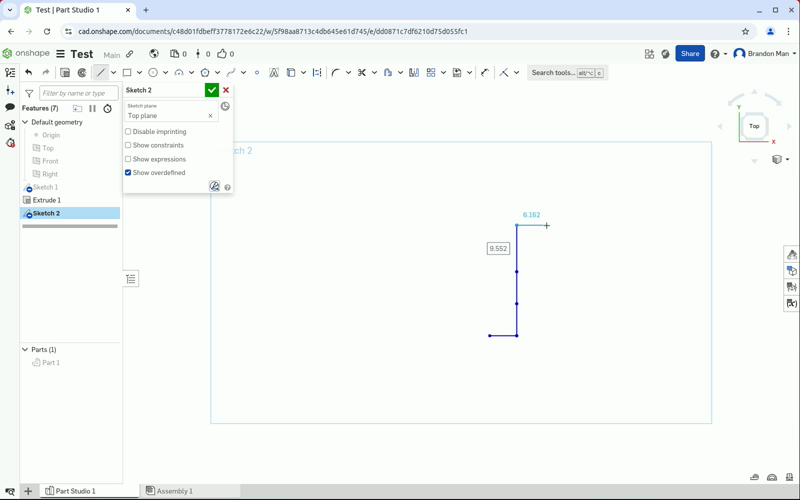
mouse_move(516, 209)
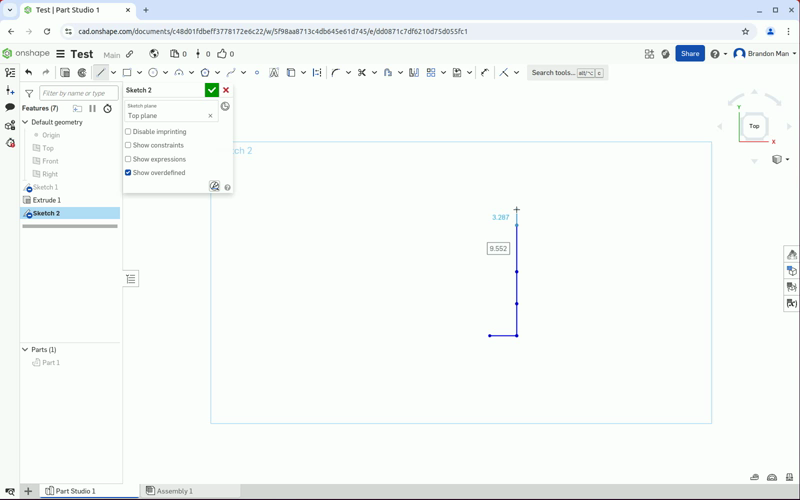
click(516, 209)
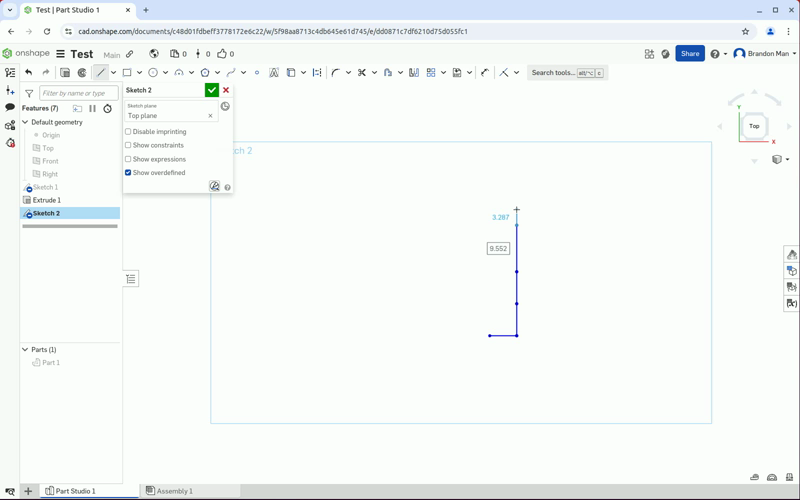
key_up(shift)
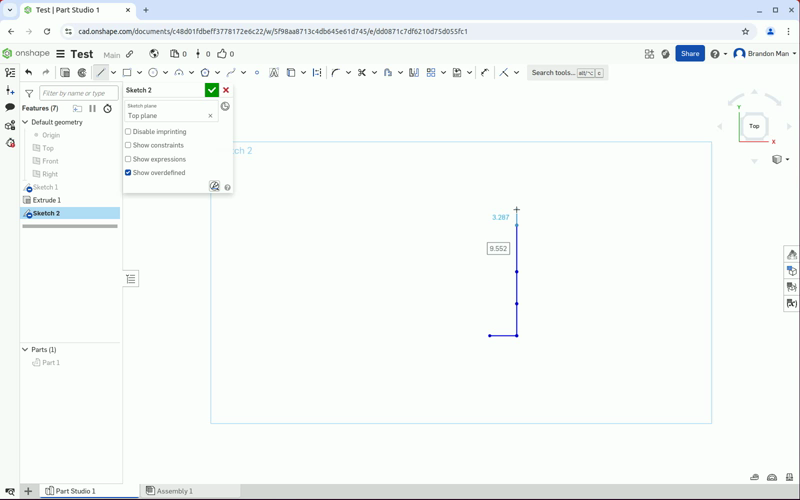
key_down(shift)
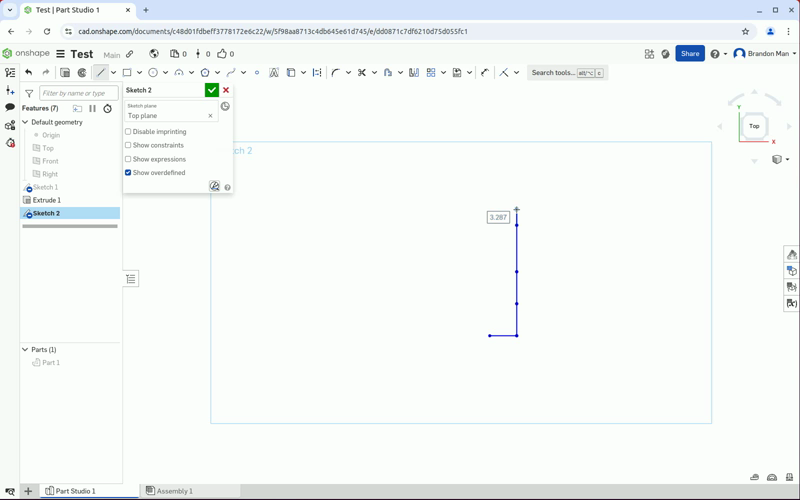
mouse_move(546, 209)
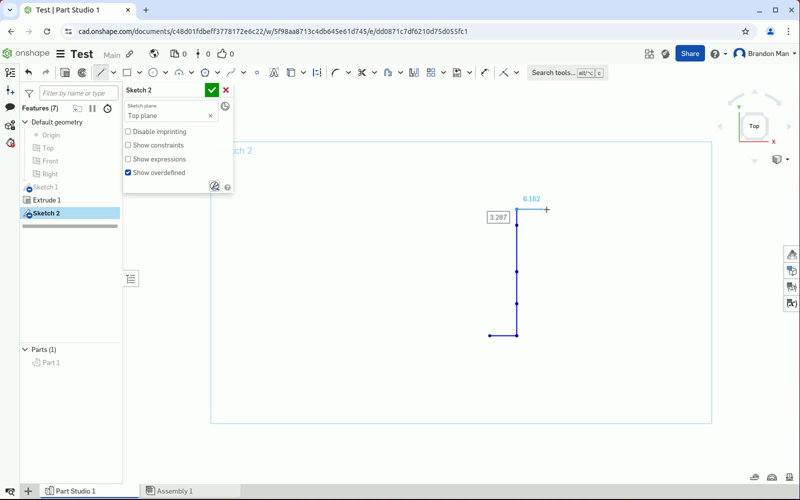
mouse_move(489, 209)
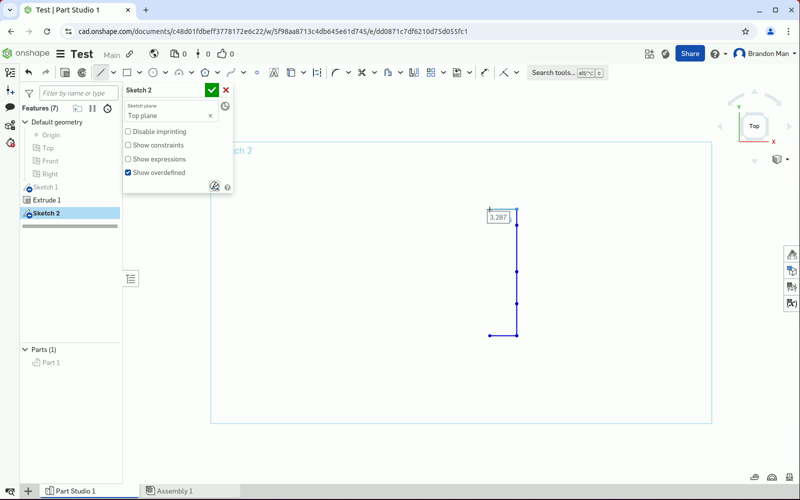
click(489, 209)
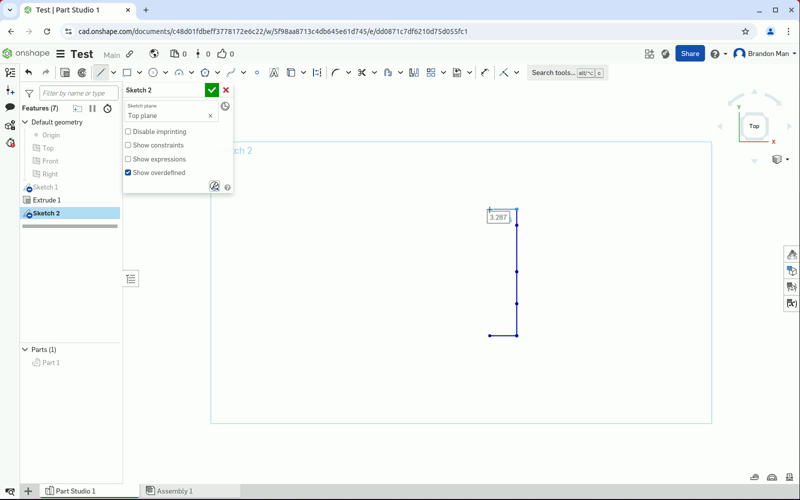
key_up(shift)
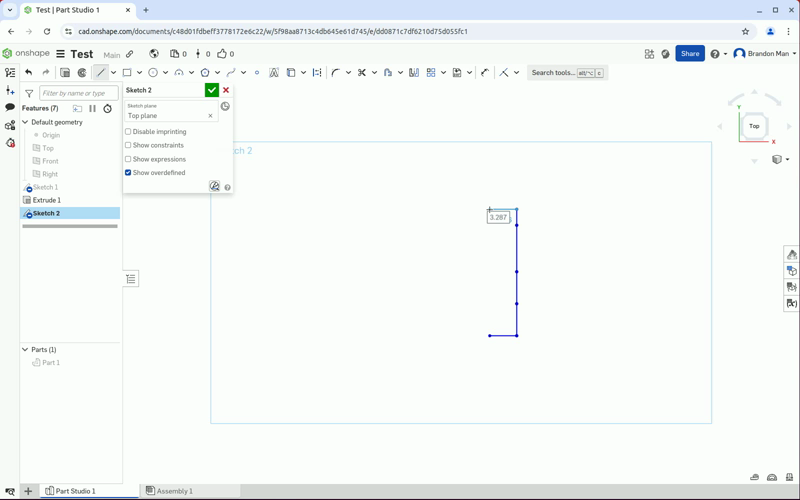
key_down(shift)
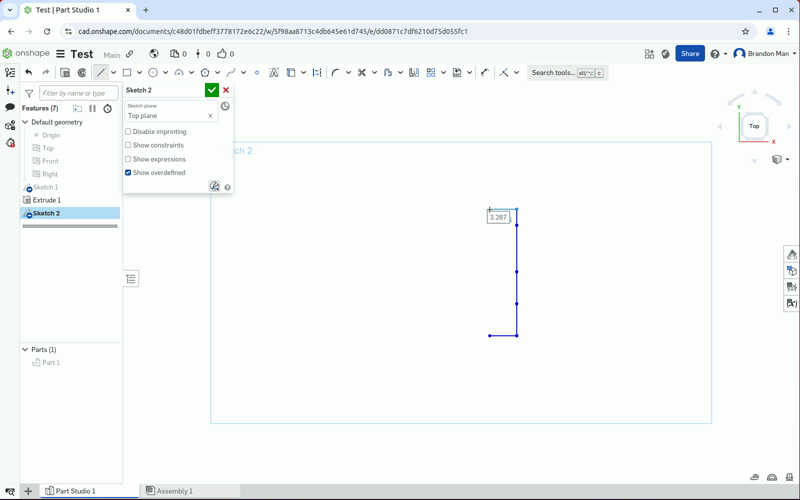
mouse_move(519, 209)
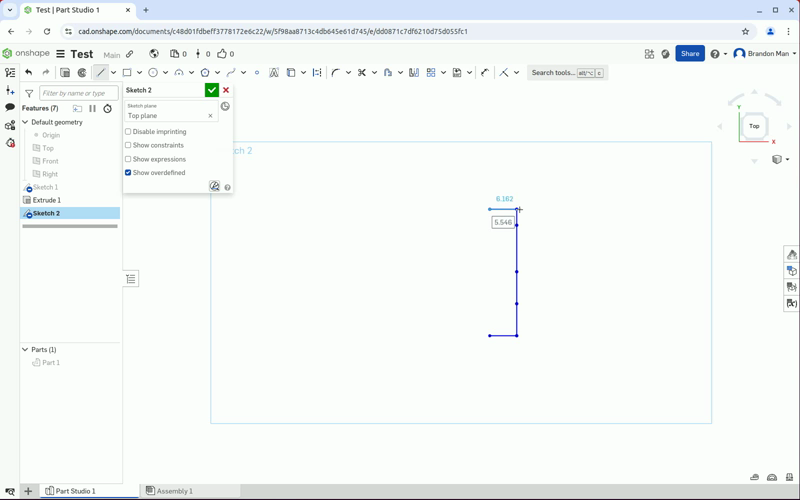
mouse_move(489, 262)
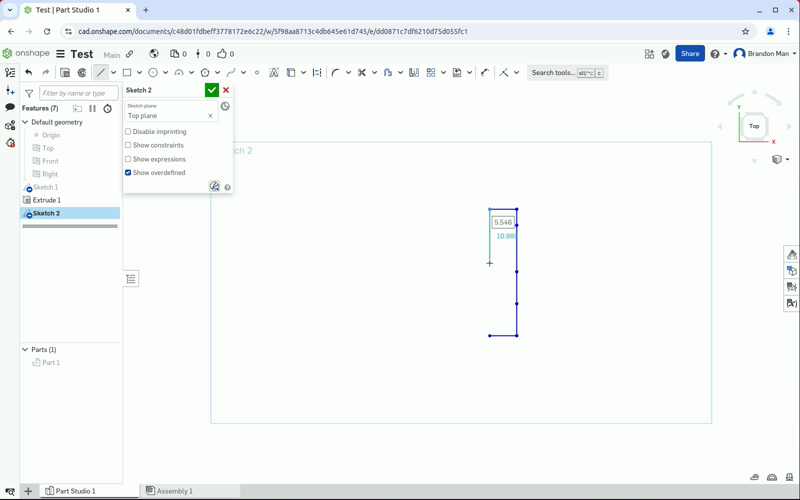
click(489, 262)
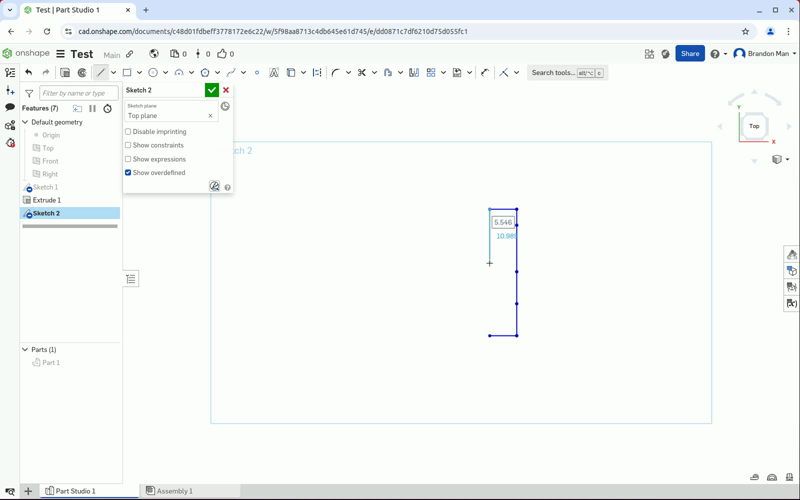
key_up(shift)
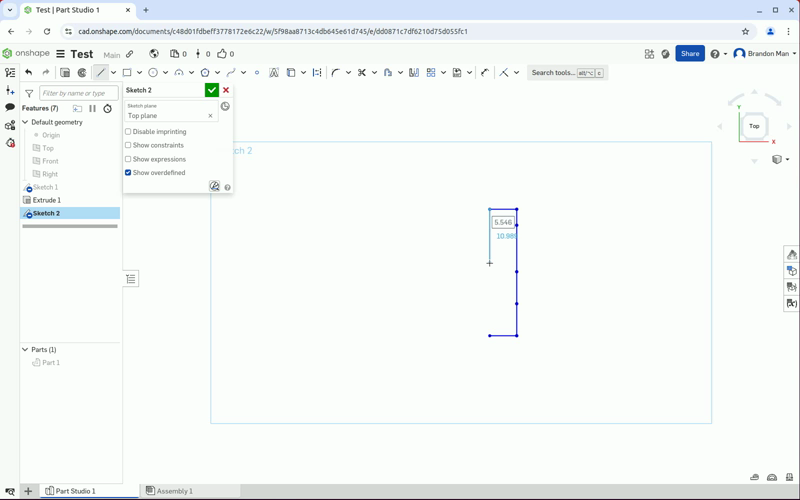
key(esc)
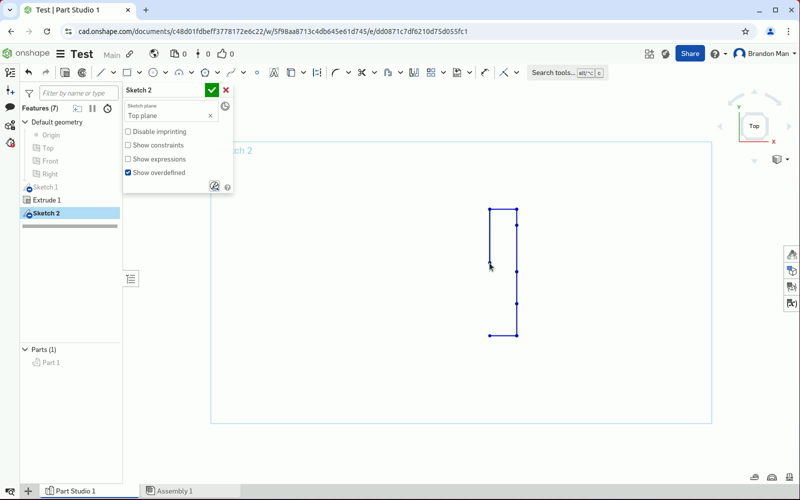
key(a)
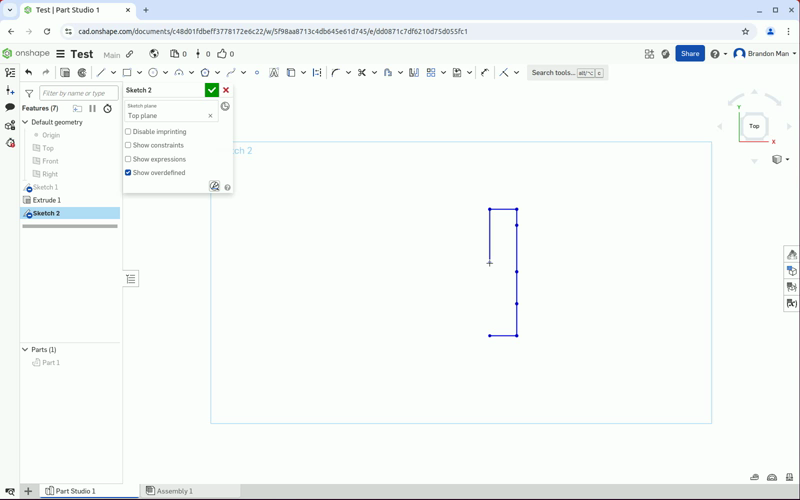
mouse_move(489, 262)
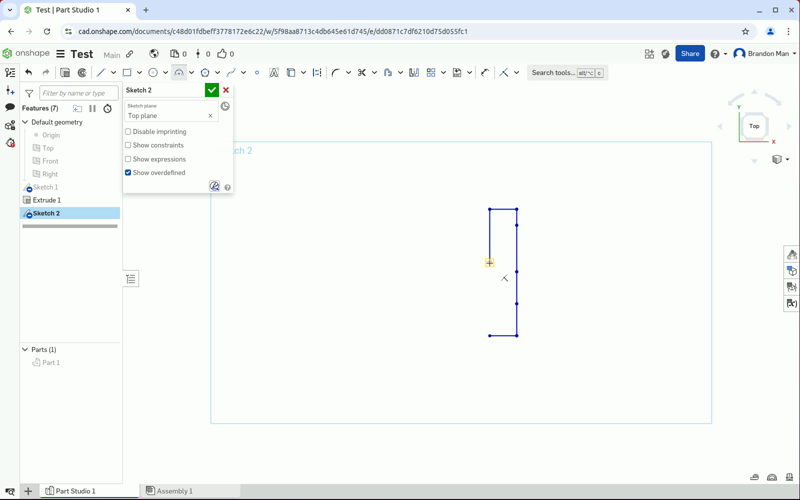
click(489, 262)
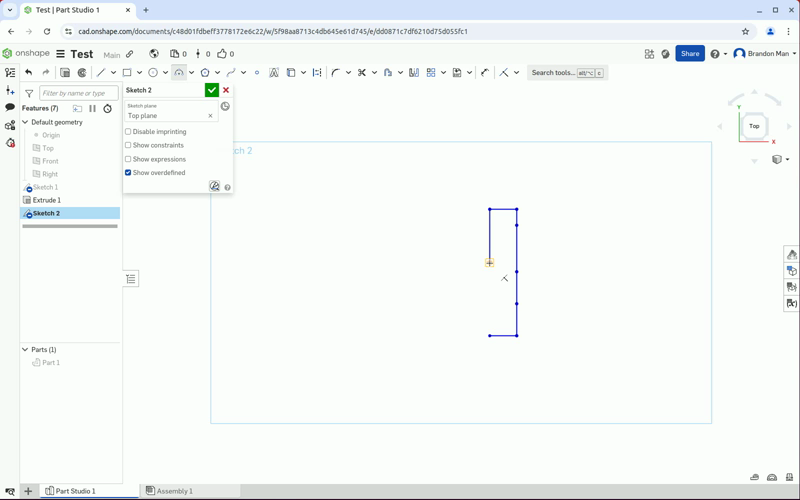
key_down(shift)
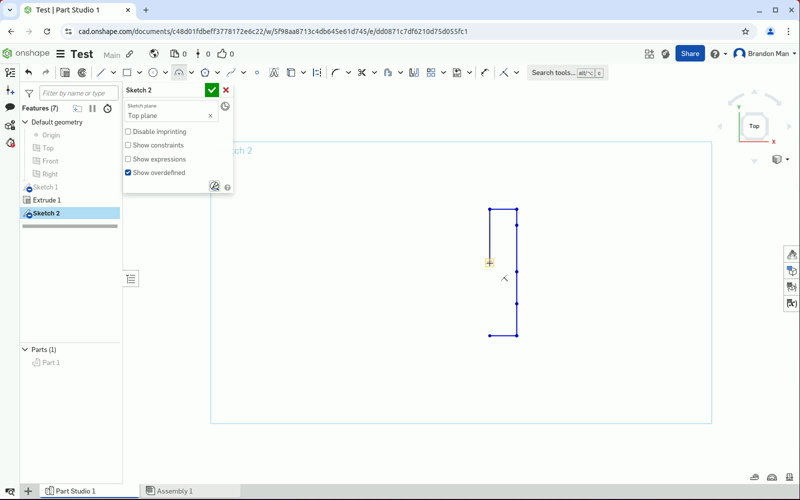
mouse_move(489, 271)
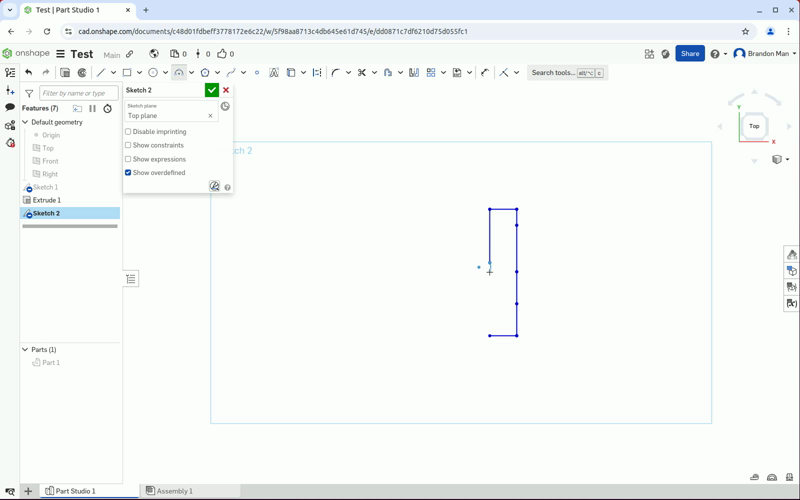
click(489, 271)
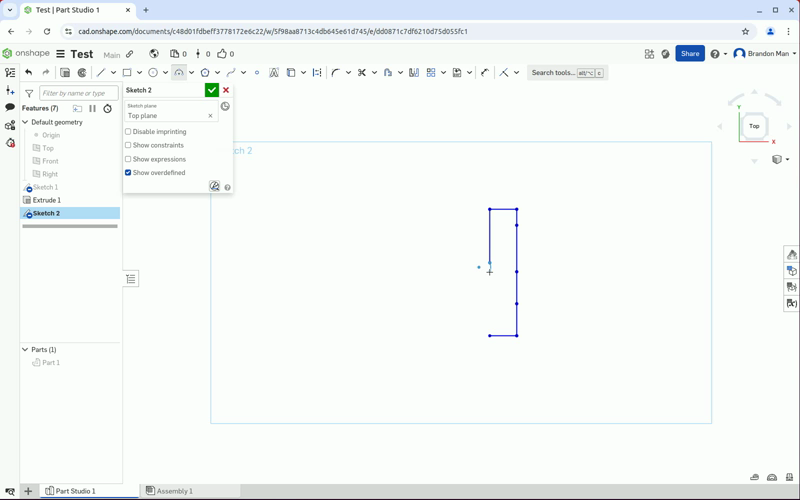
mouse_move(493, 267)
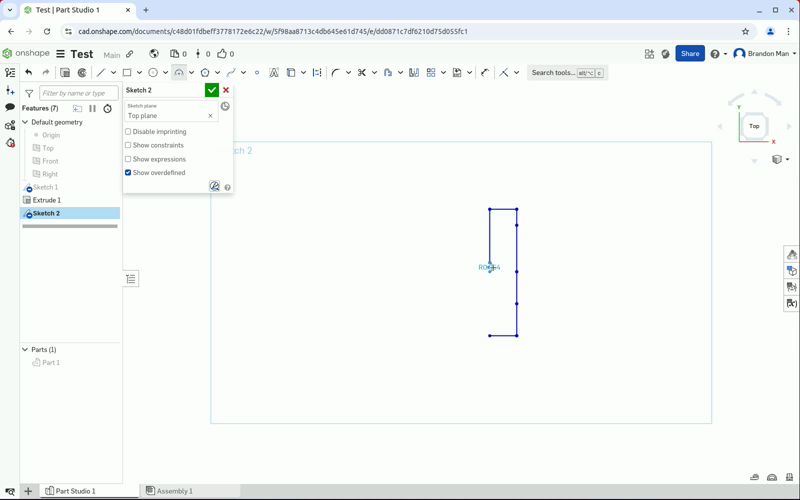
click(493, 267)
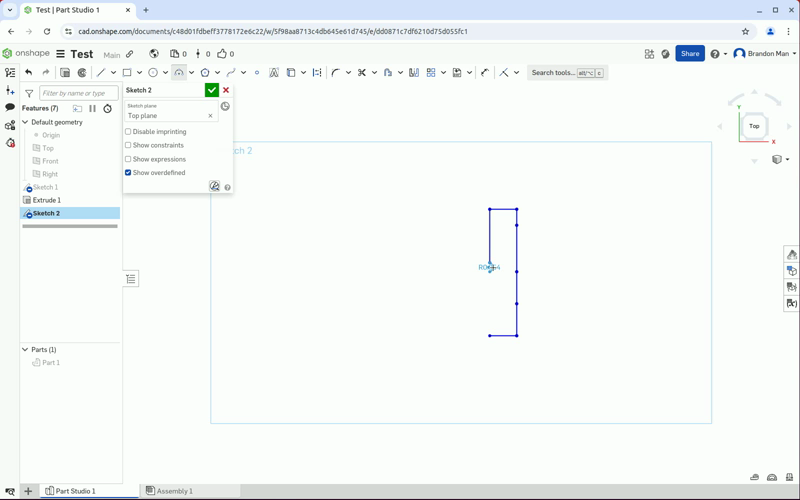
key_up(shift)
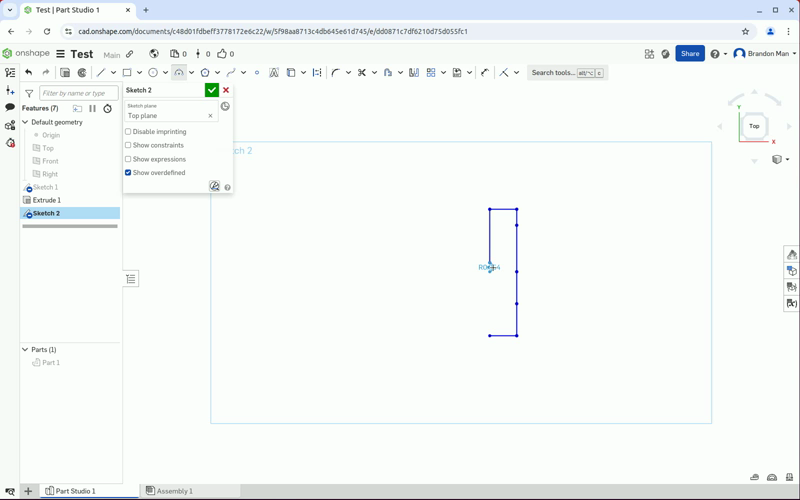
key(esc)
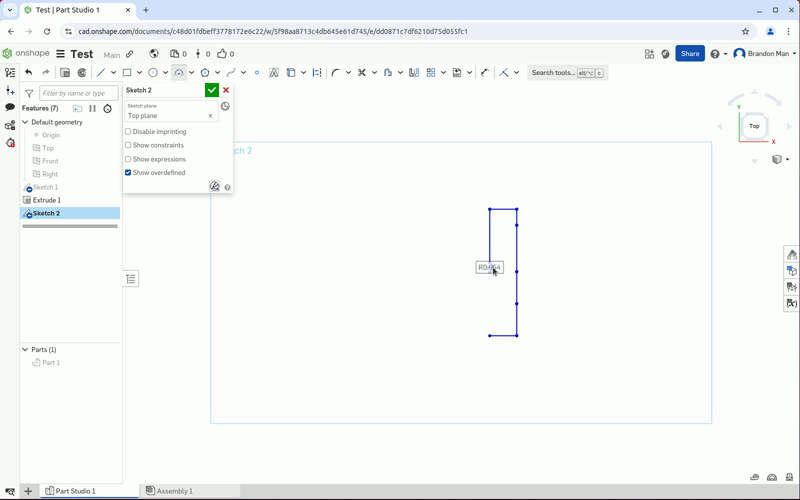
key(l)
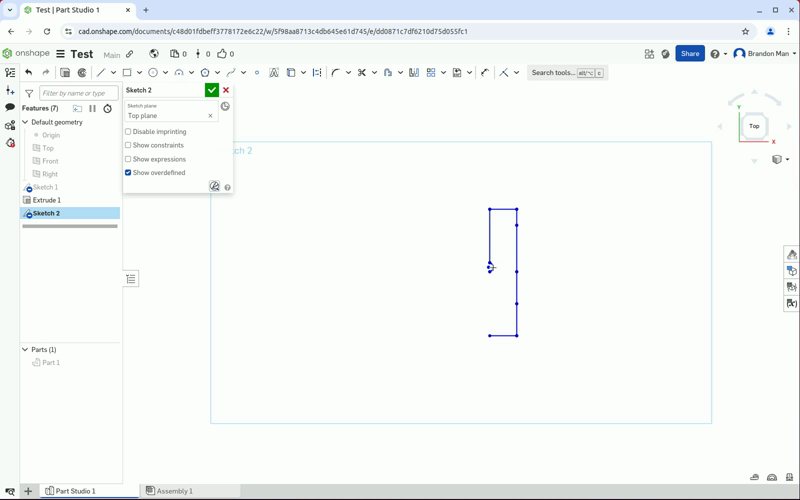
mouse_move(489, 271)
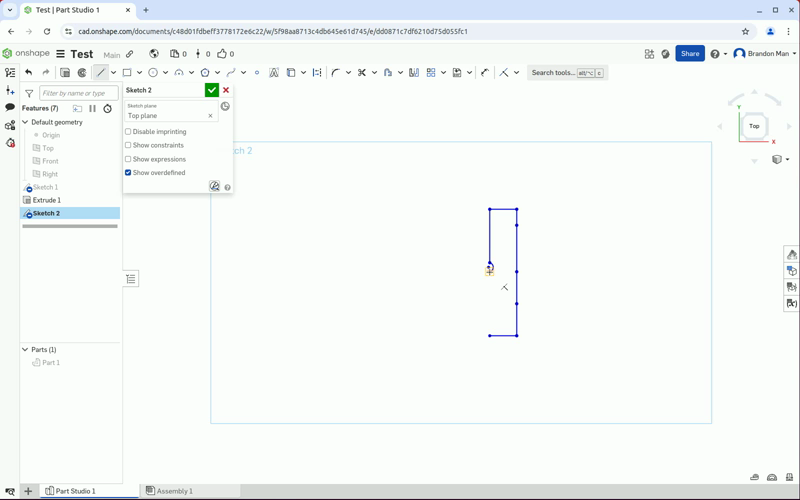
click(489, 271)
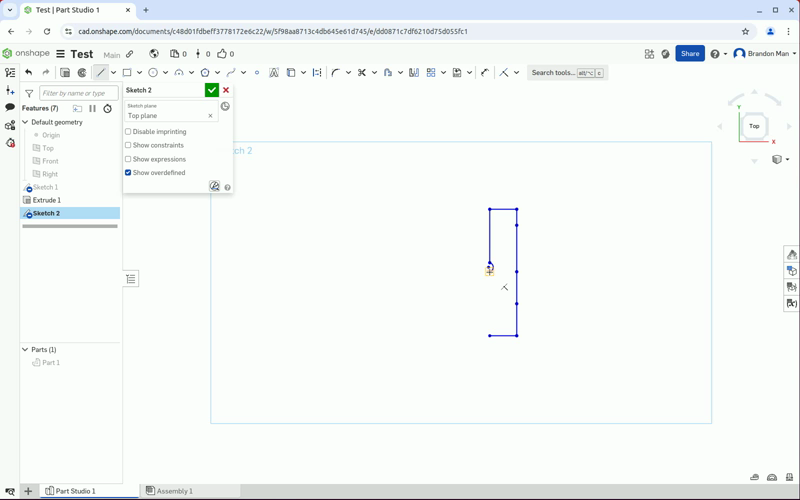
key_down(shift)
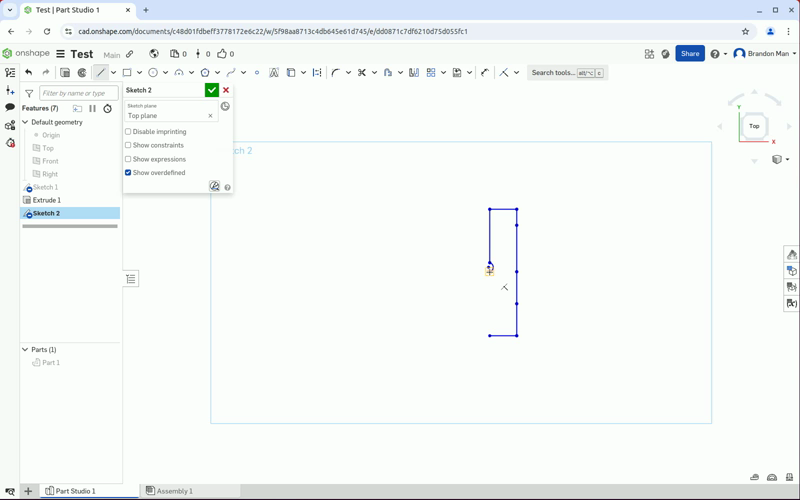
mouse_move(519, 271)
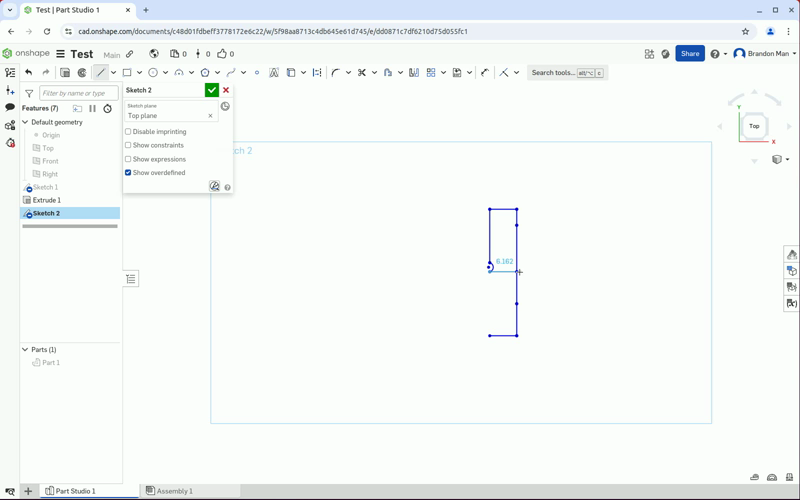
mouse_move(489, 273)
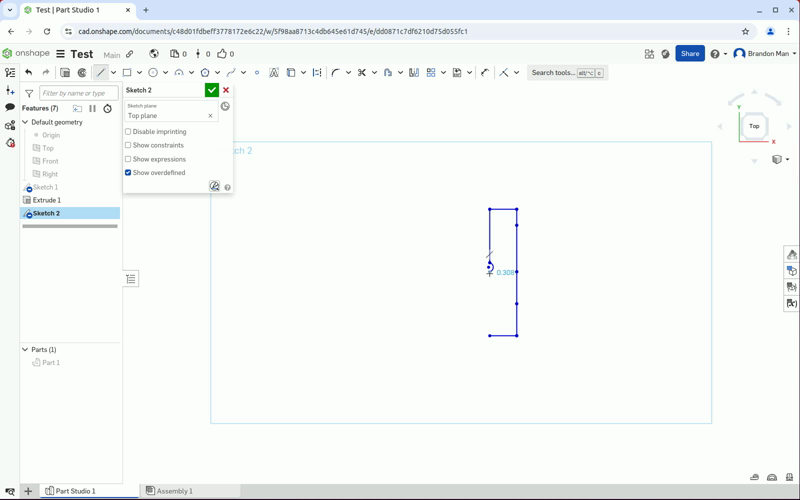
scroll(6)
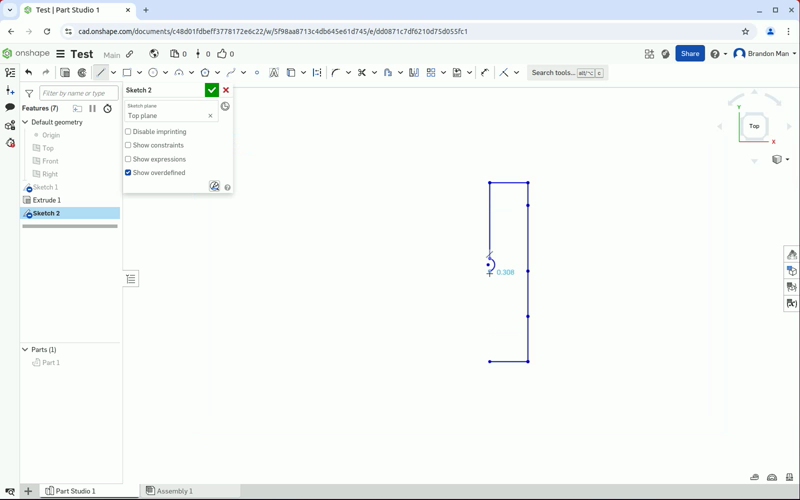
scroll(6)
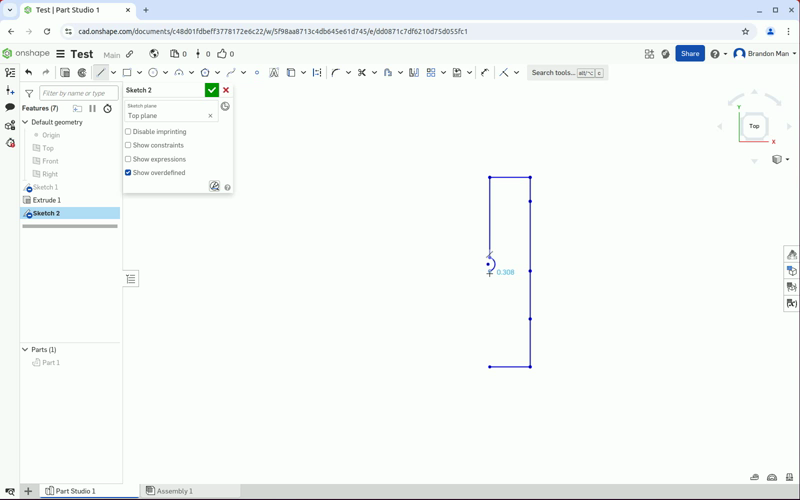
scroll(6)
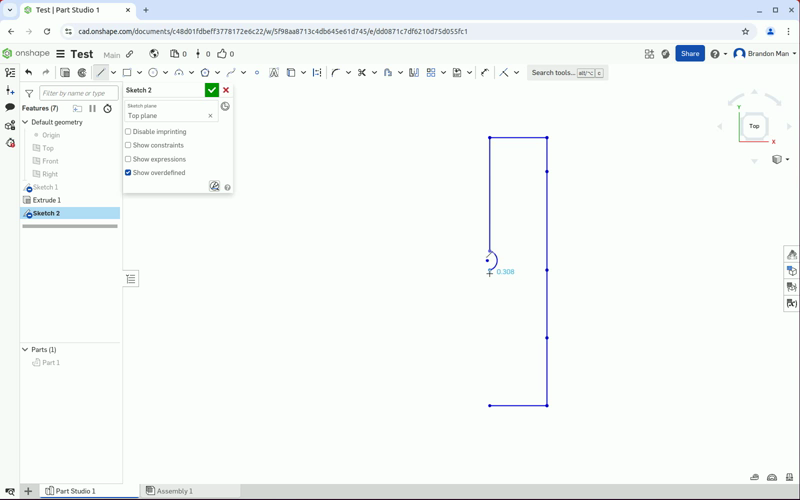
scroll(6)
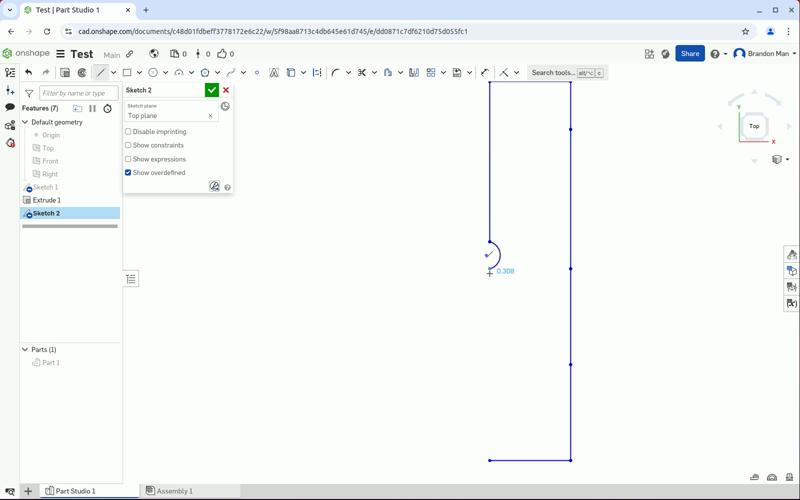
scroll(6)
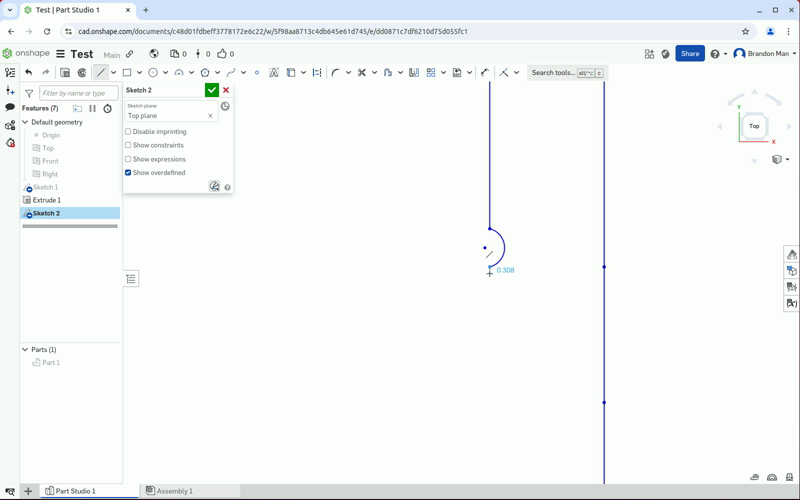
scroll(6)
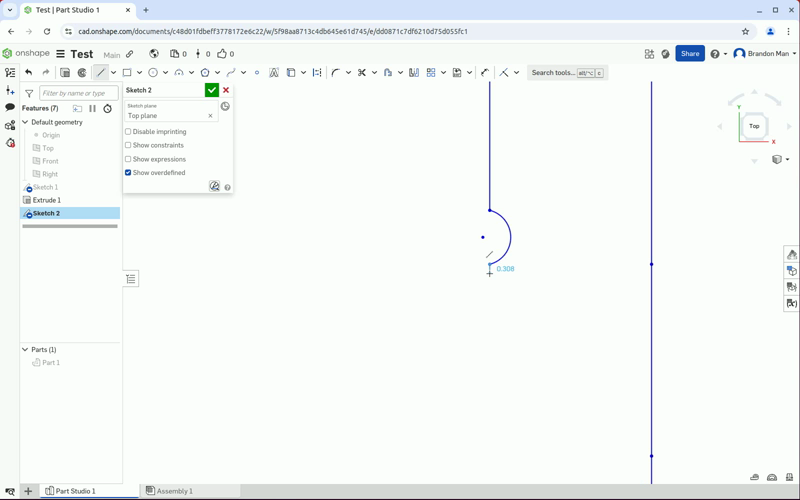
scroll(6)
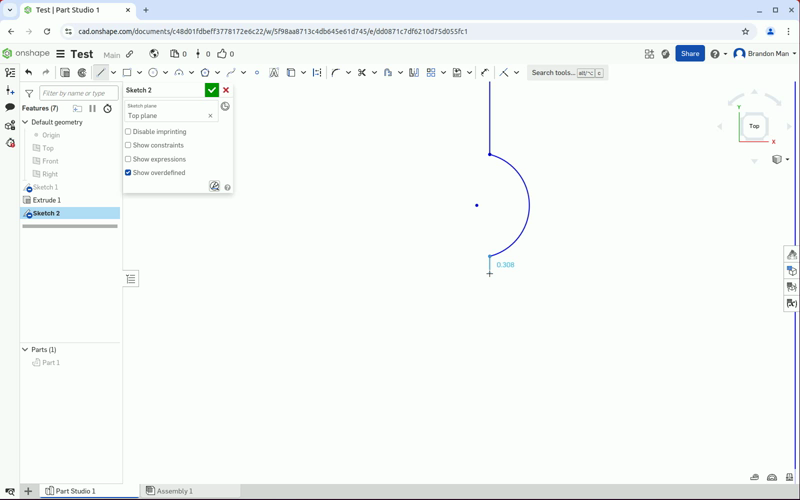
click(489, 273)
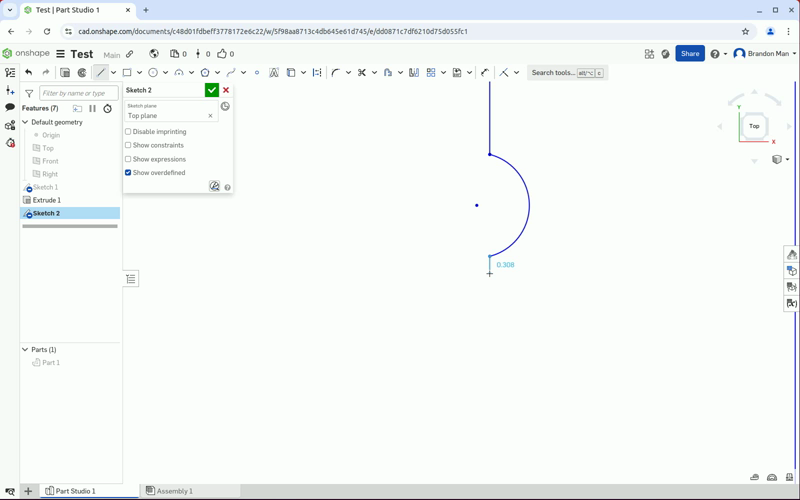
scroll(-6)
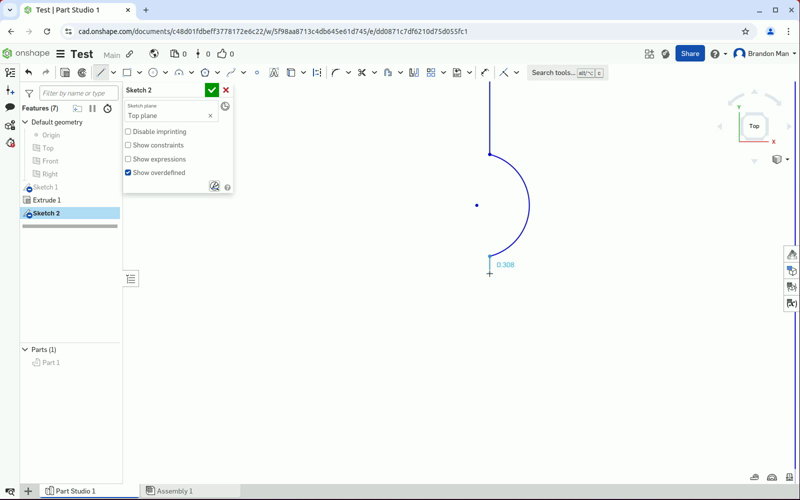
scroll(-6)
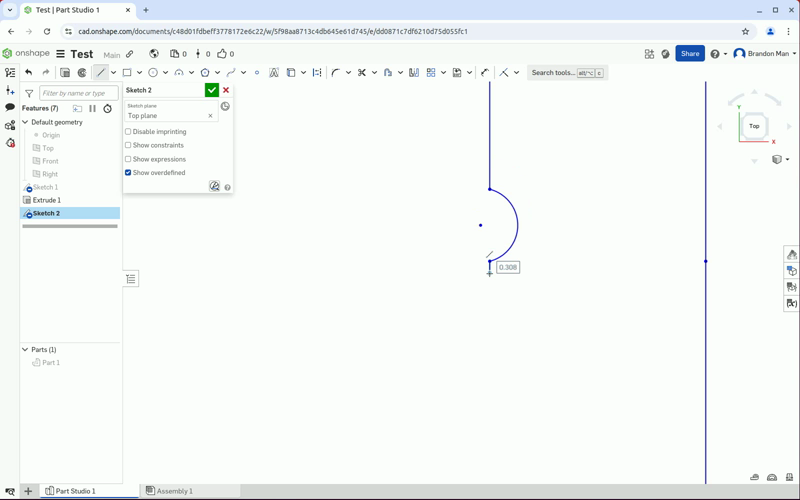
scroll(-6)
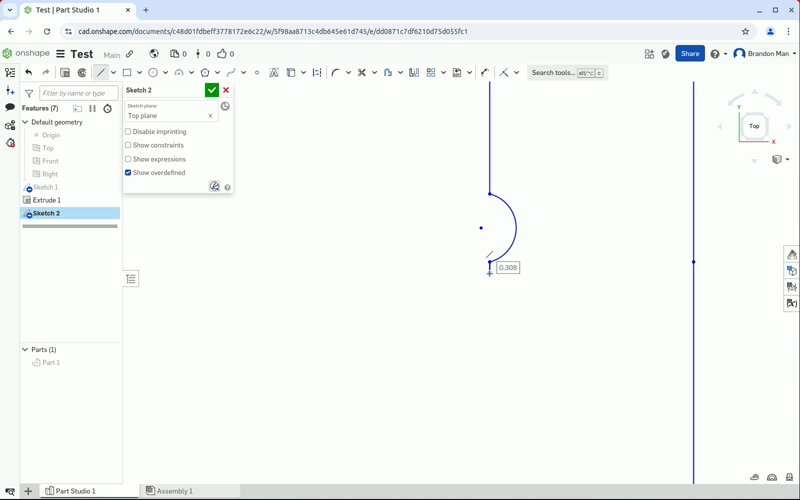
scroll(-6)
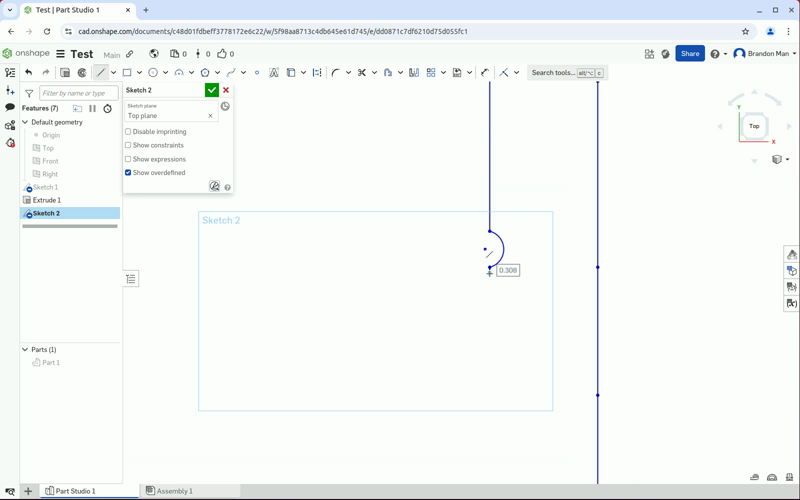
scroll(-6)
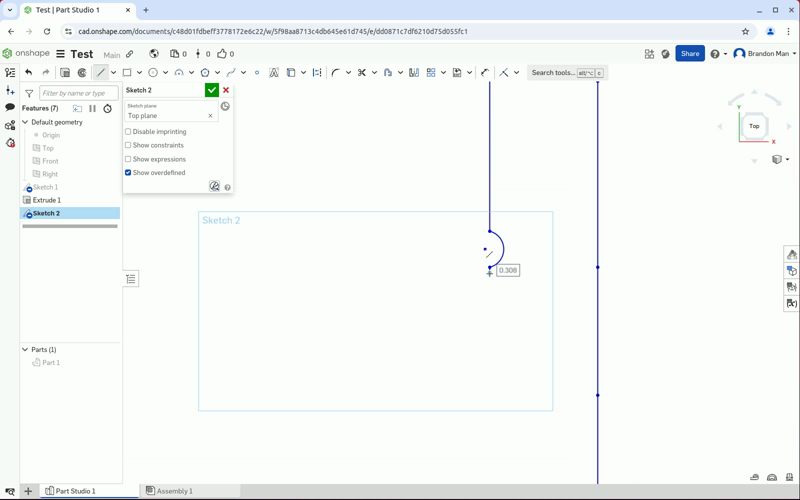
scroll(-6)
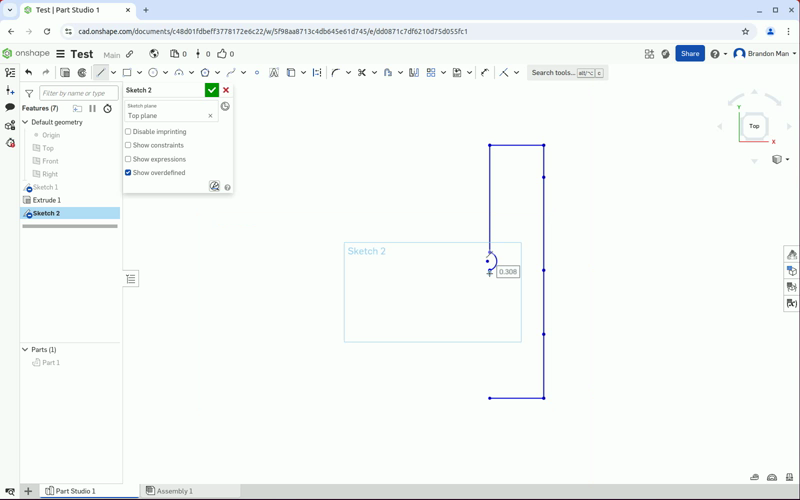
scroll(-6)
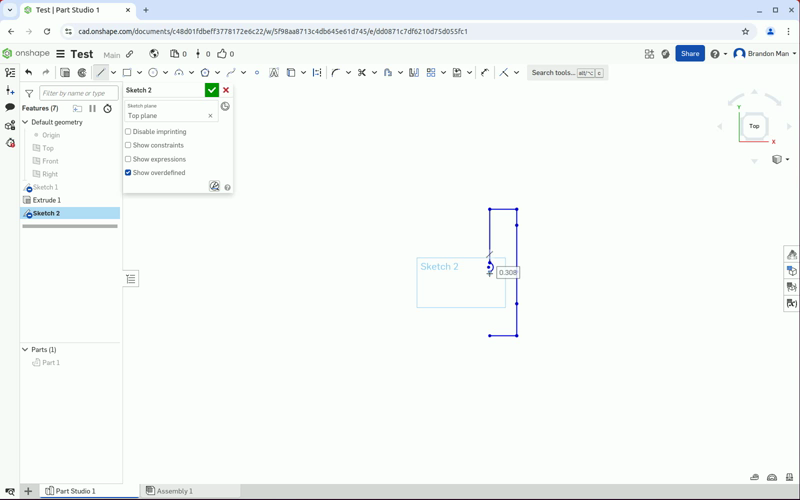
key_up(shift)
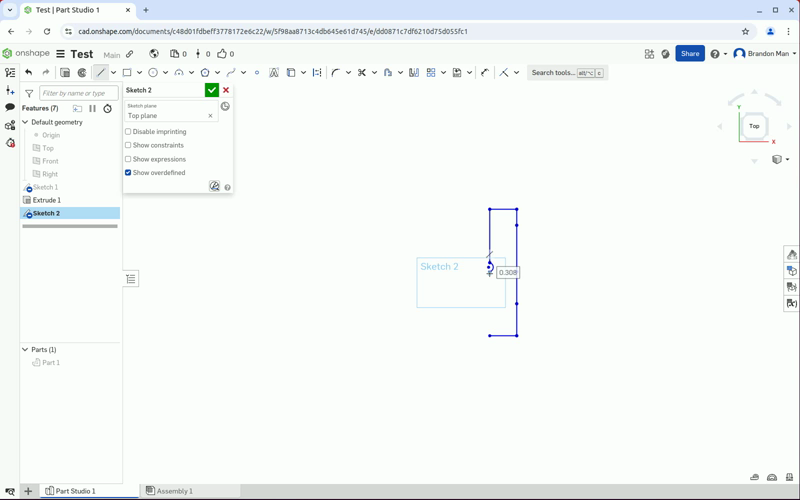
key(esc)
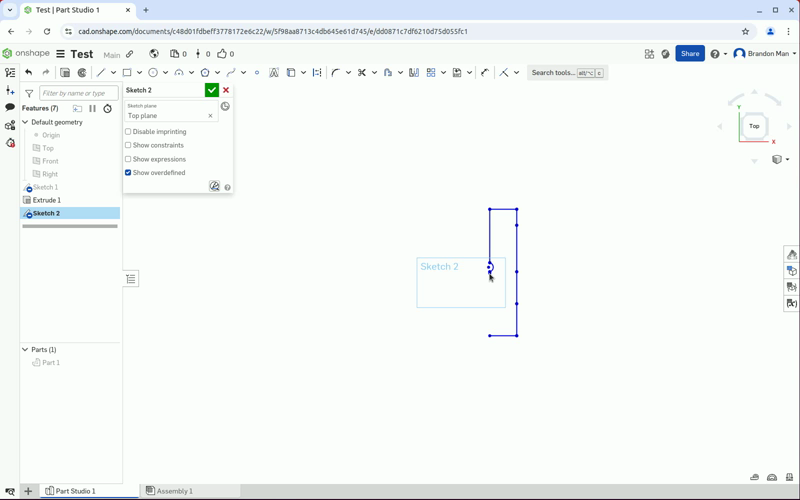
key(a)
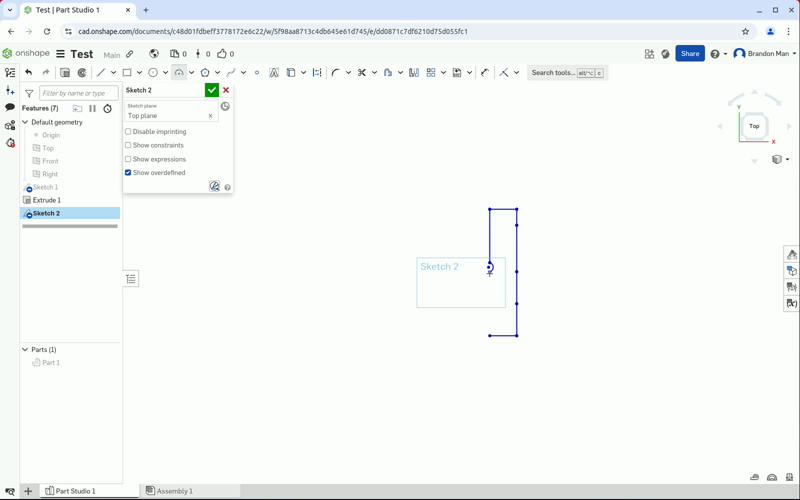
mouse_move(489, 273)
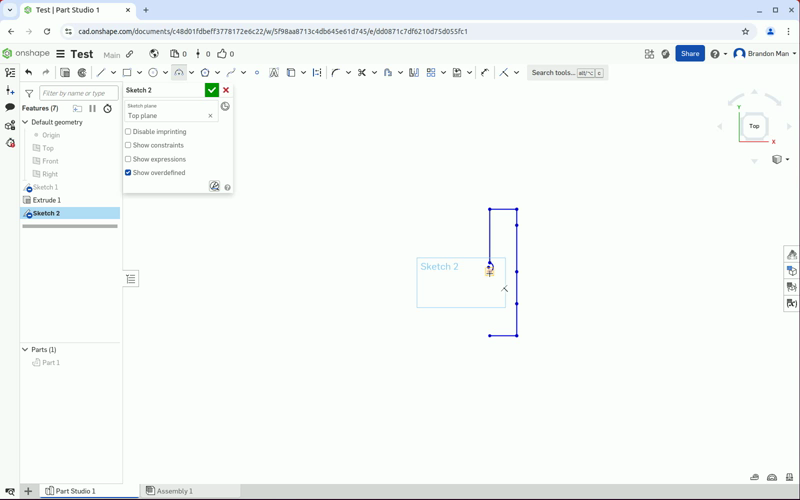
scroll(6)
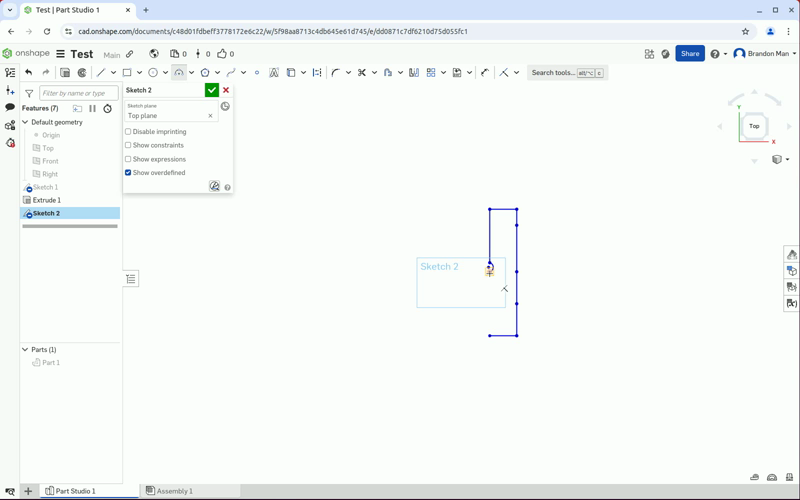
scroll(6)
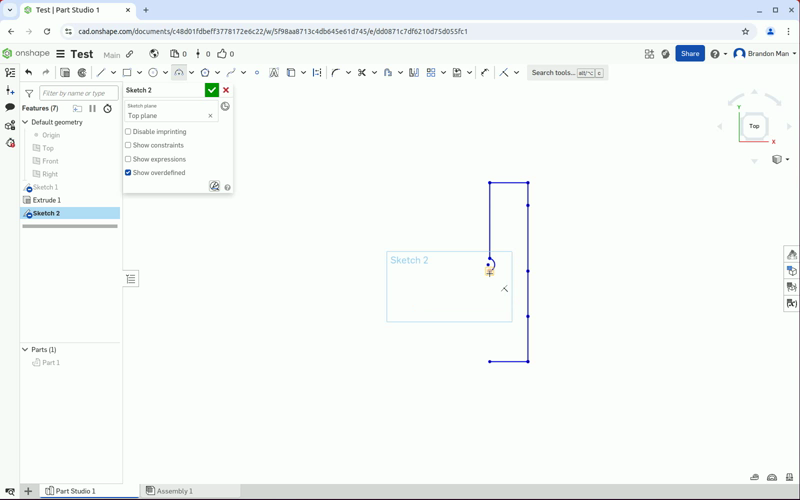
scroll(6)
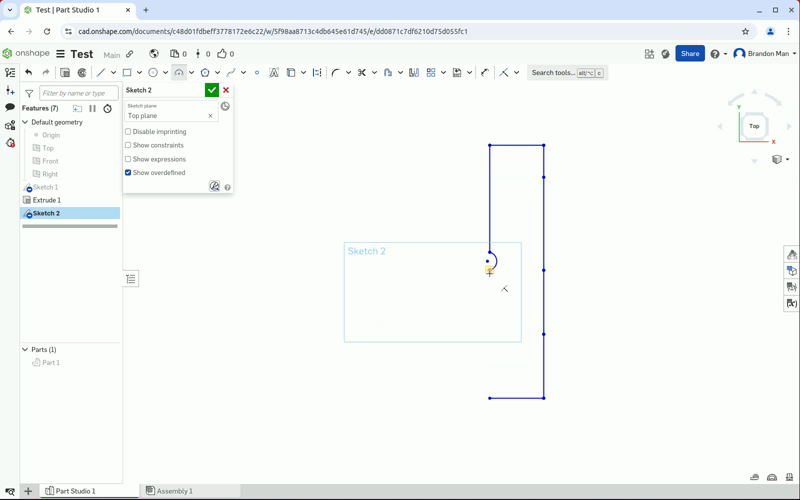
scroll(6)
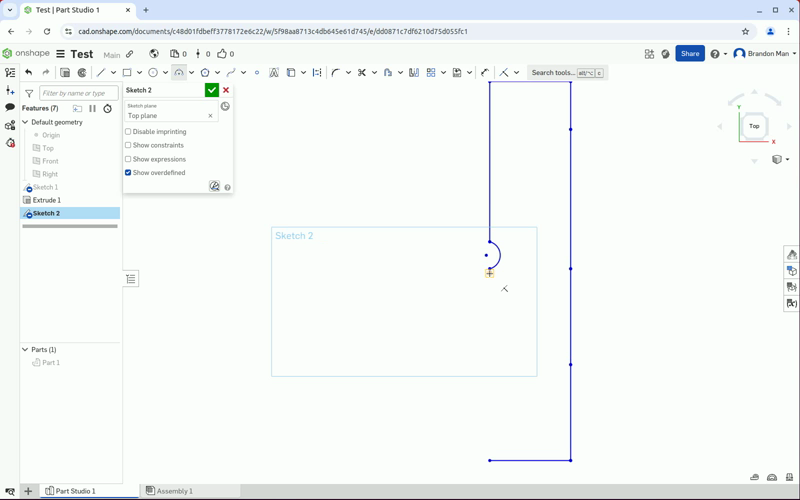
scroll(6)
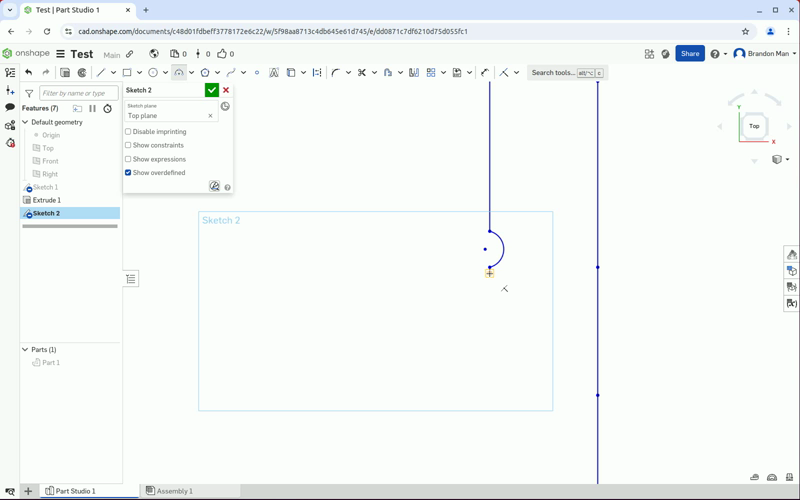
scroll(6)
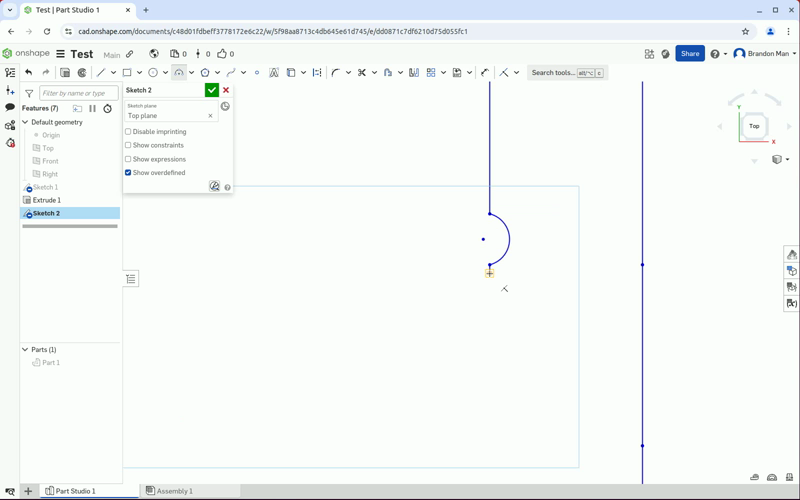
scroll(6)
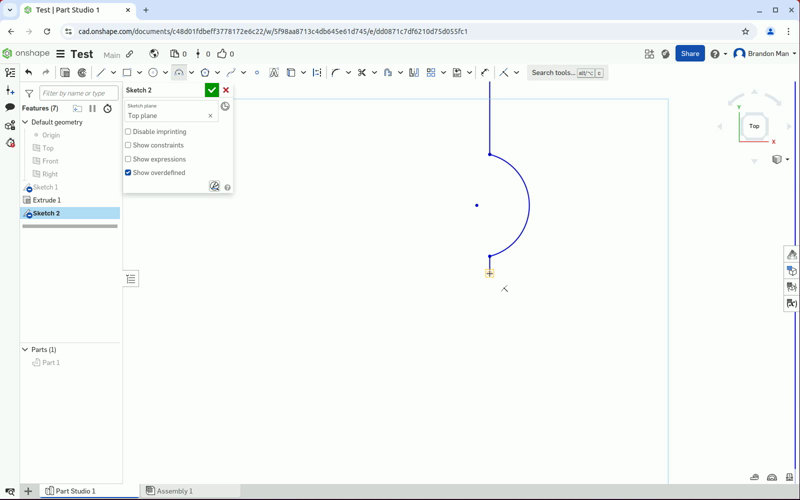
click(489, 273)
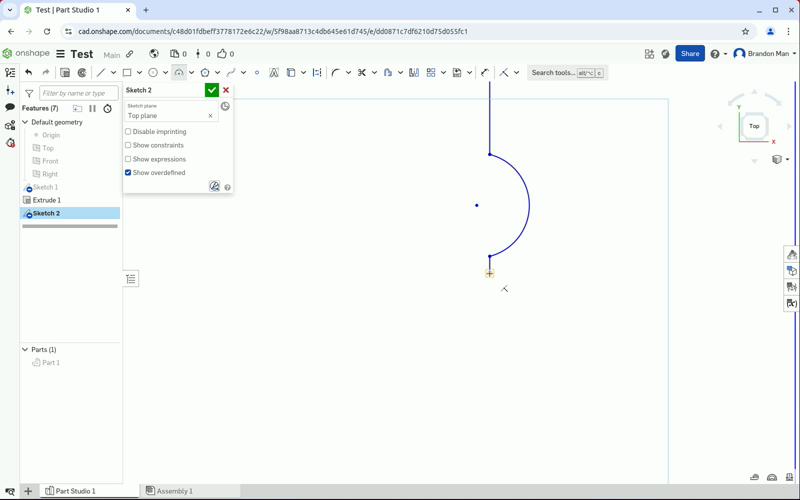
scroll(-6)
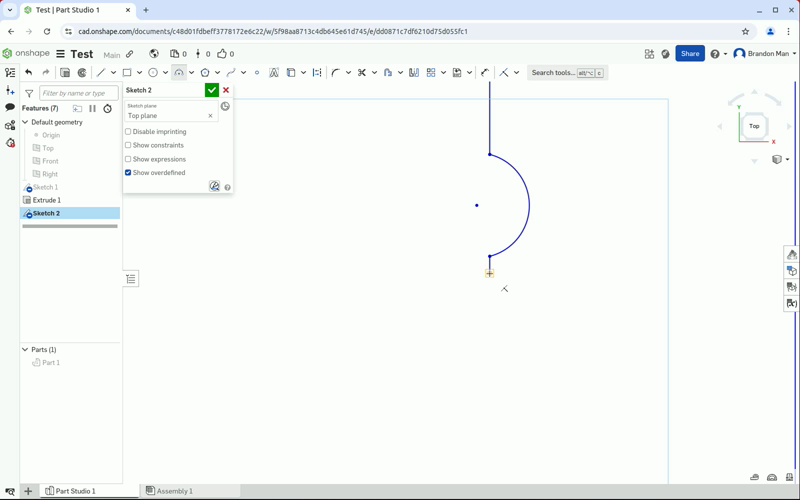
scroll(-6)
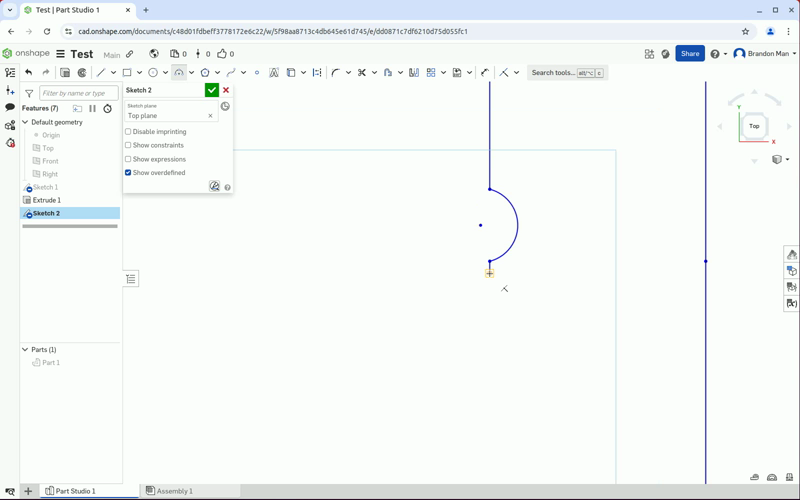
scroll(-6)
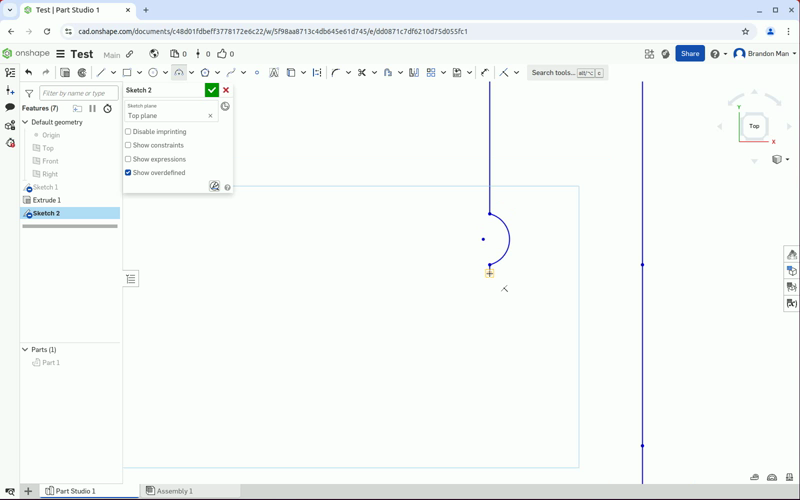
scroll(-6)
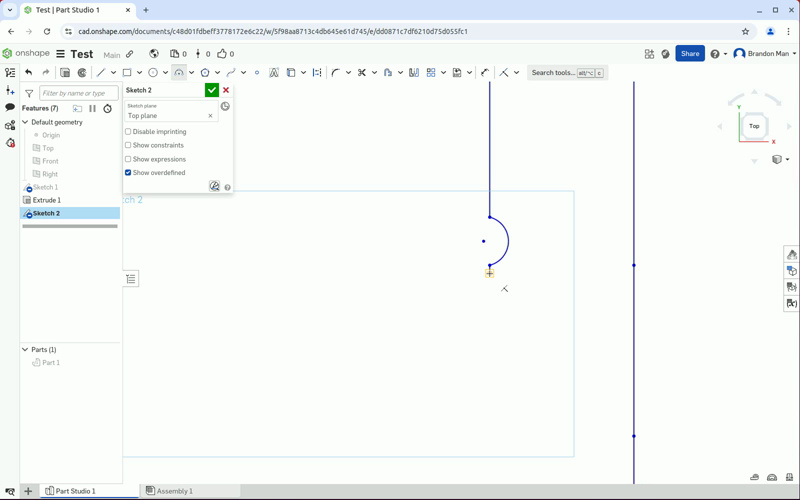
scroll(-6)
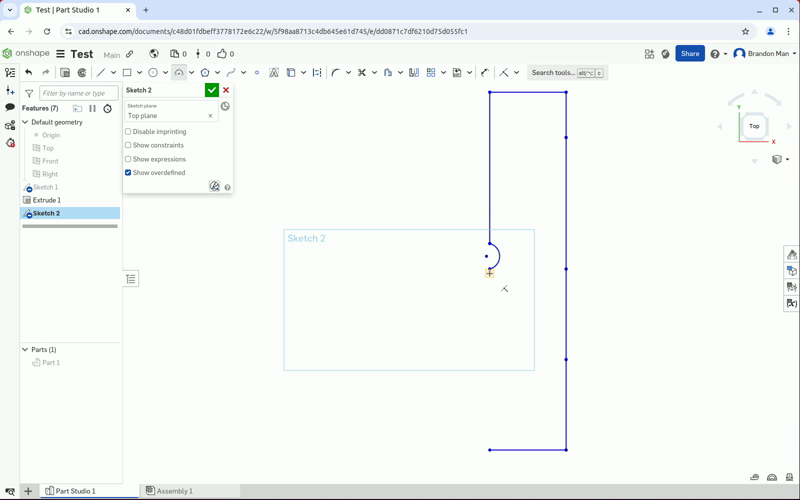
scroll(-6)
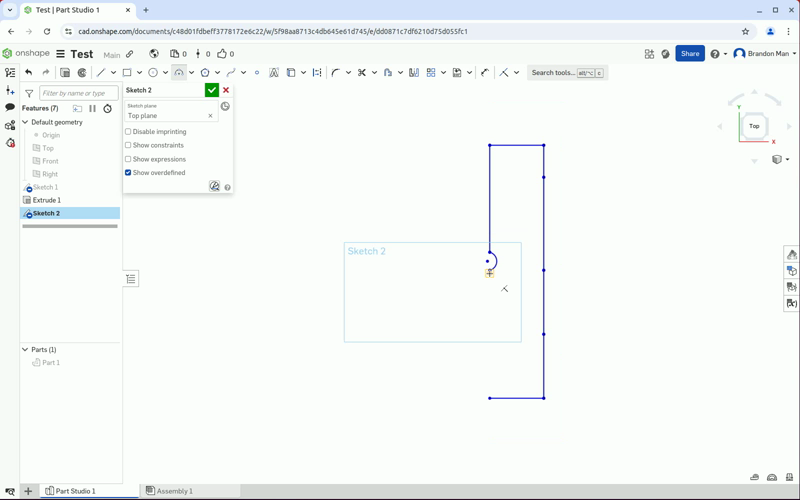
scroll(-6)
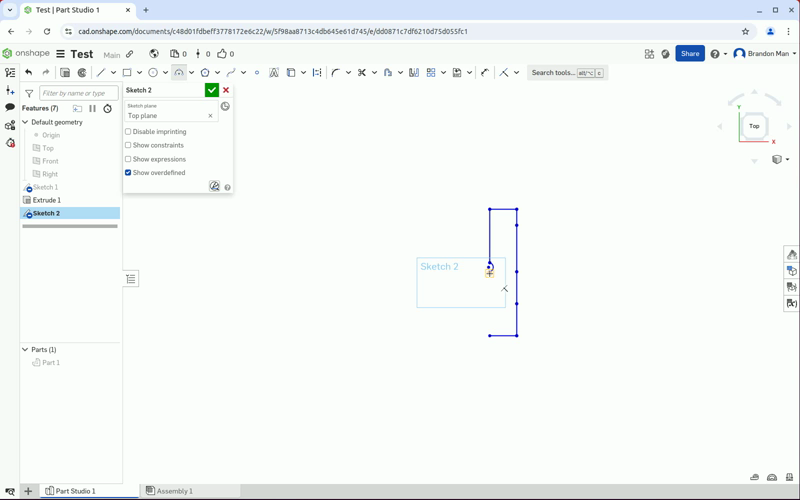
key_down(shift)
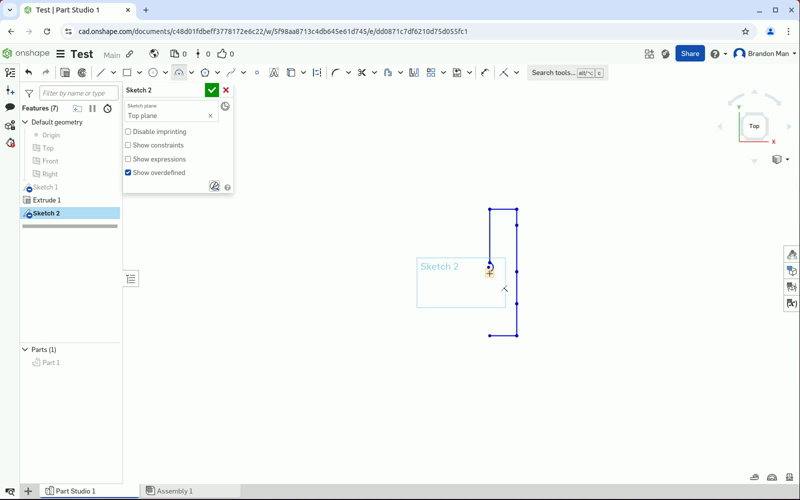
mouse_move(489, 282)
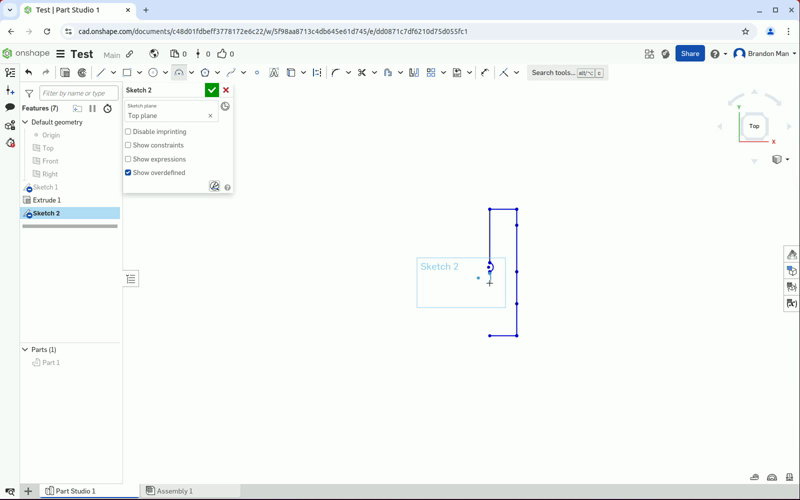
click(489, 282)
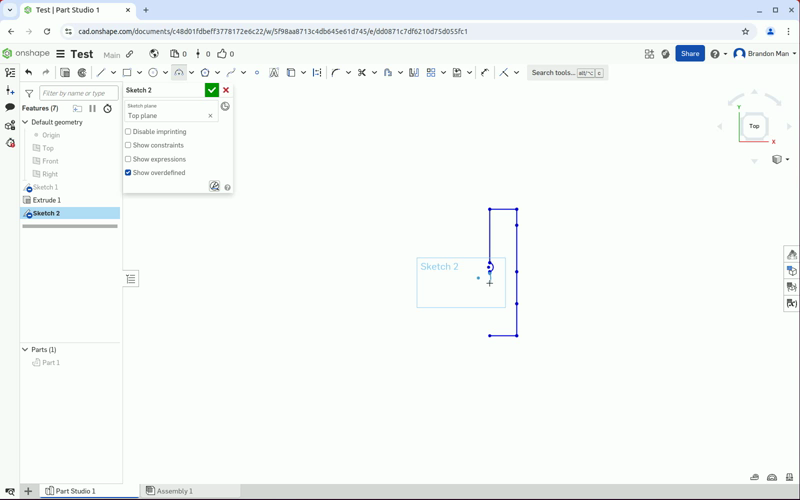
mouse_move(493, 277)
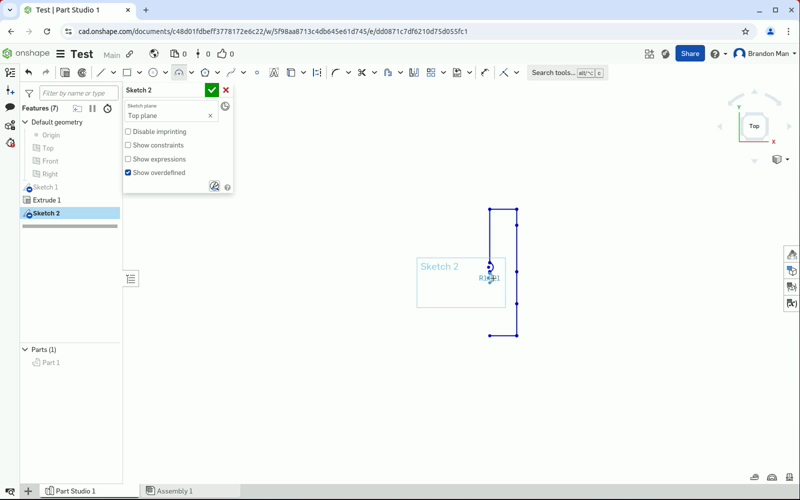
click(493, 277)
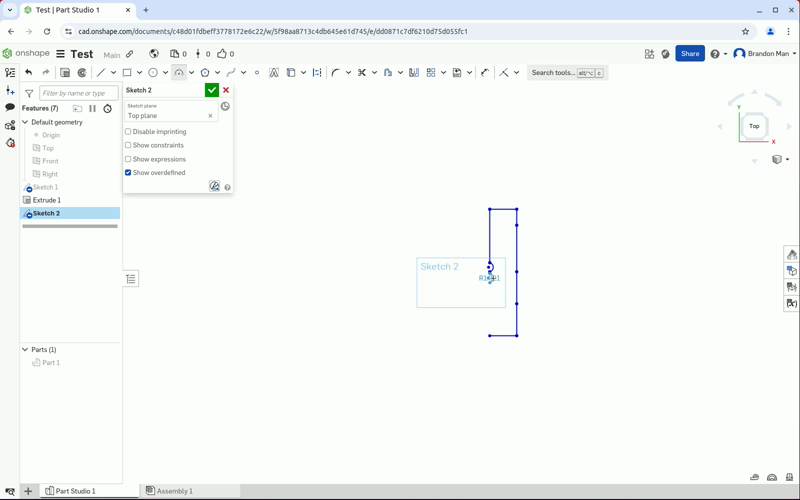
key_up(shift)
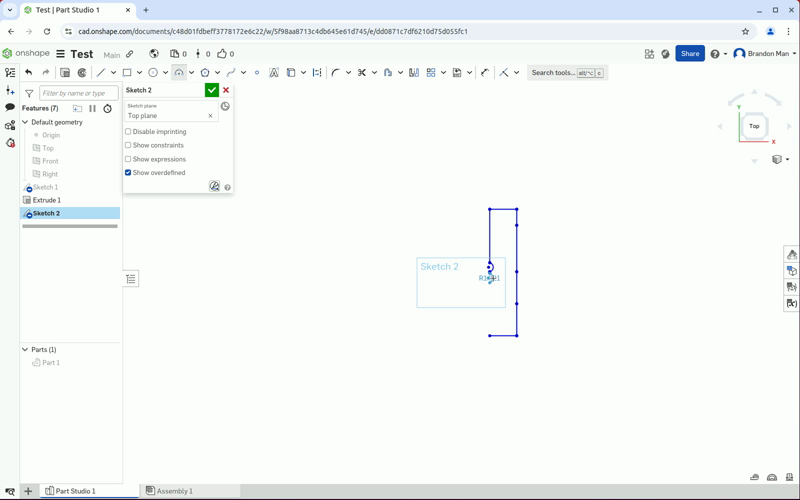
key(esc)
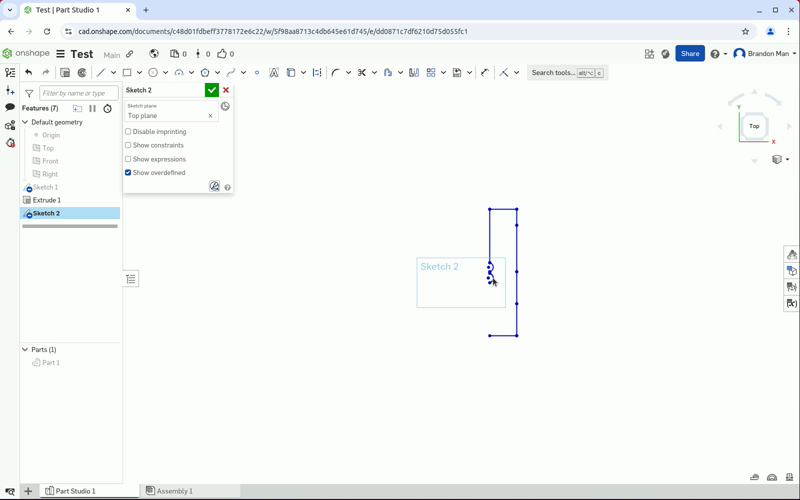
key(l)
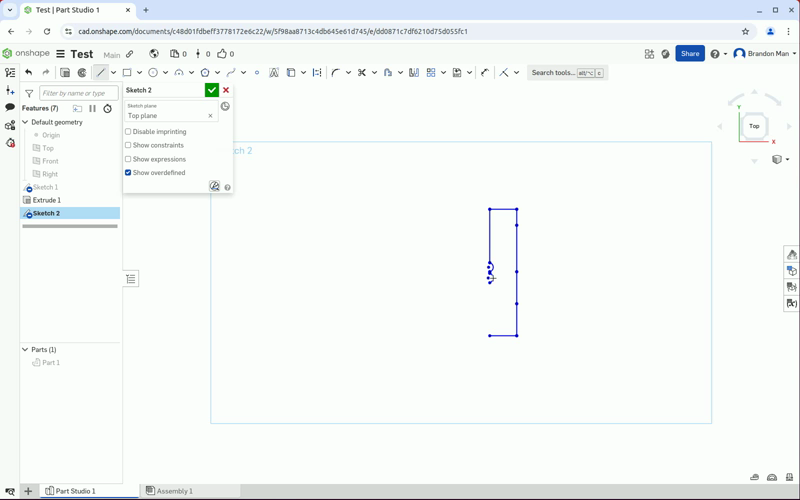
mouse_move(489, 282)
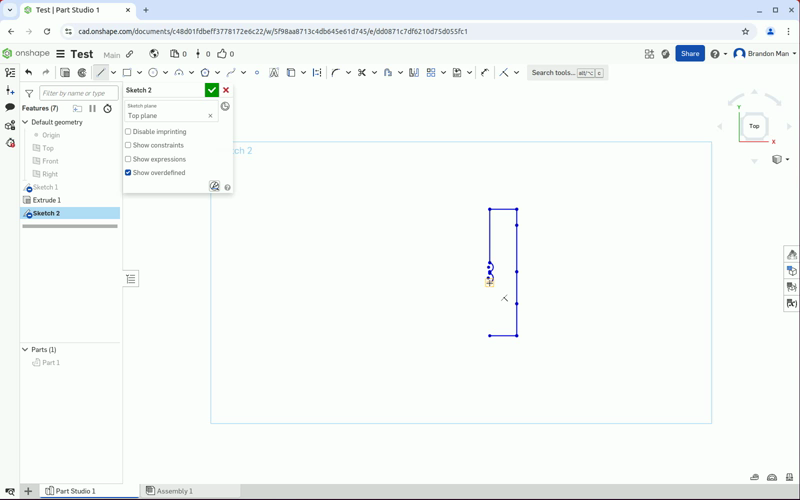
click(489, 282)
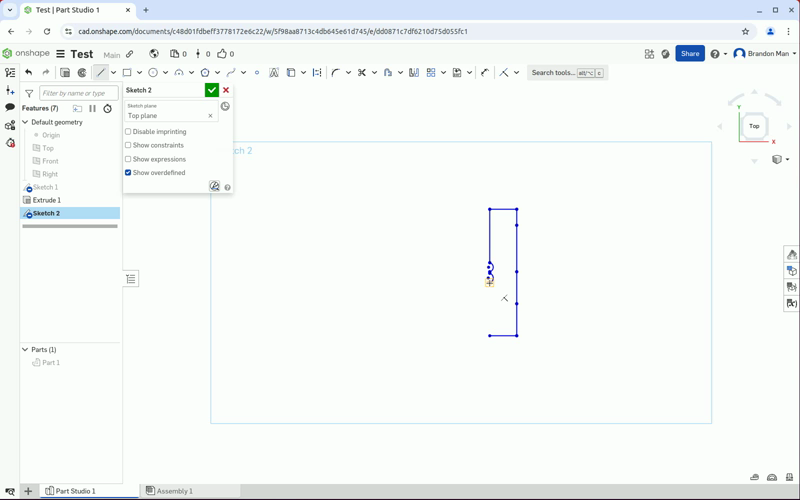
mouse_move(519, 282)
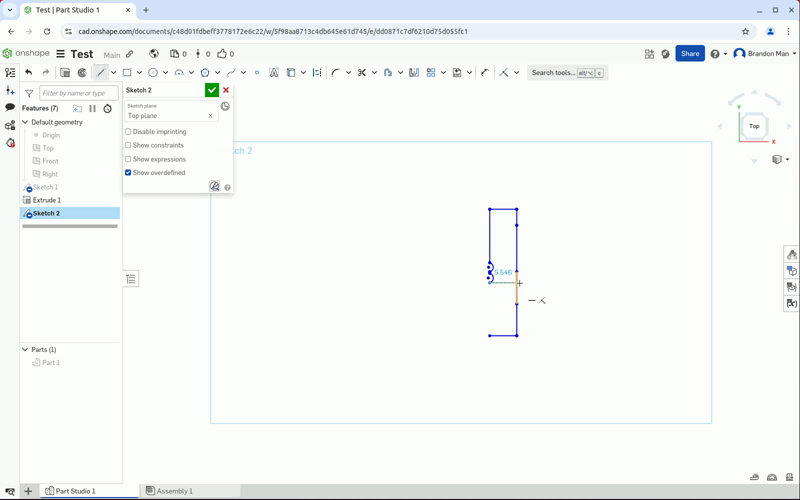
key_down(shift)
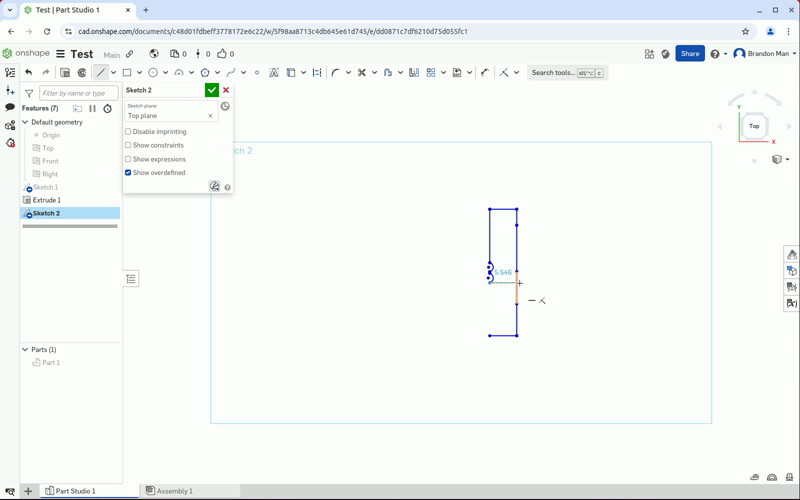
mouse_move(489, 335)
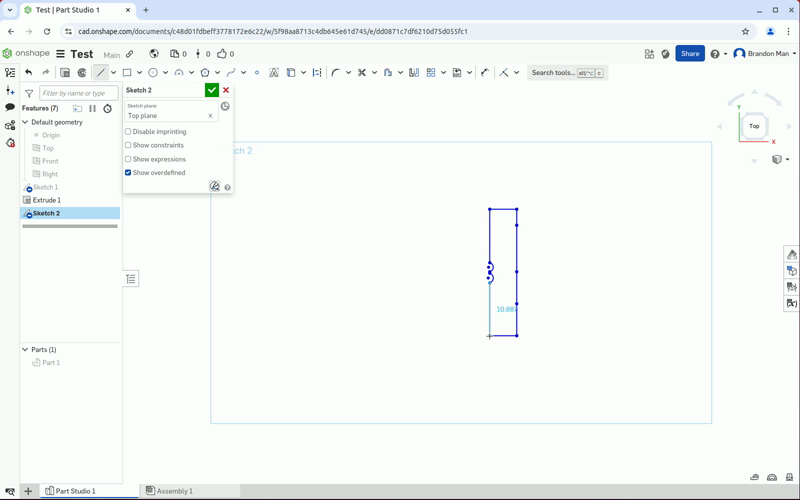
key_up(shift)
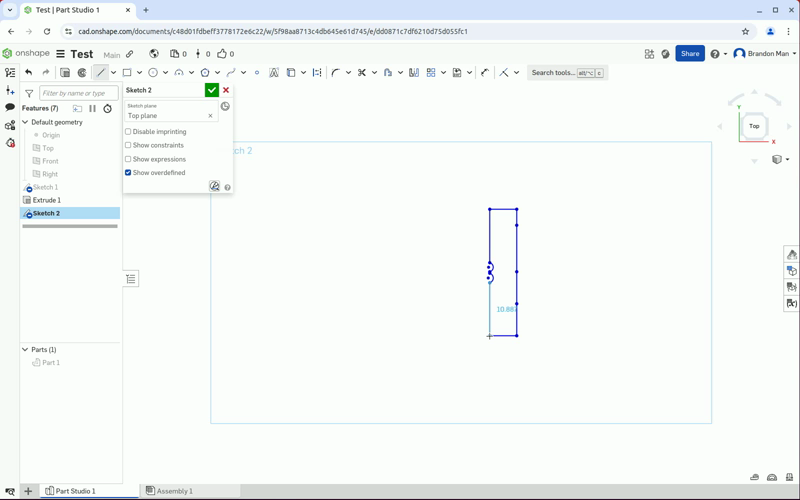
click(489, 335)
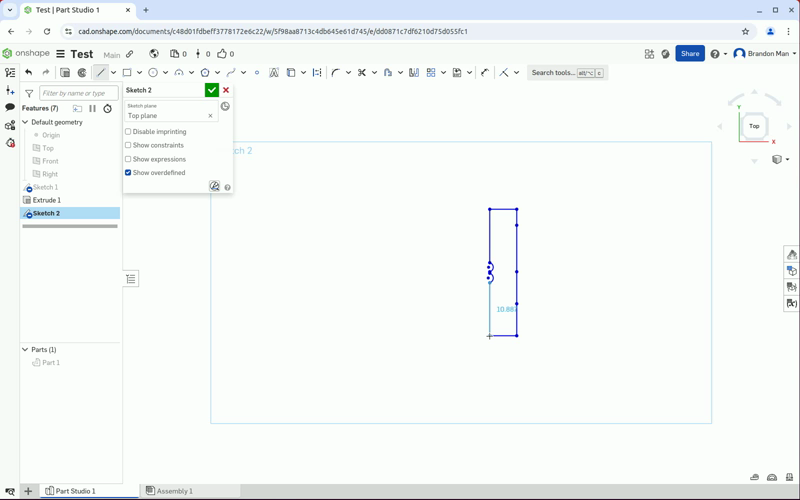
key(esc)
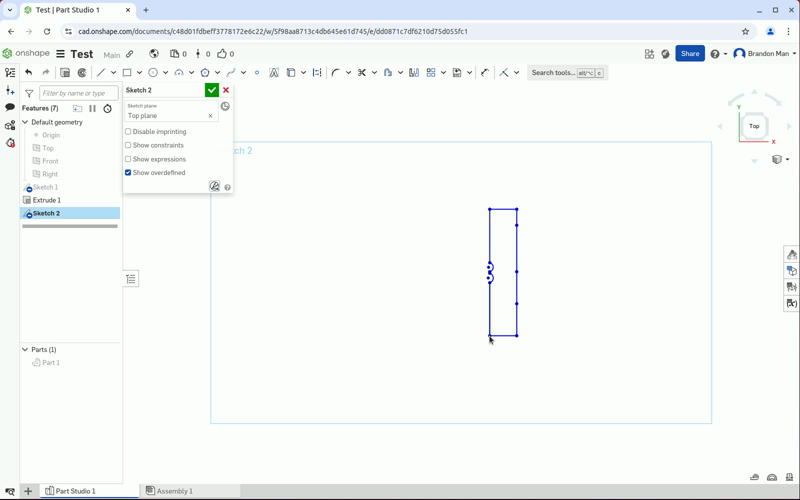
key(c)
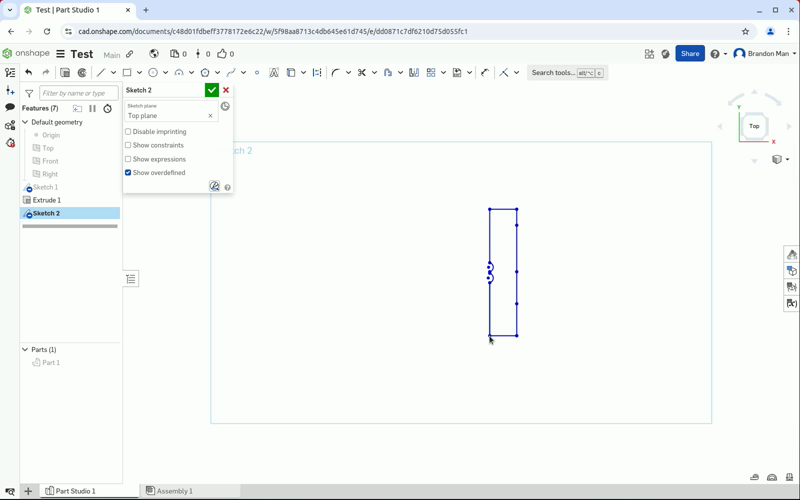
key_down(shift)
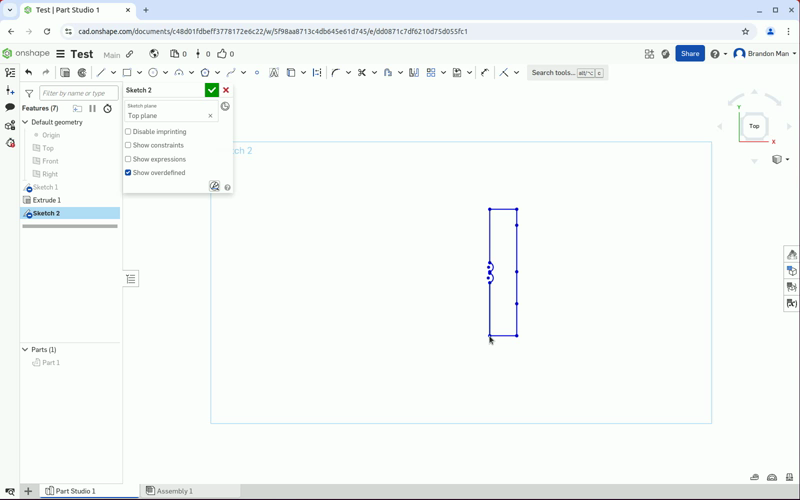
mouse_move(504, 271)
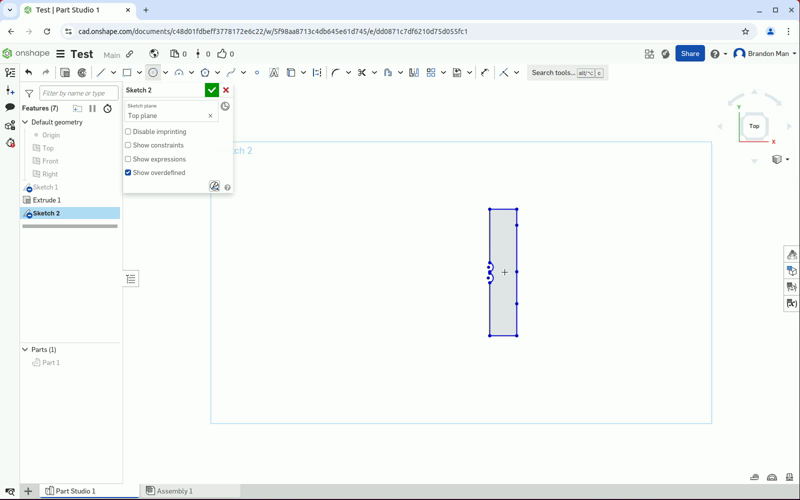
click(504, 271)
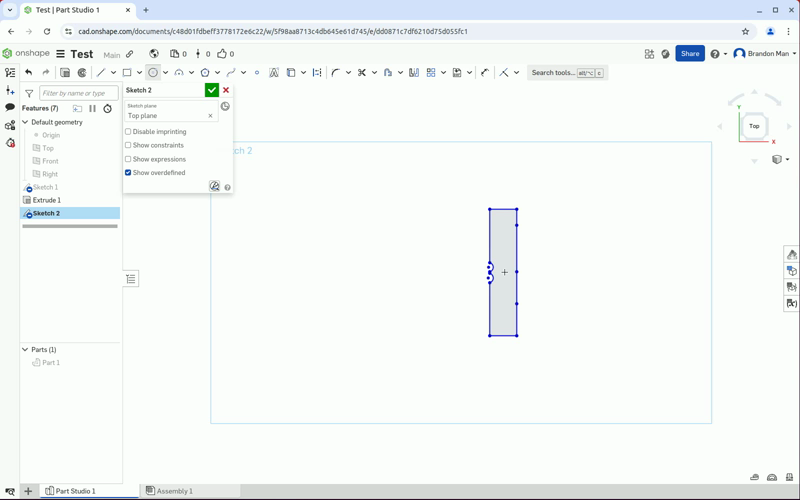
key_up(shift)
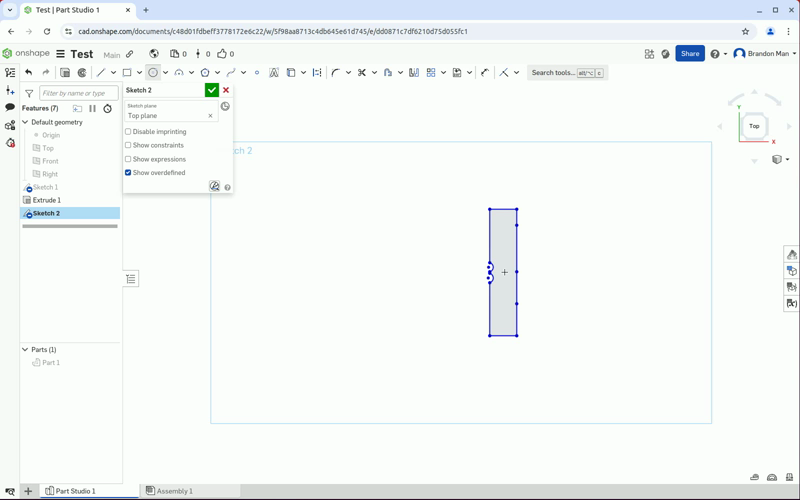
mouse_move(512, 271)
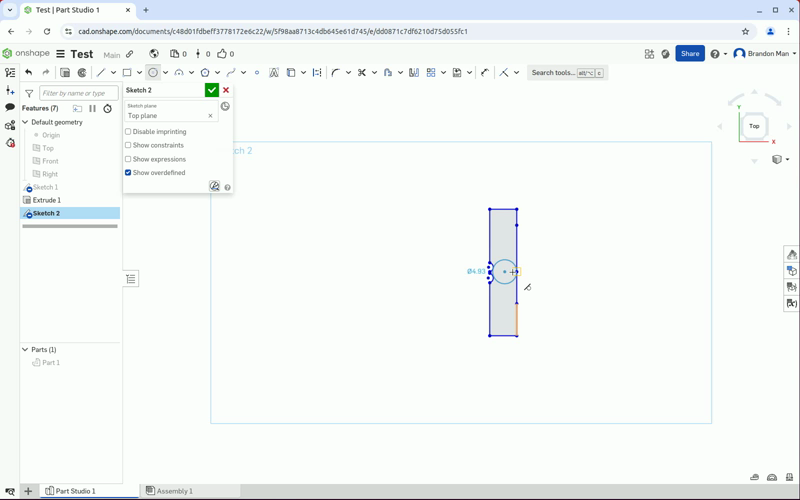
scroll(6)
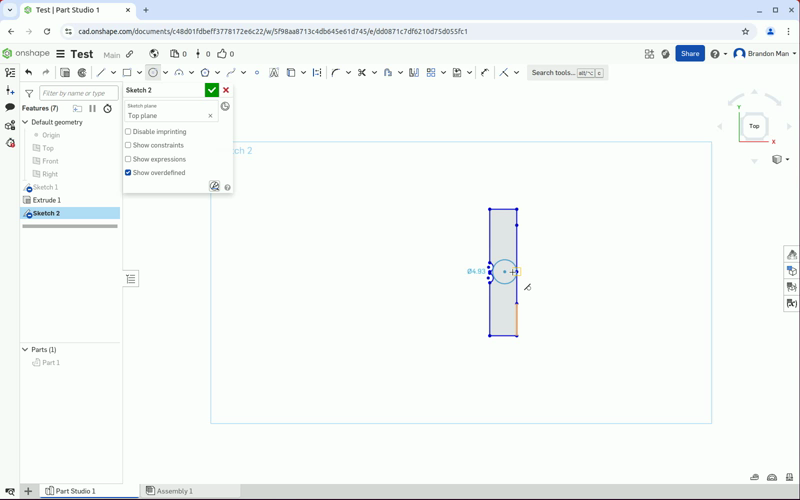
scroll(6)
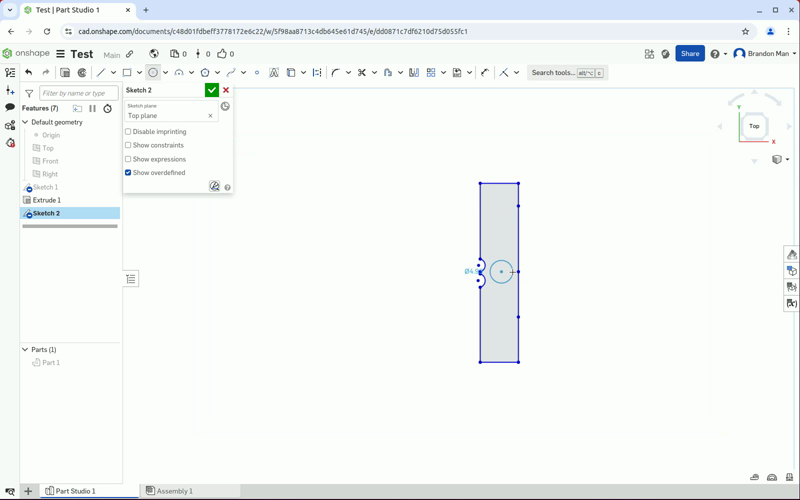
scroll(6)
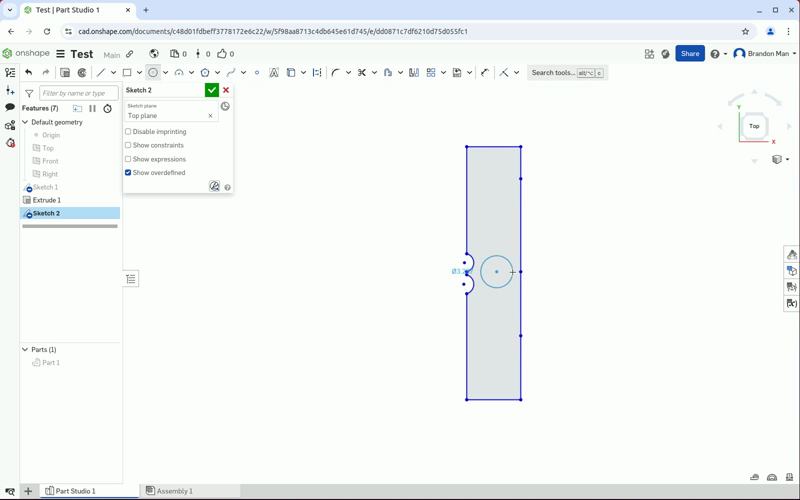
scroll(6)
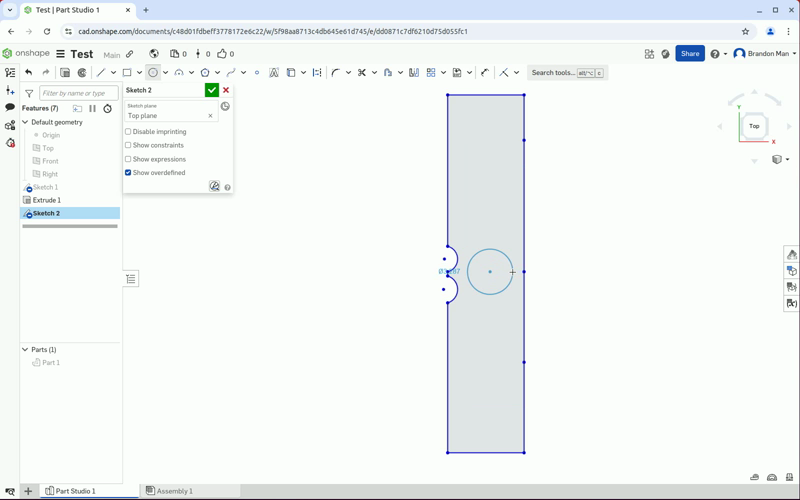
scroll(6)
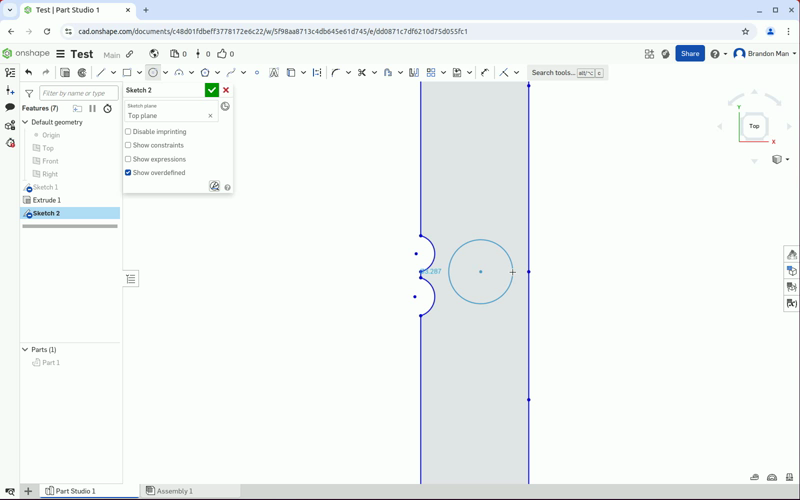
scroll(6)
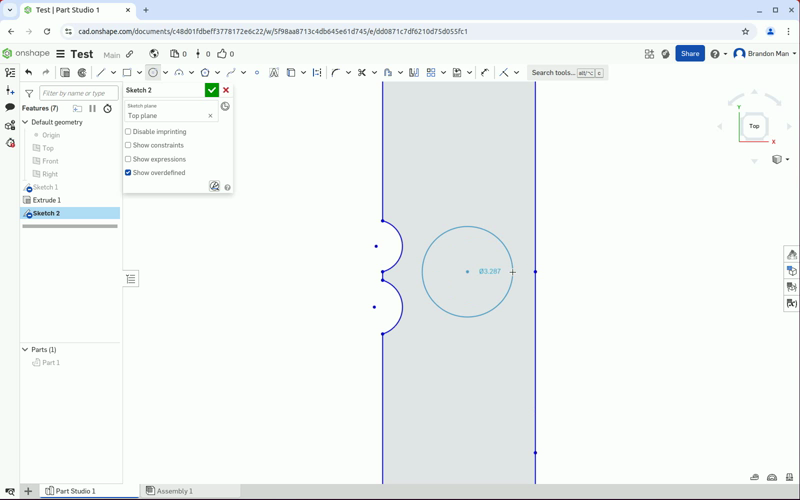
scroll(6)
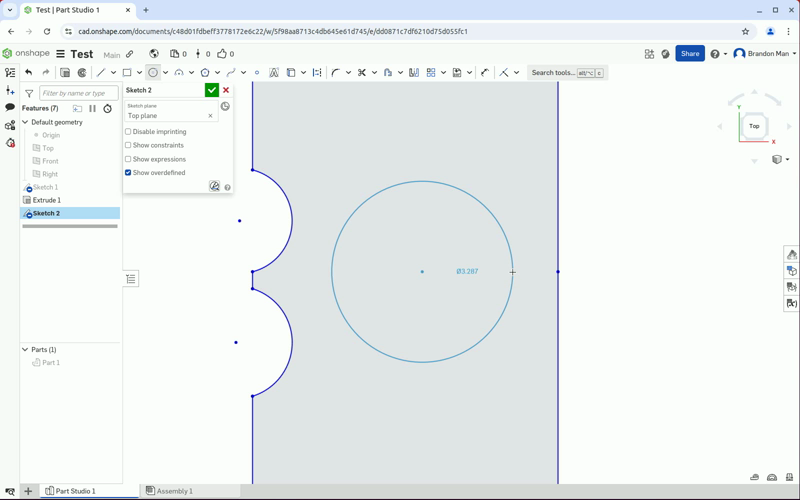
click(512, 271)
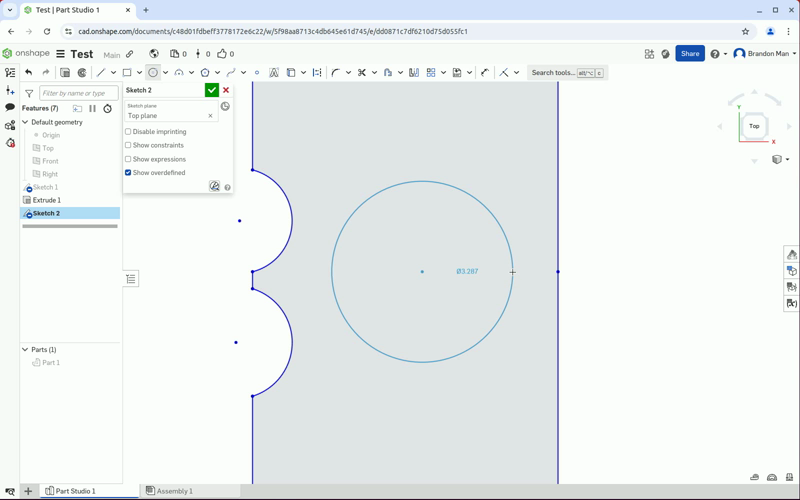
scroll(-6)
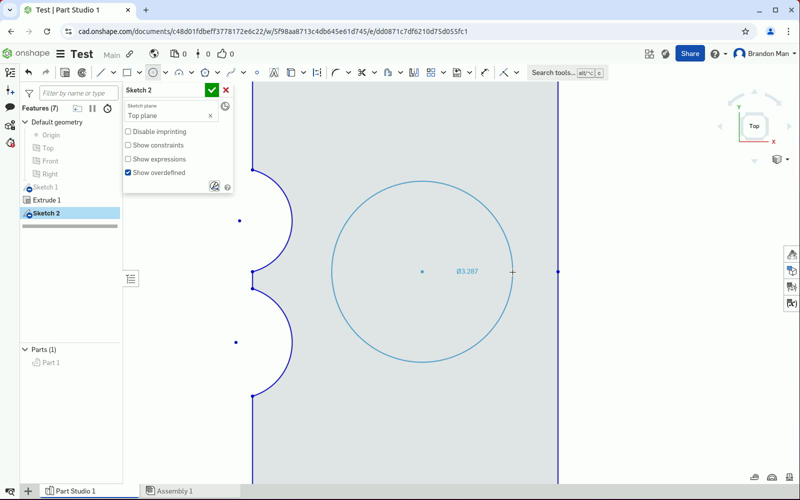
scroll(-6)
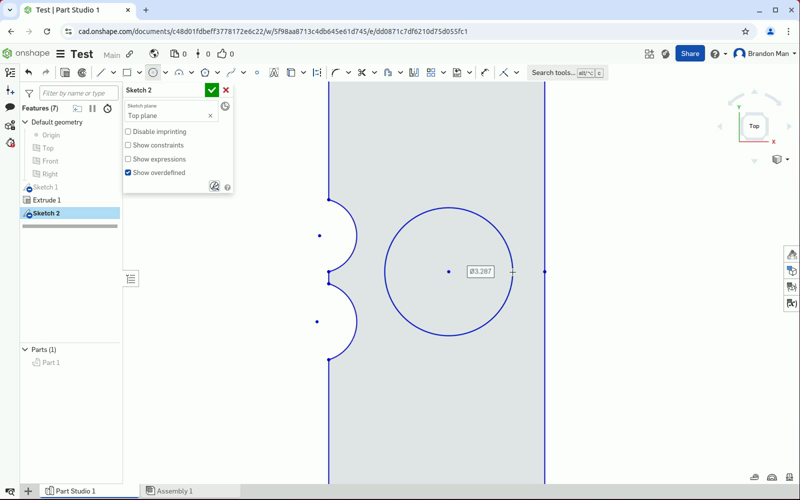
scroll(-6)
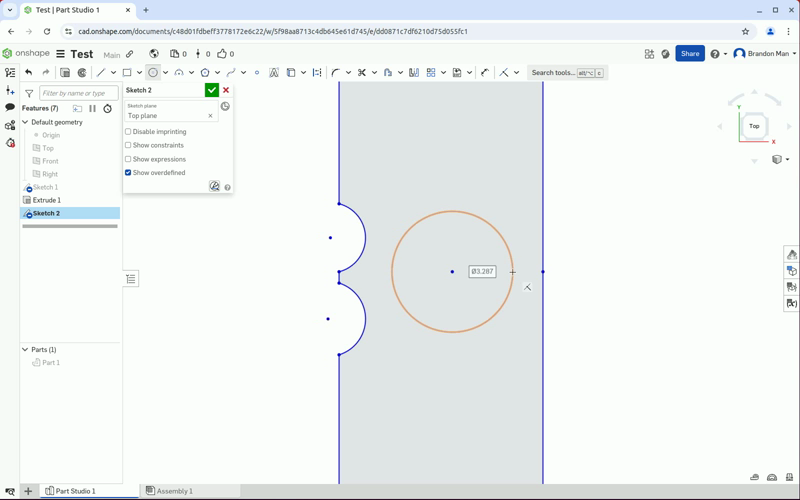
scroll(-6)
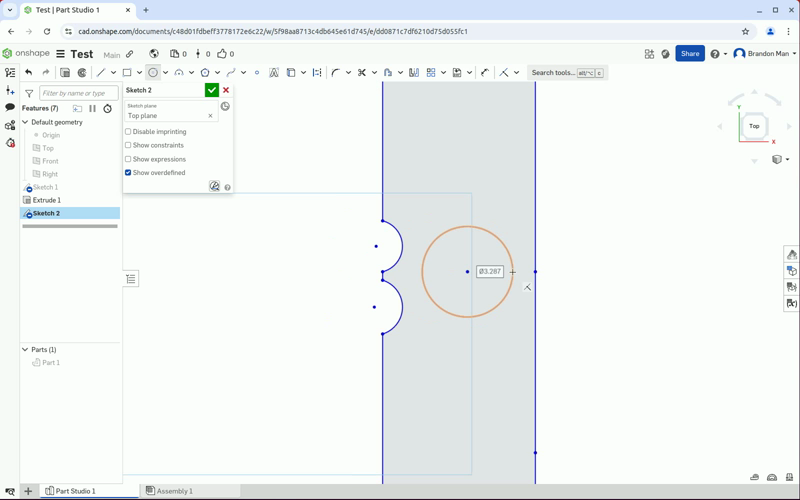
scroll(-6)
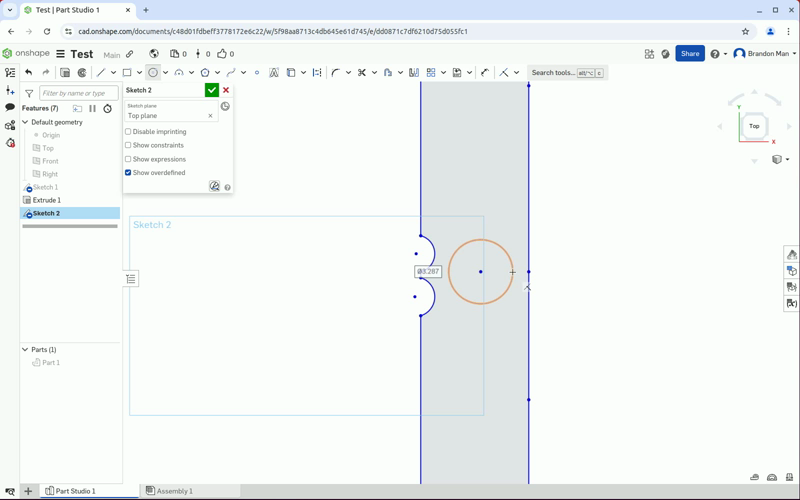
scroll(-6)
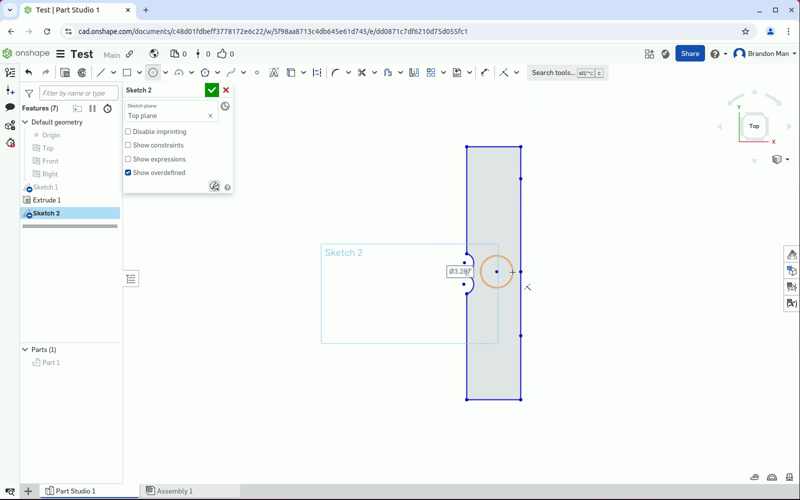
scroll(-6)
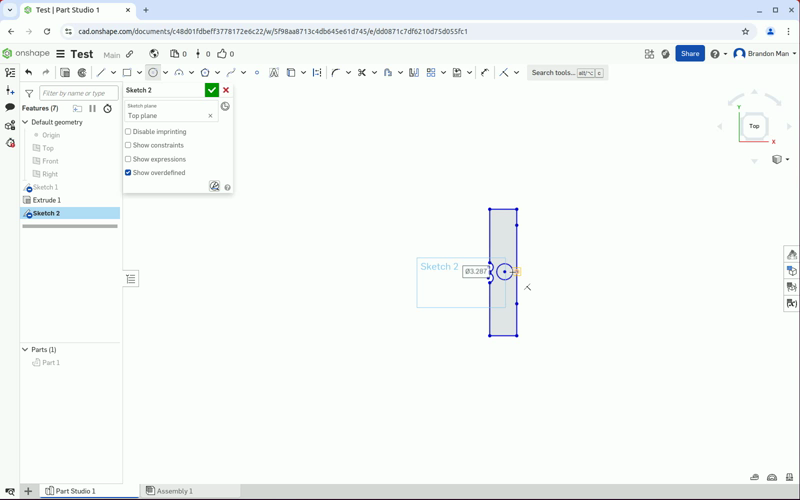
key(esc)
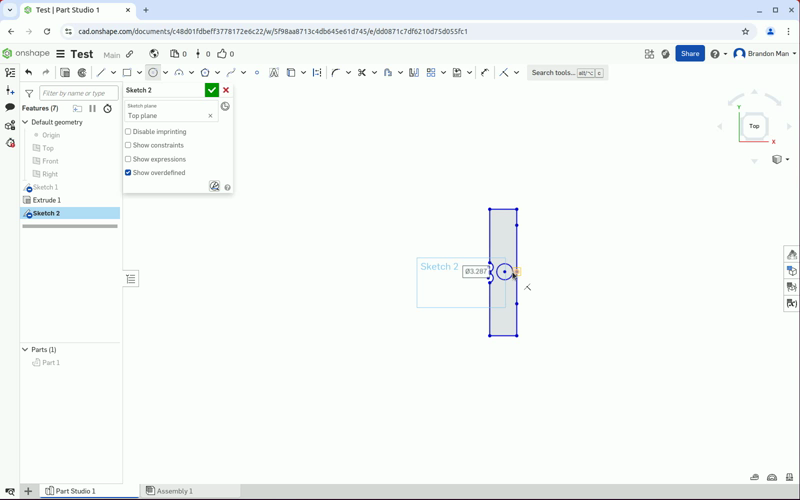
key(c)
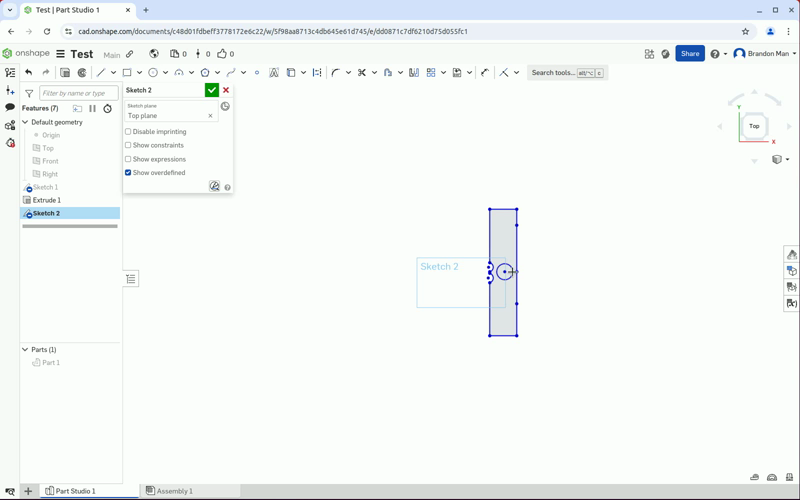
key_down(shift)
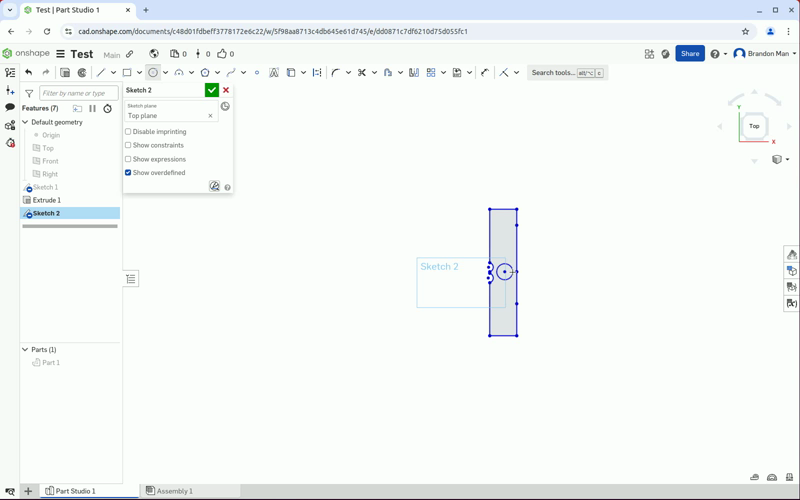
mouse_move(503, 289)
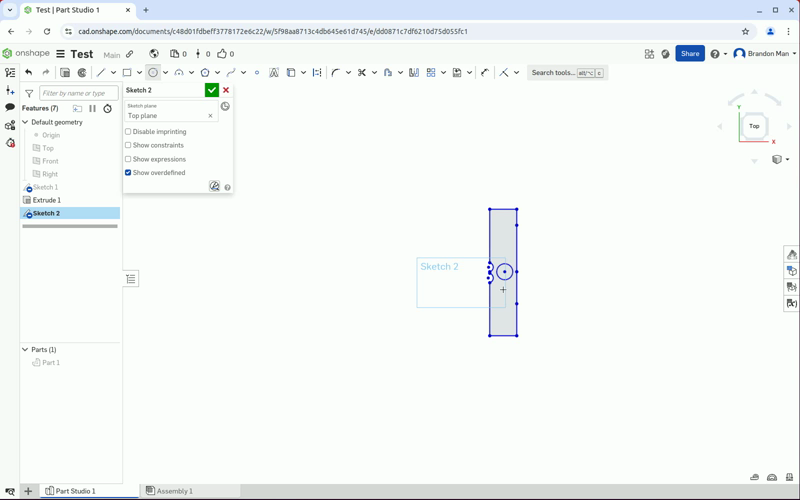
click(503, 289)
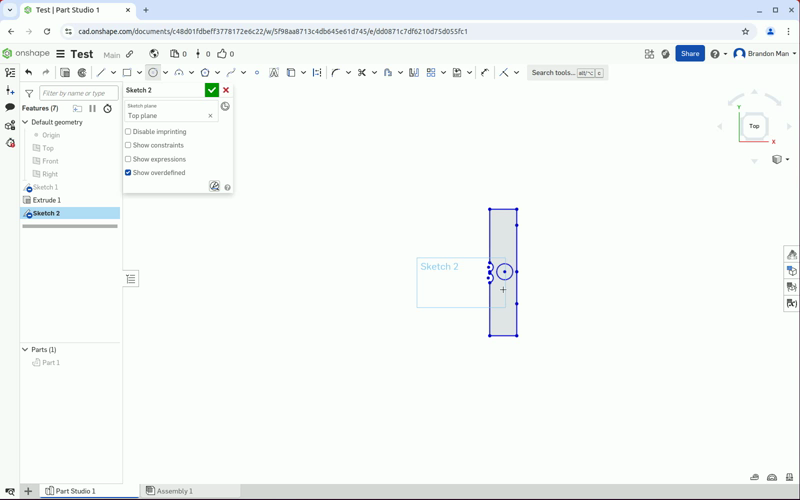
key_up(shift)
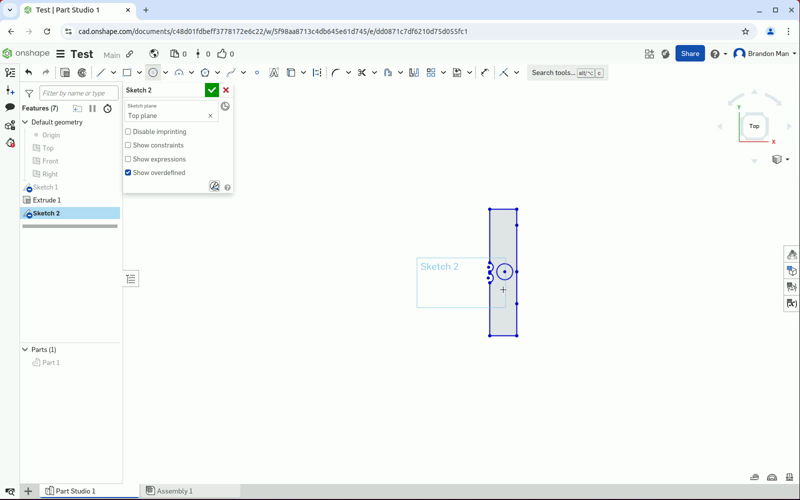
mouse_move(508, 289)
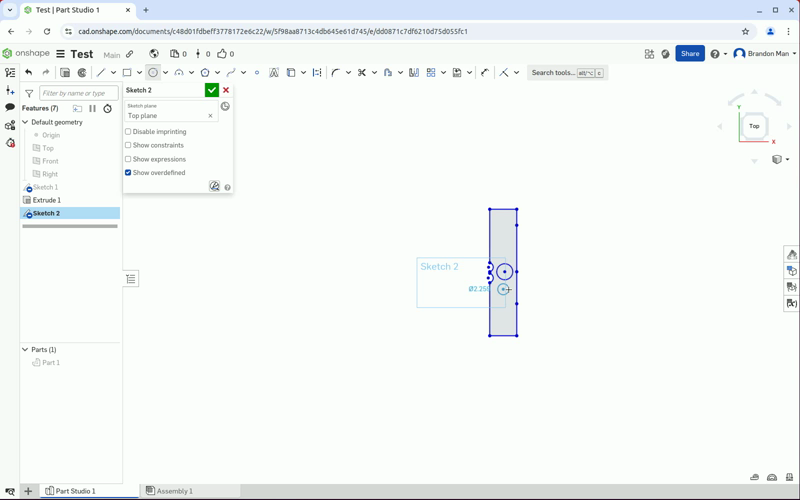
click(508, 289)
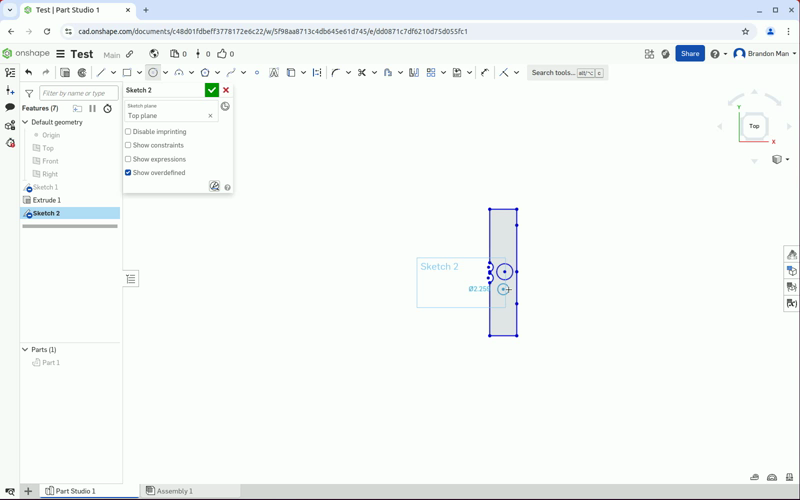
key(esc)
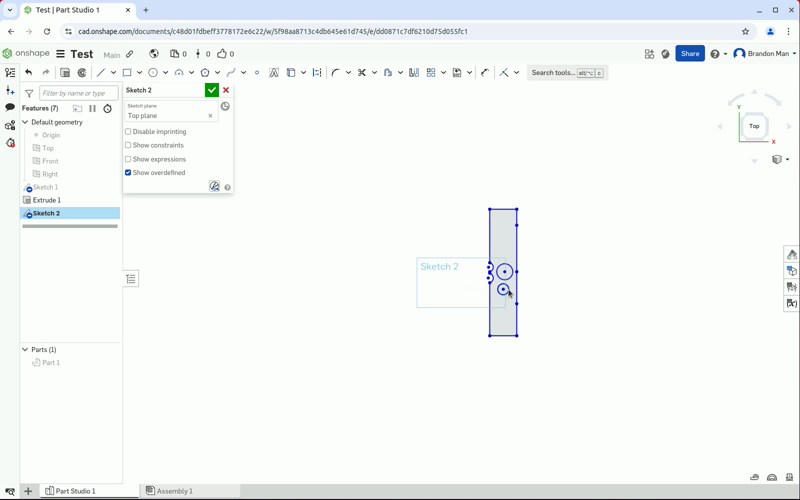
key(c)
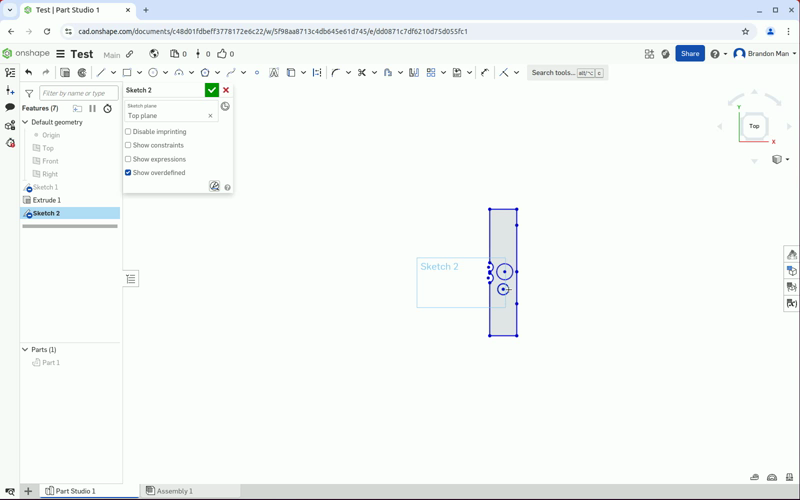
key_down(shift)
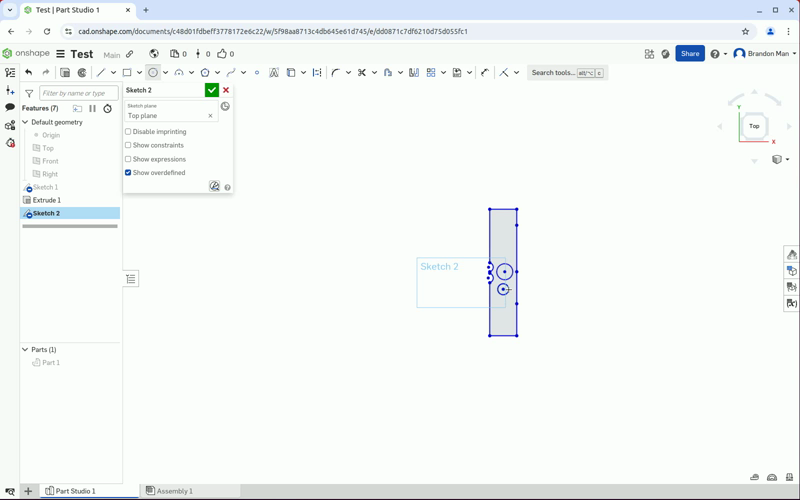
mouse_move(503, 255)
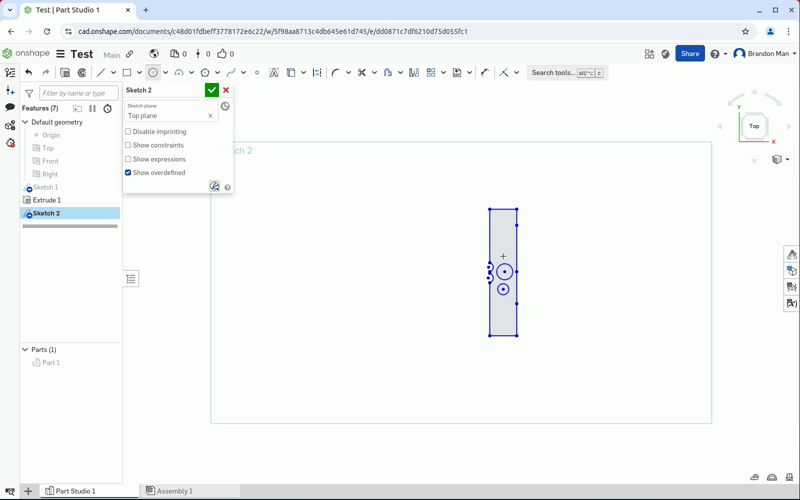
click(503, 255)
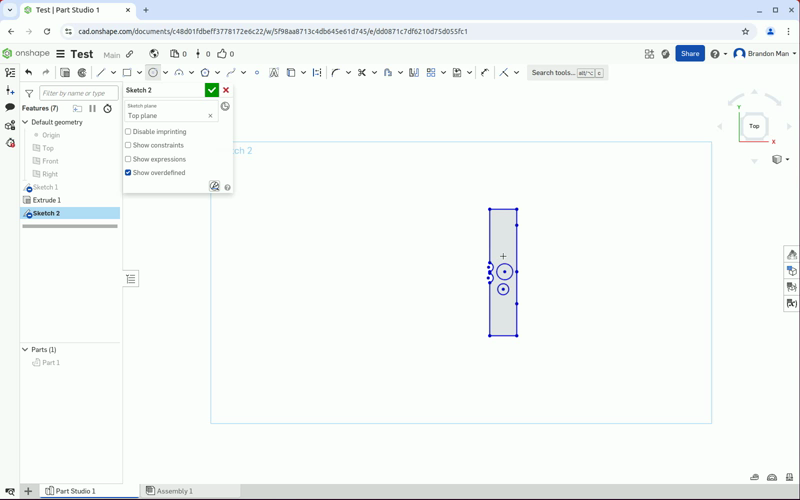
key_up(shift)
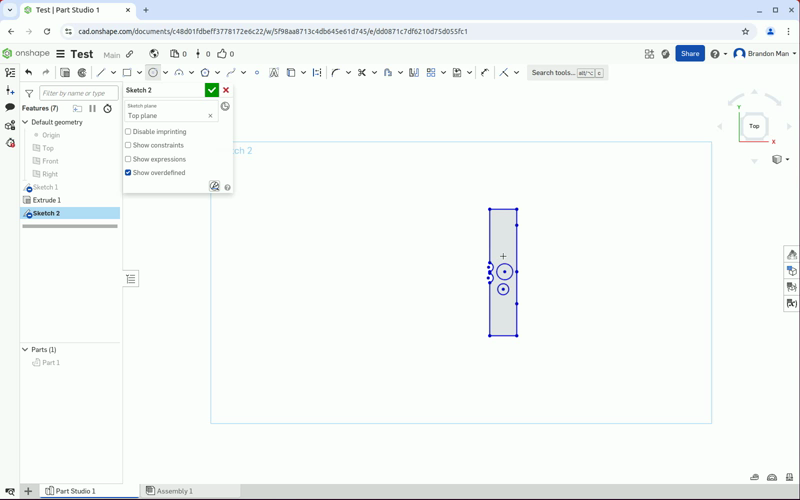
mouse_move(508, 255)
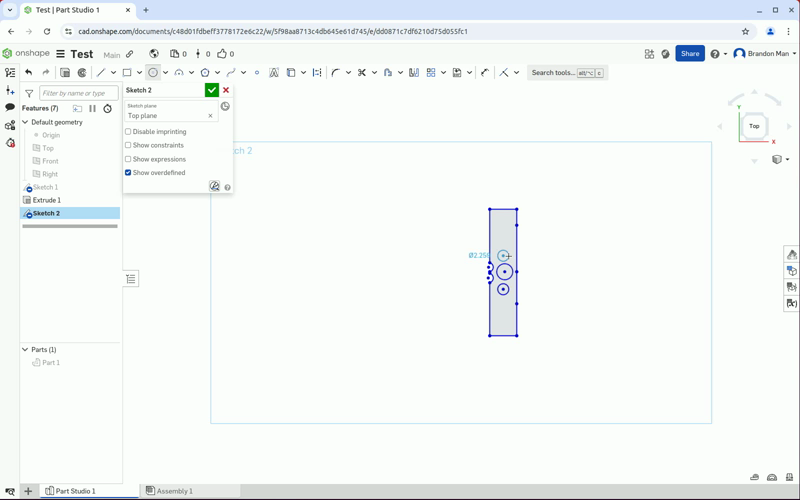
click(508, 255)
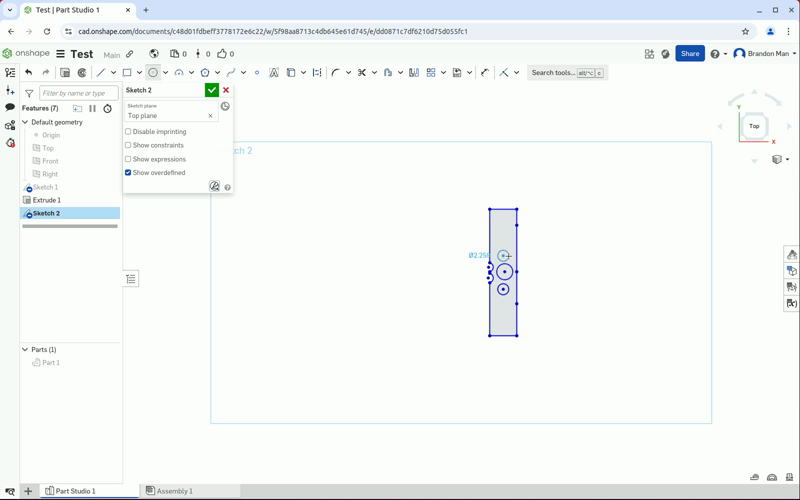
key(esc)
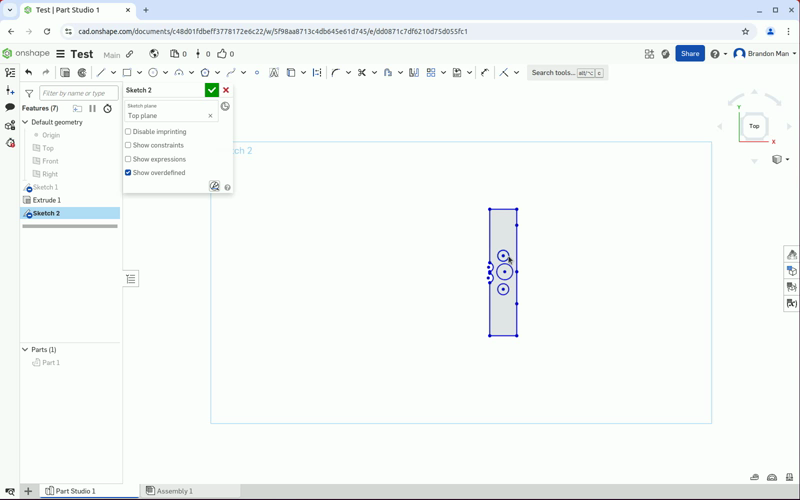
key(c)
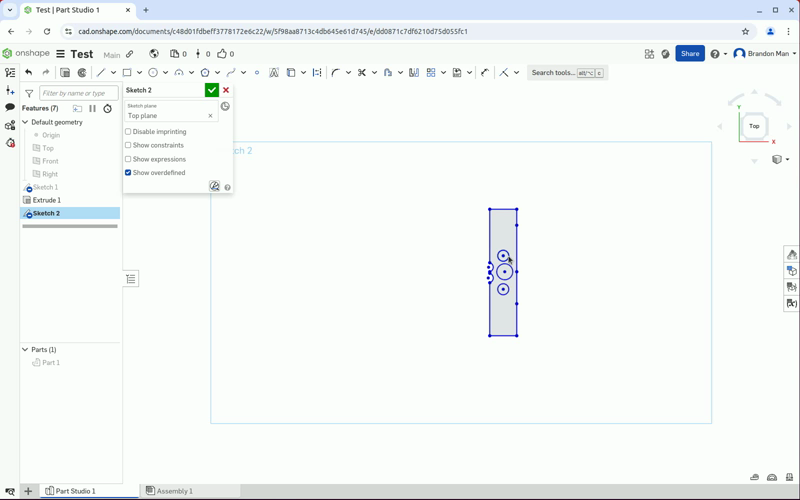
key_down(shift)
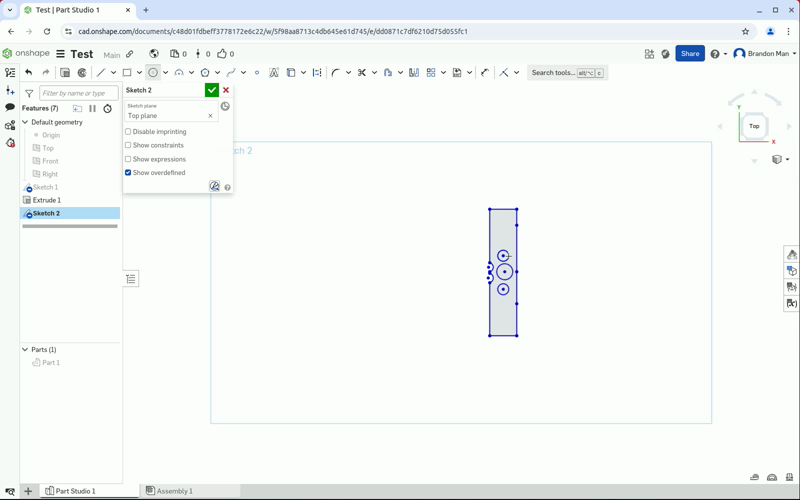
mouse_move(504, 326)
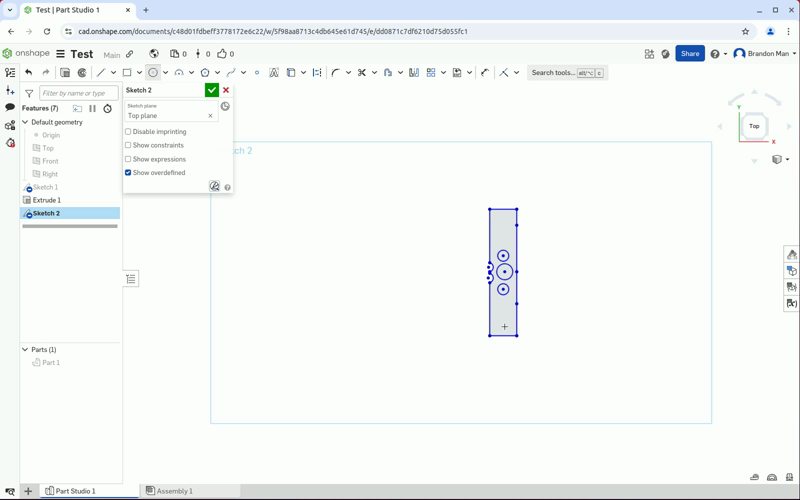
click(504, 326)
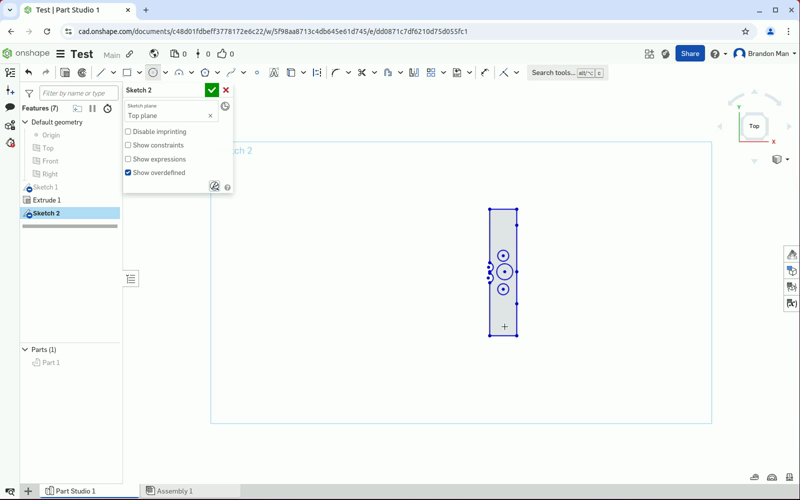
key_up(shift)
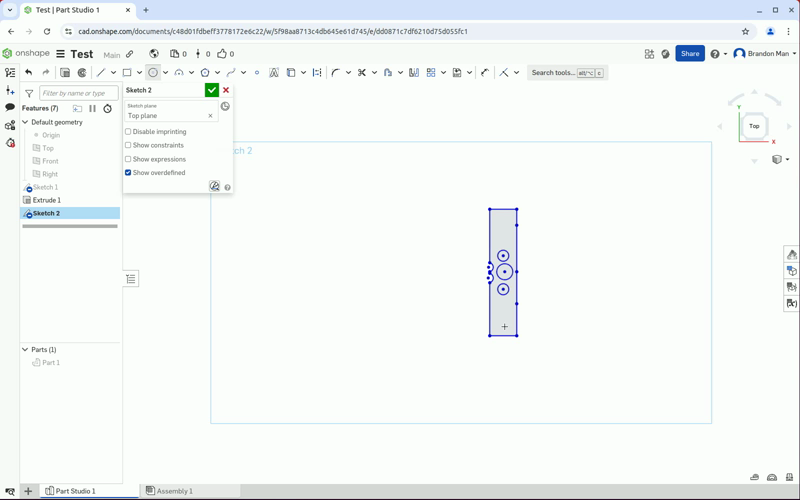
mouse_move(507, 326)
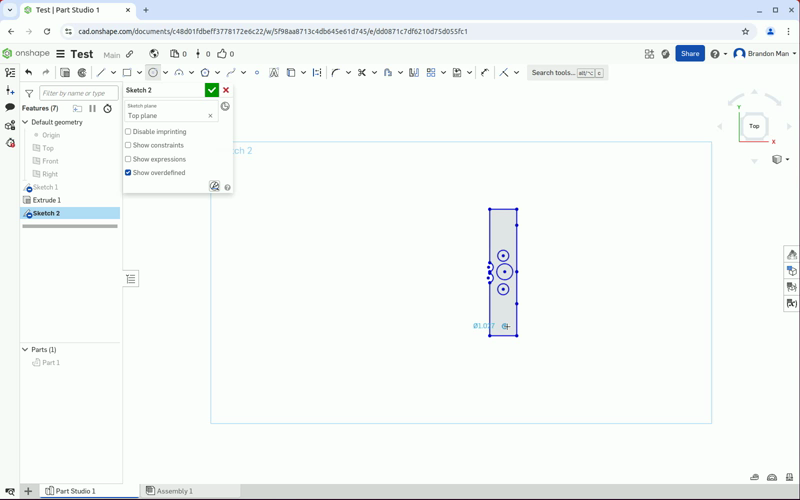
scroll(6)
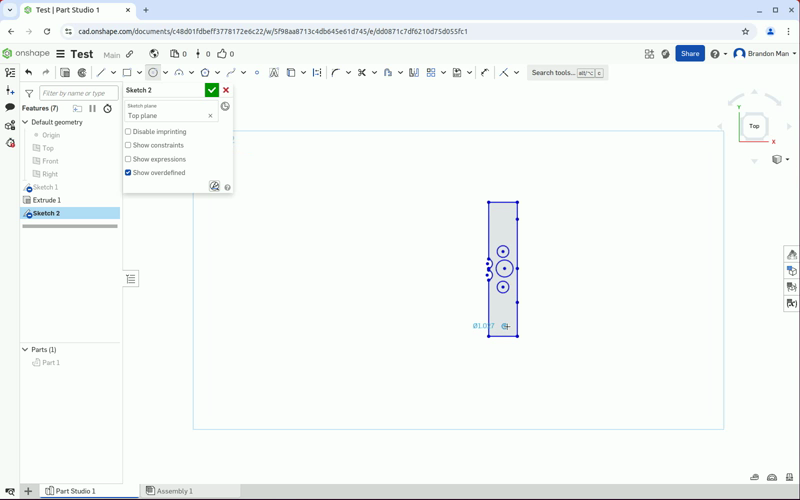
scroll(6)
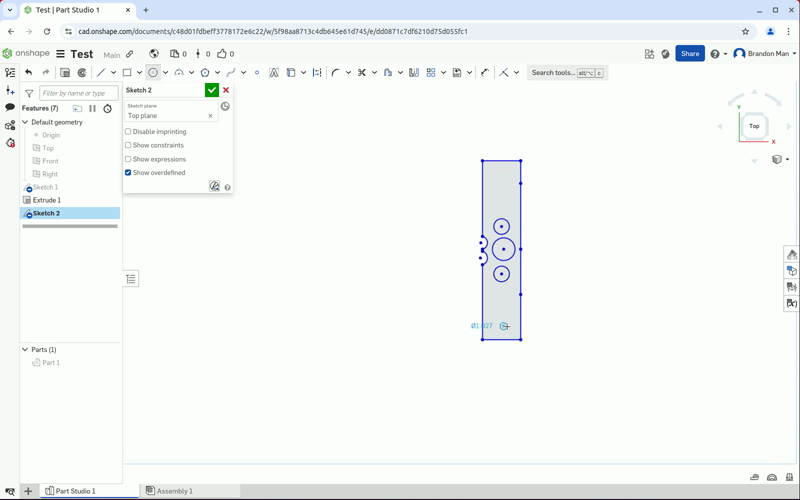
scroll(6)
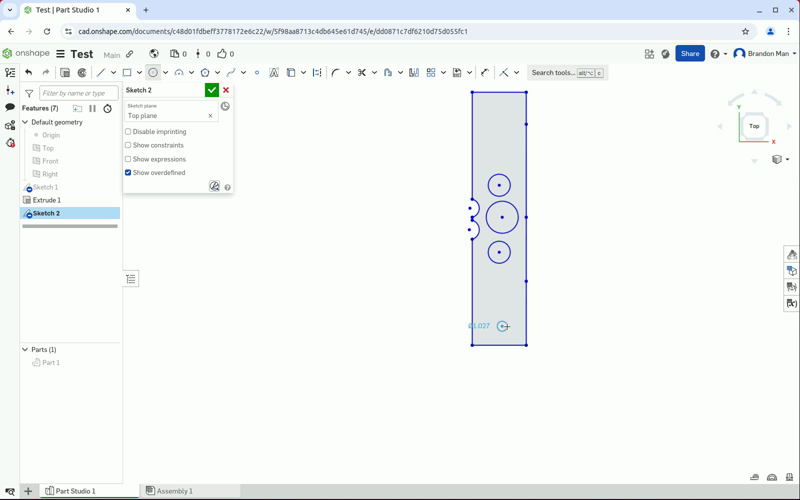
scroll(6)
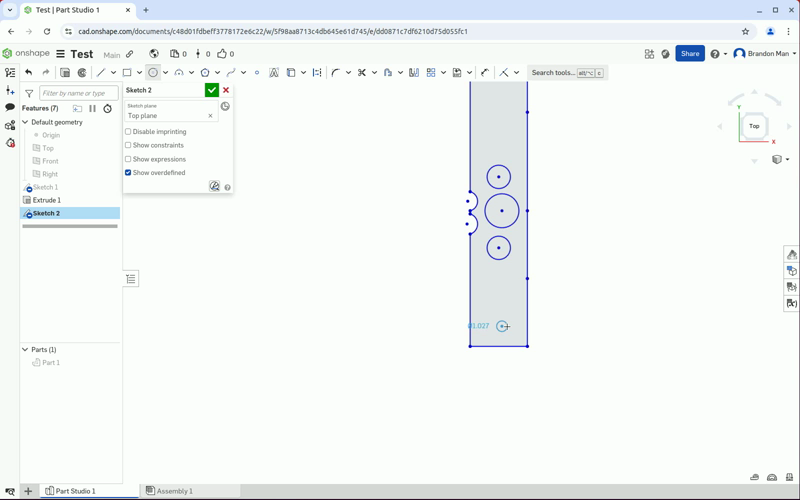
scroll(6)
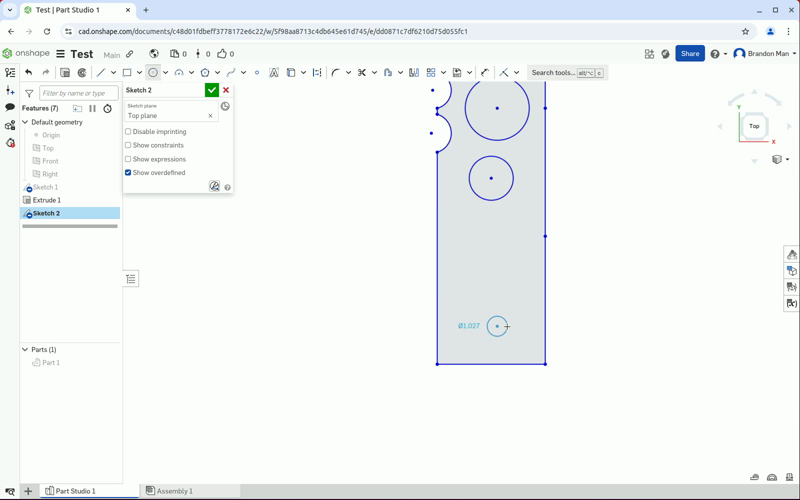
scroll(6)
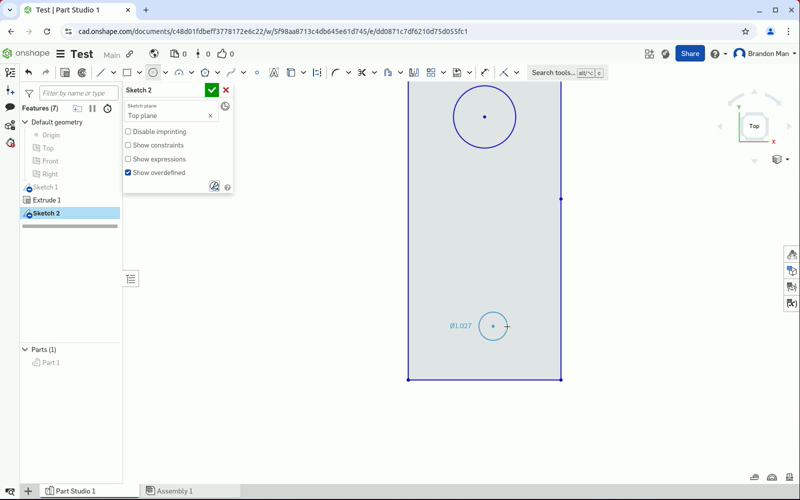
scroll(6)
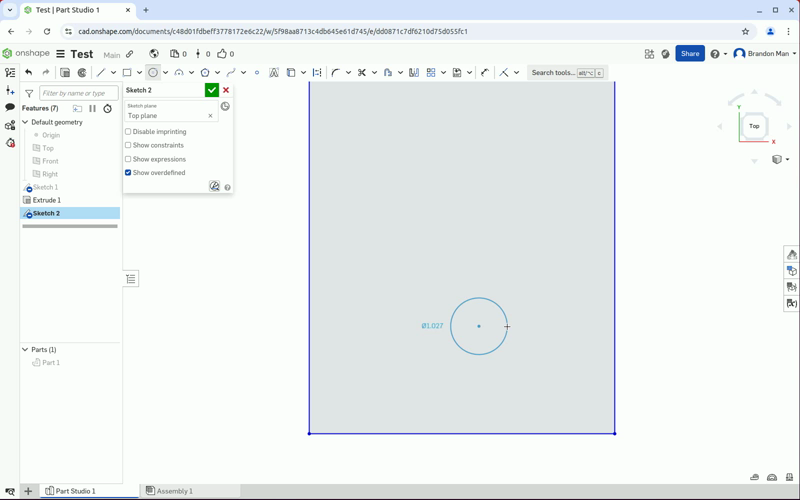
click(507, 326)
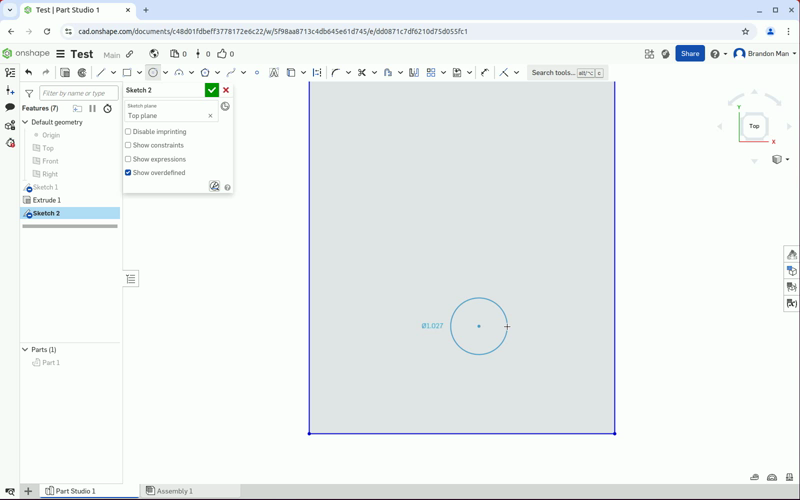
scroll(-6)
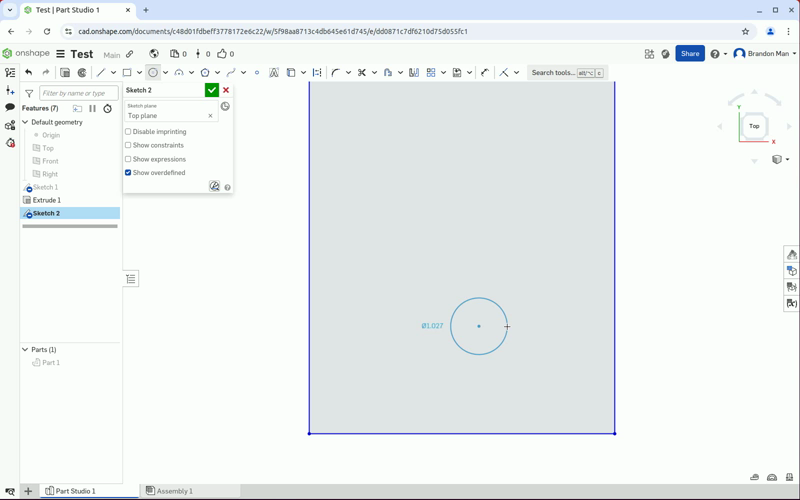
scroll(-6)
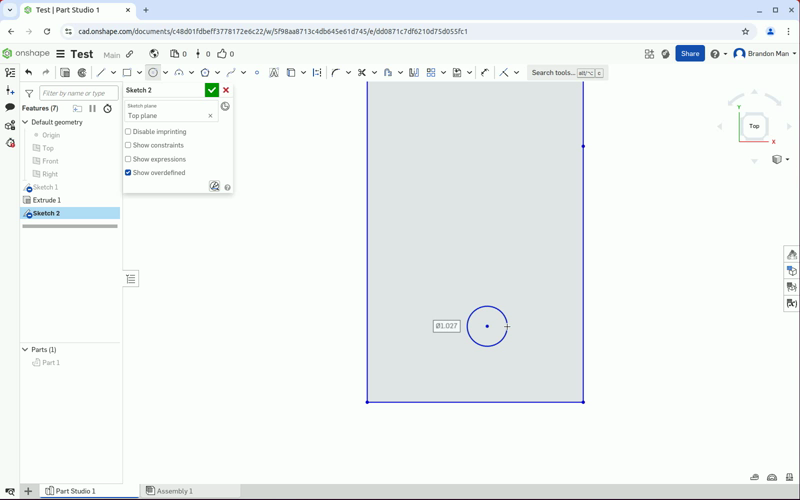
scroll(-6)
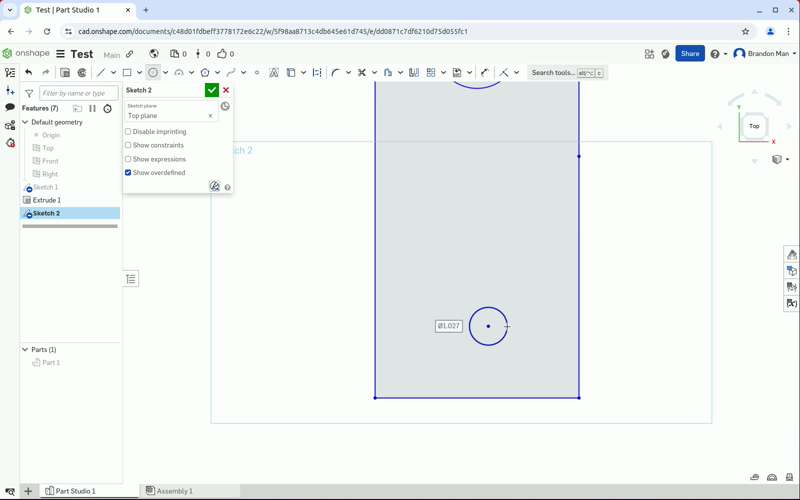
scroll(-6)
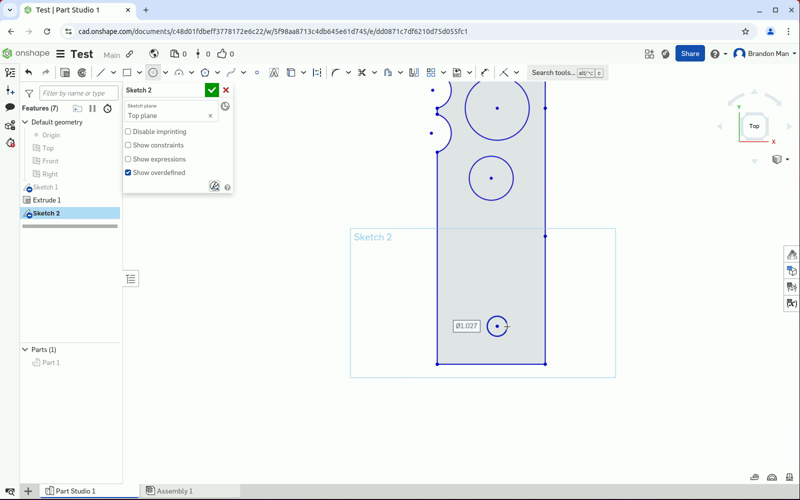
scroll(-6)
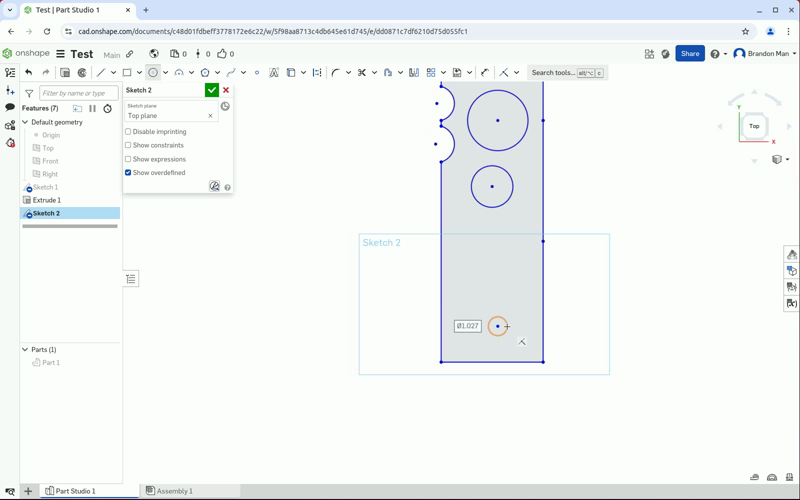
scroll(-6)
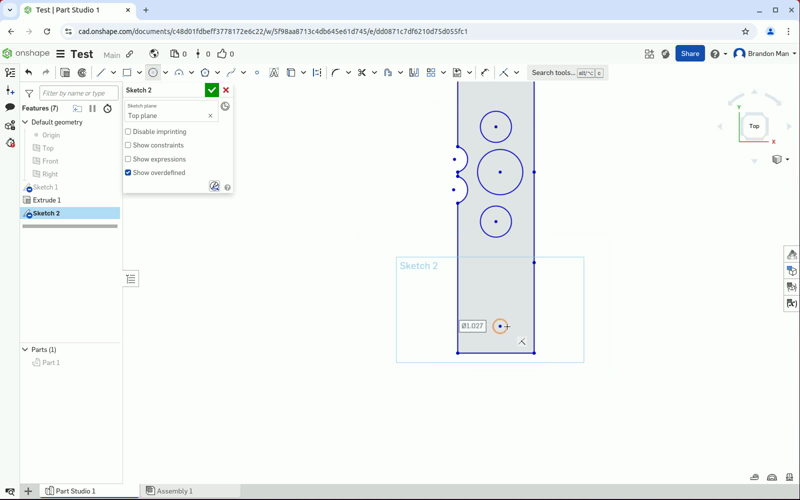
scroll(-6)
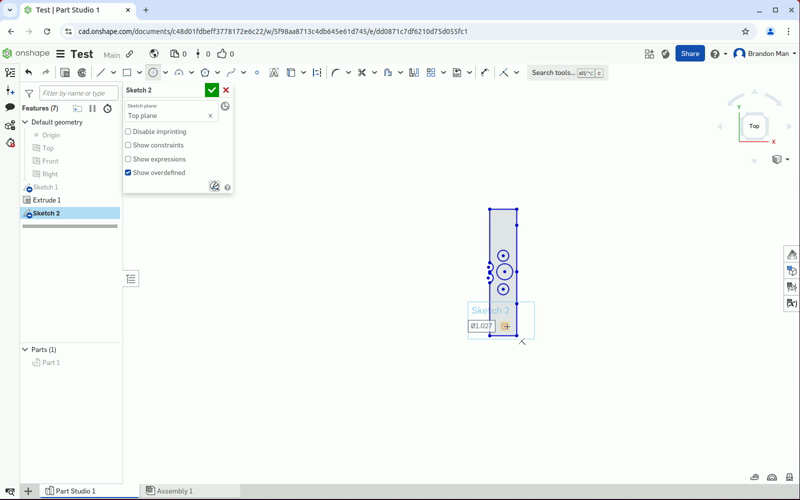
key(esc)
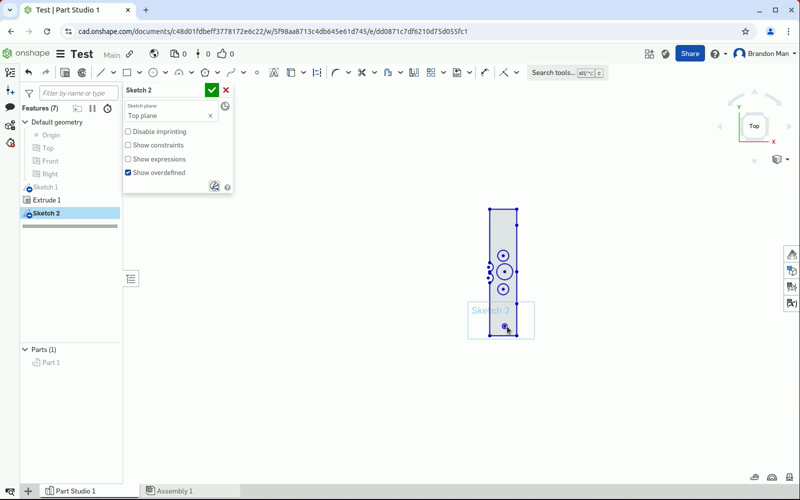
key(c)
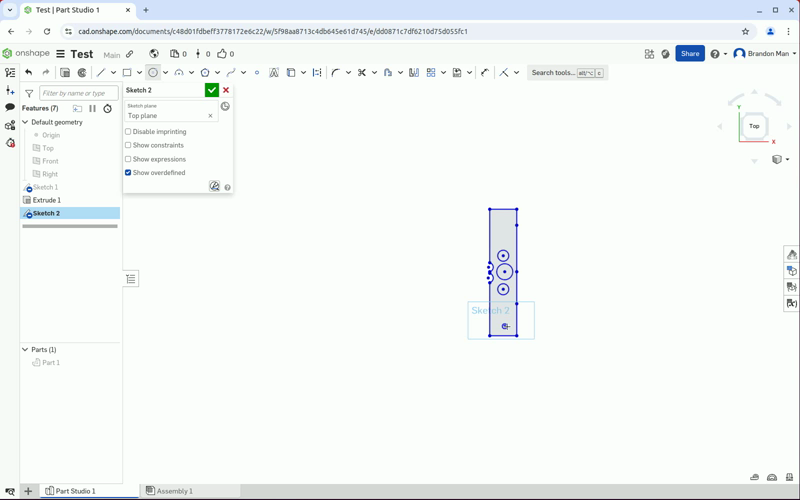
key_down(shift)
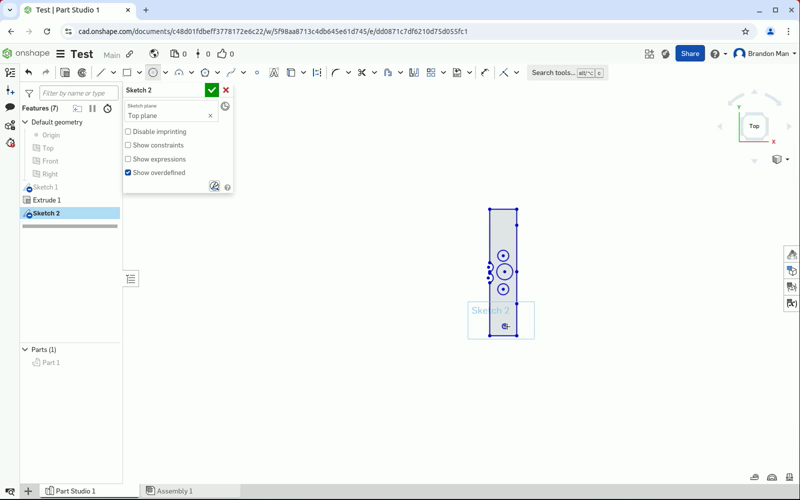
mouse_move(504, 218)
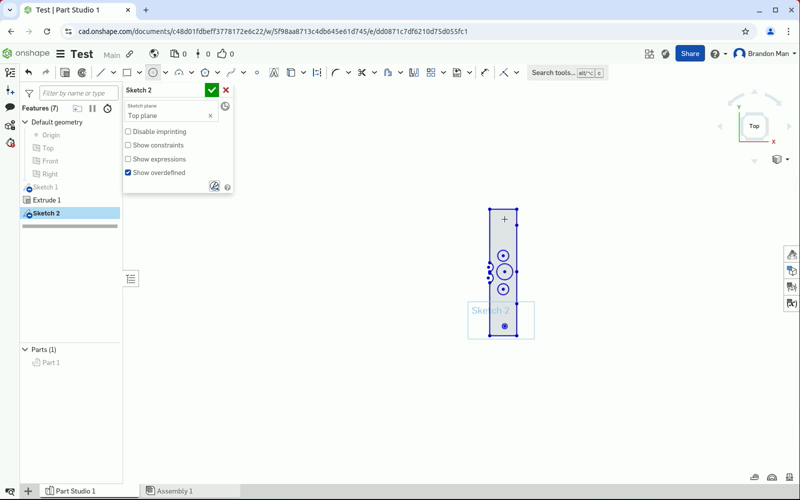
click(504, 218)
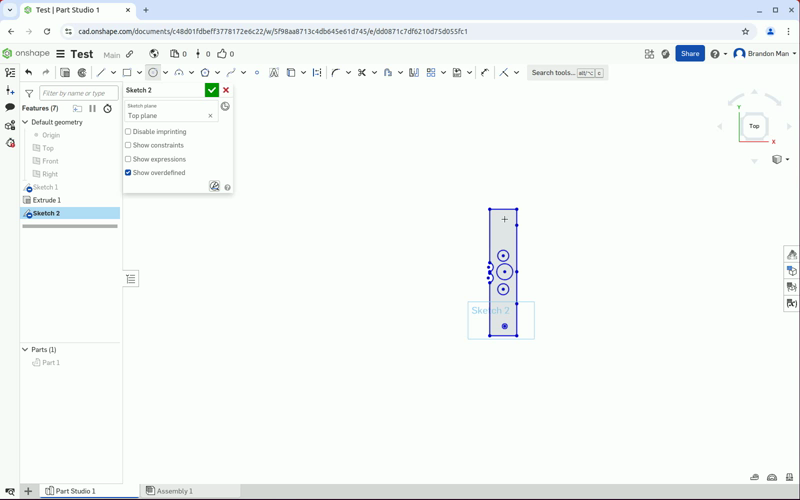
key_up(shift)
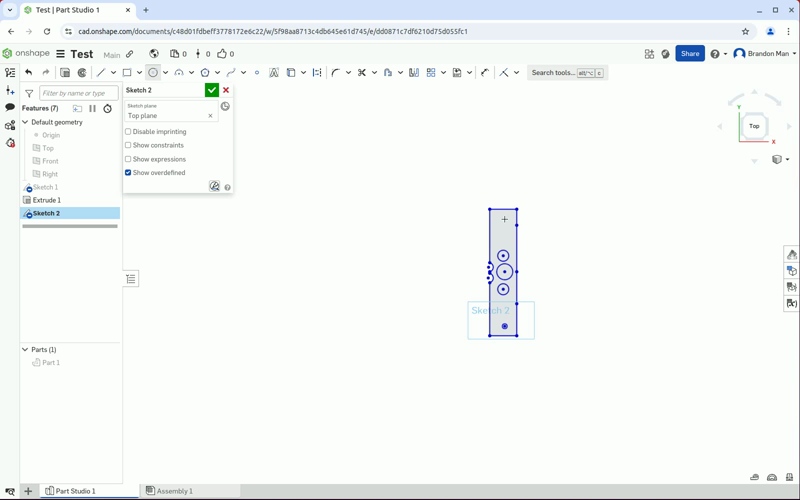
mouse_move(507, 218)
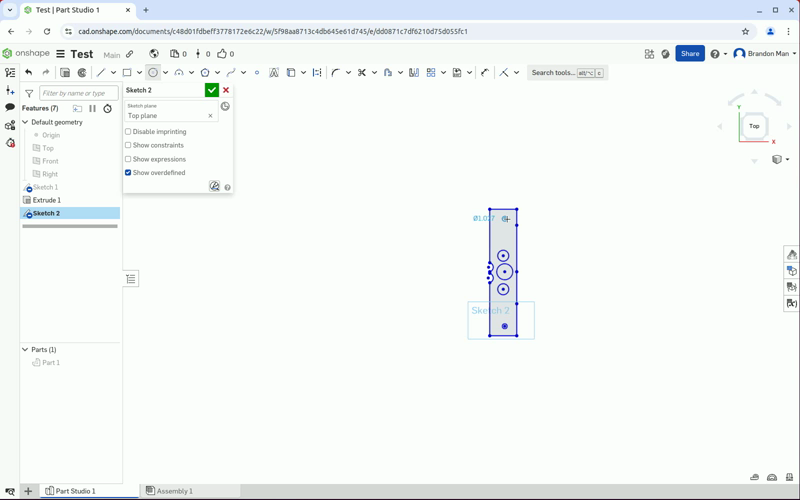
scroll(6)
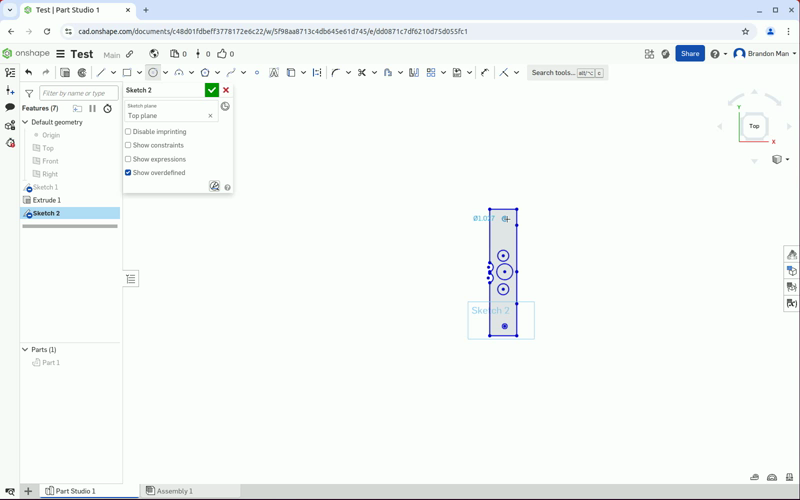
scroll(6)
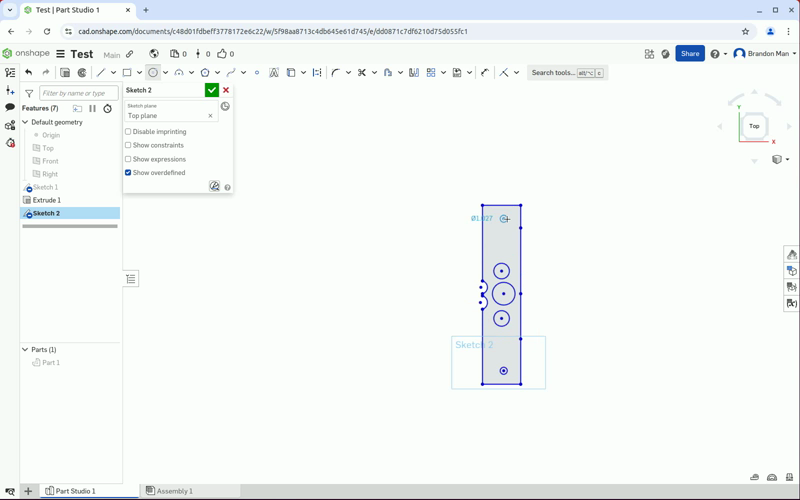
scroll(6)
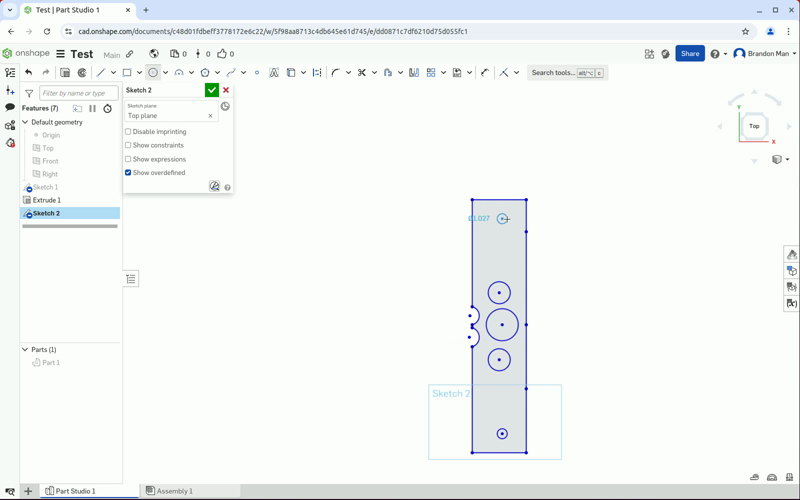
scroll(6)
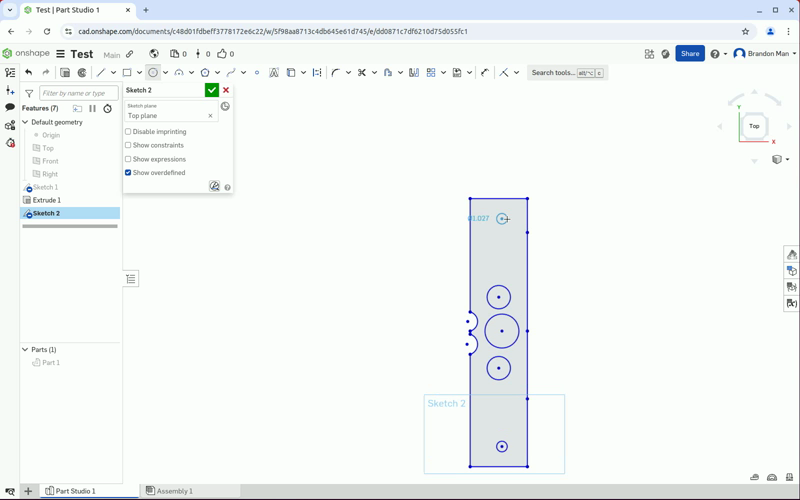
scroll(6)
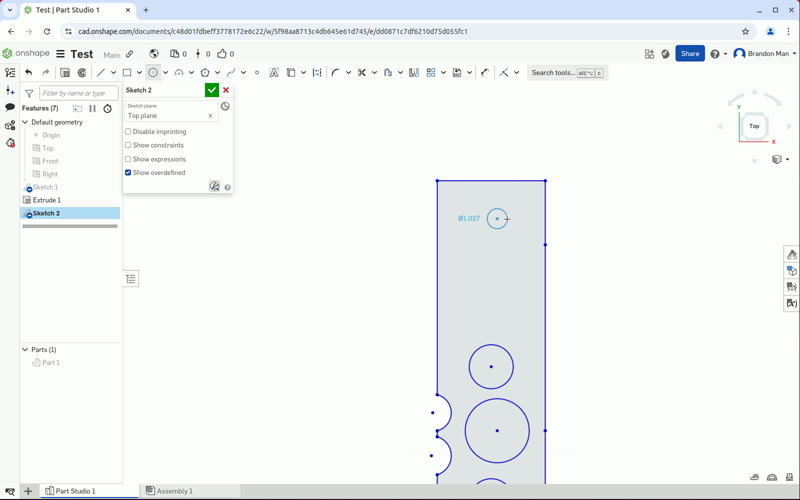
scroll(6)
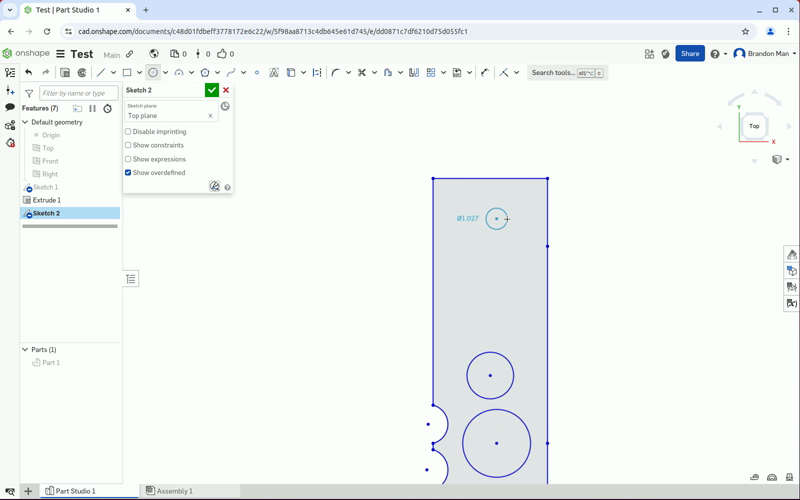
scroll(6)
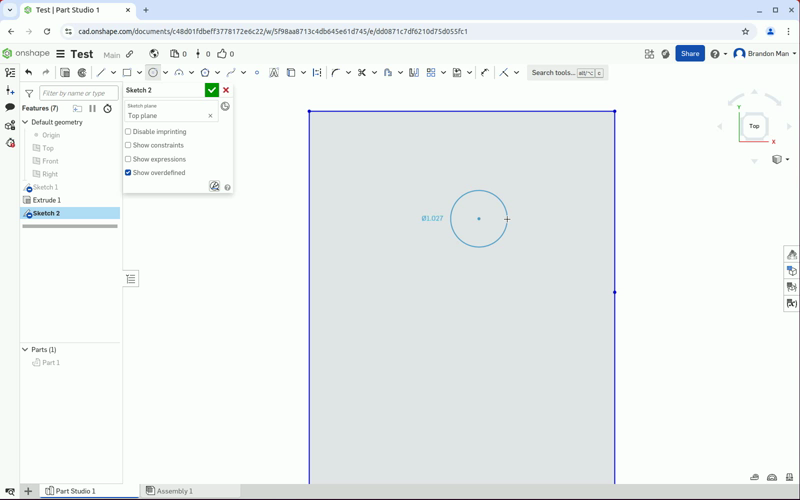
click(507, 218)
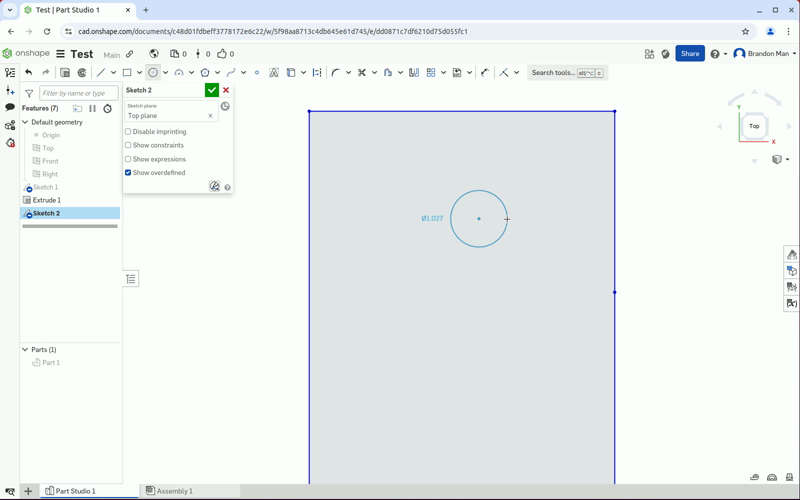
scroll(-6)
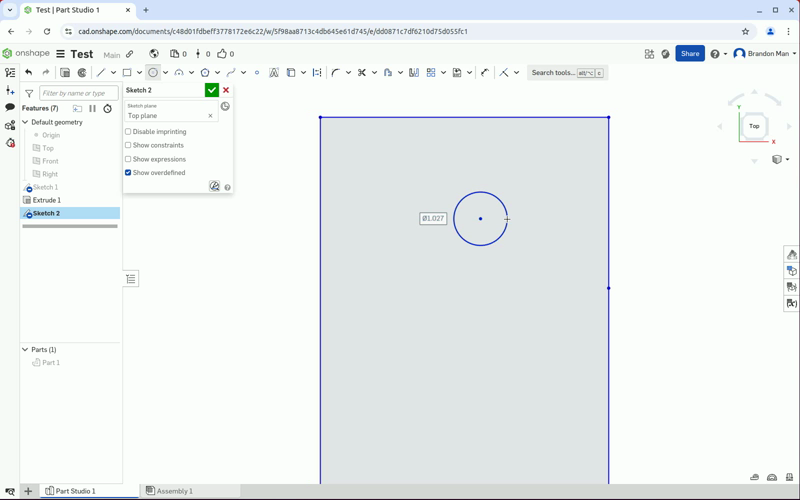
scroll(-6)
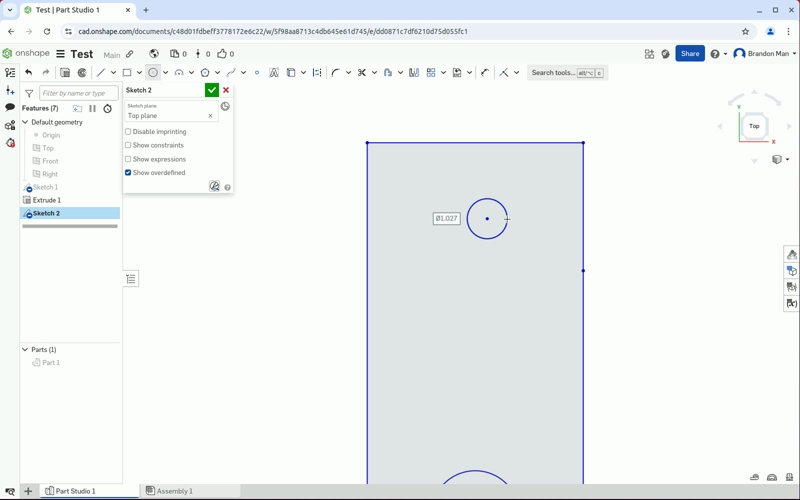
scroll(-6)
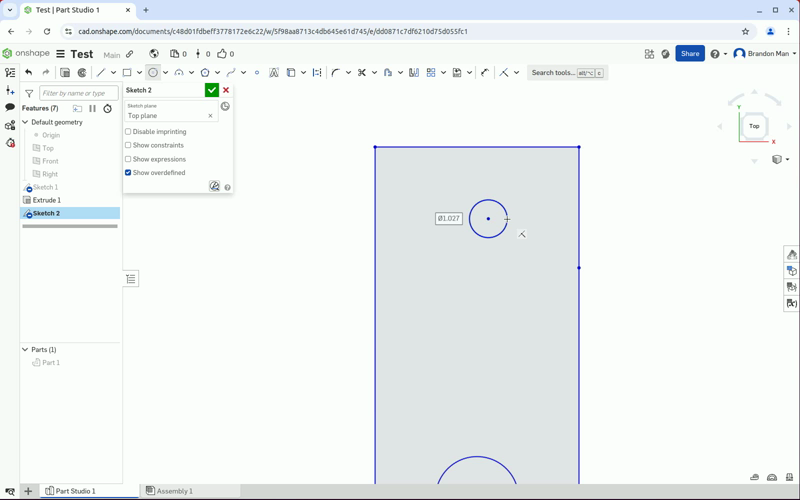
scroll(-6)
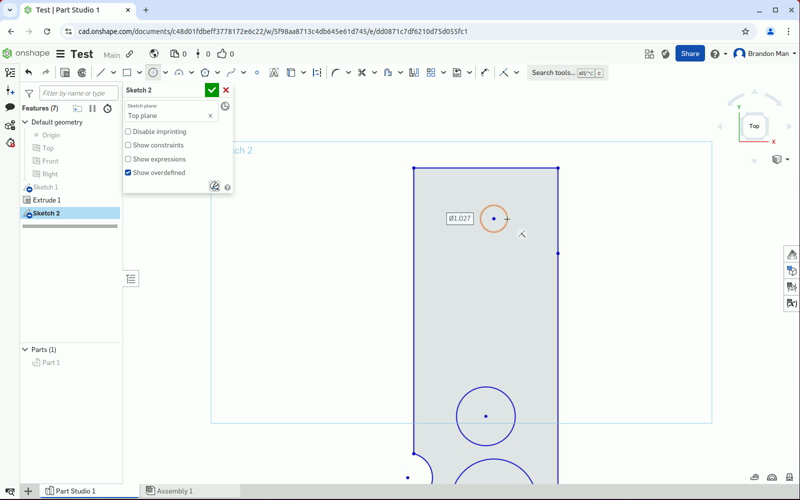
scroll(-6)
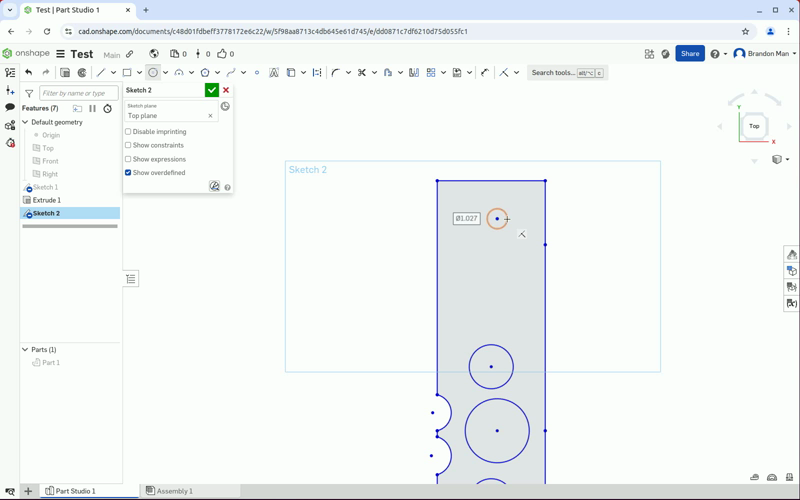
scroll(-6)
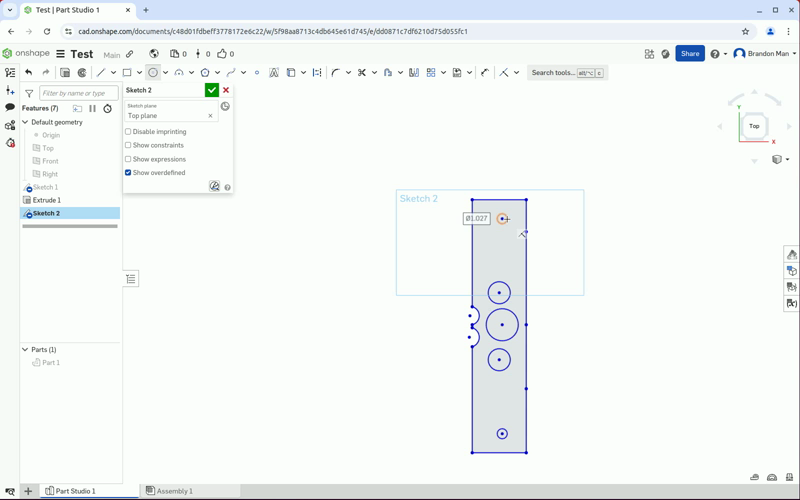
scroll(-6)
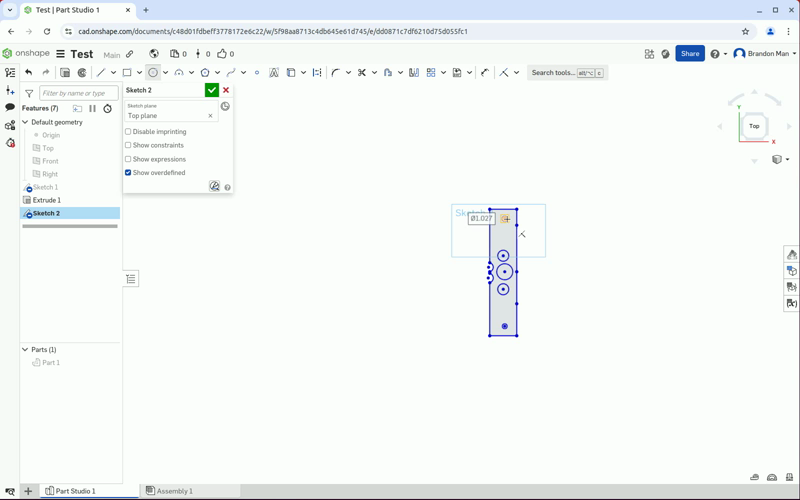
key(esc)
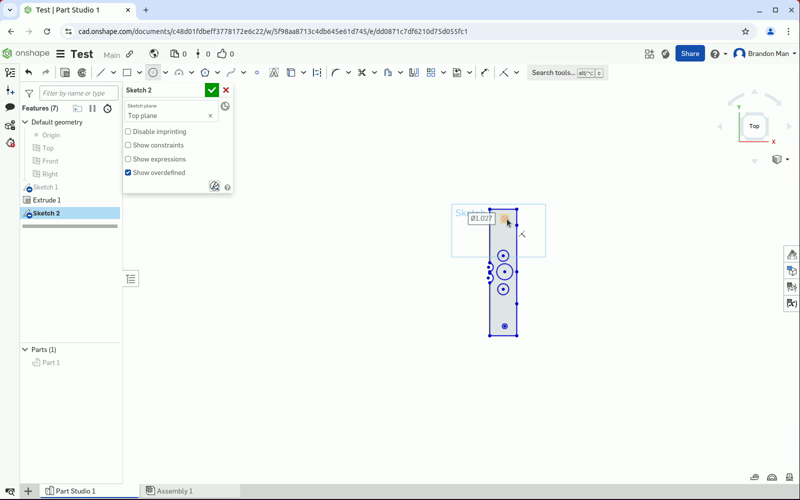
mouse_move(511, 236)
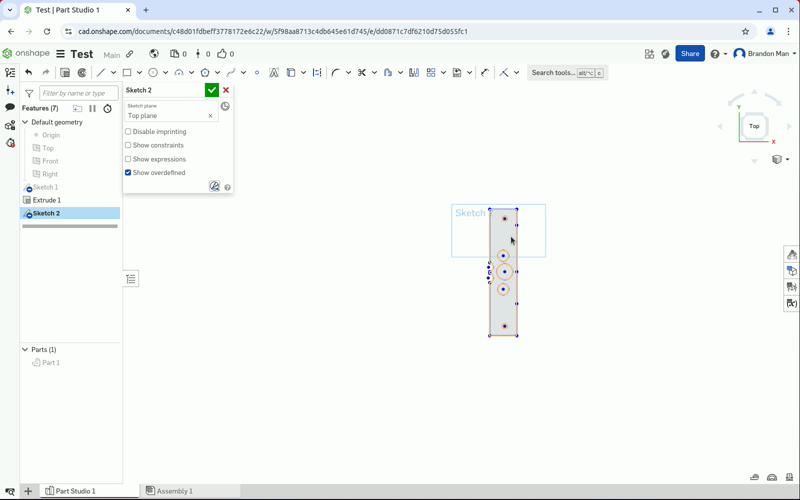
click(511, 236)
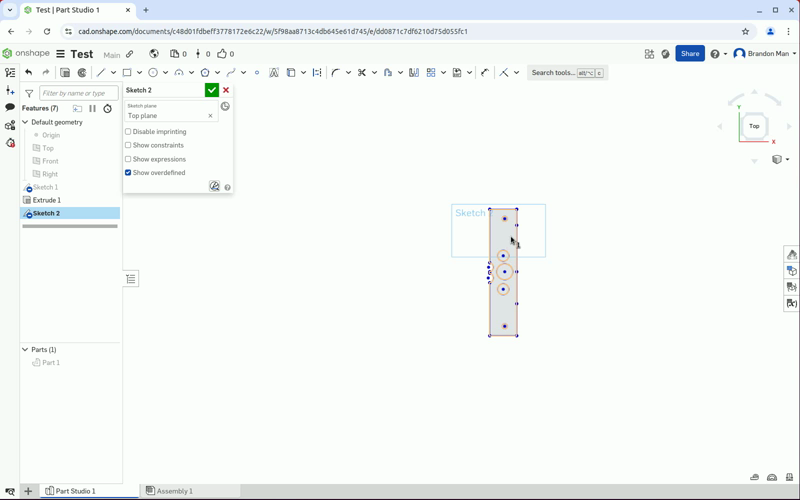
mouse_move(73, 352)
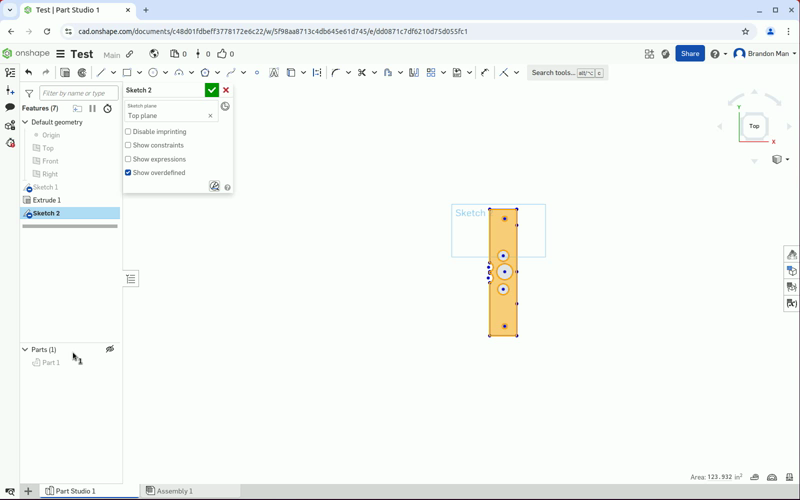
key(shift+y)
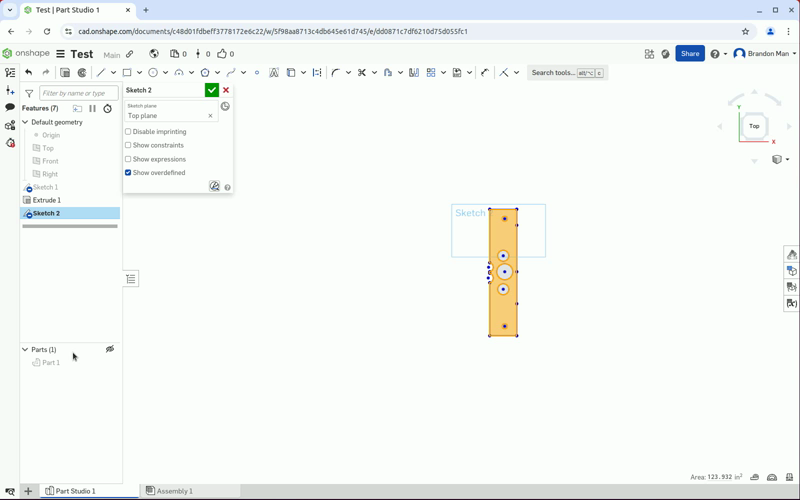
key(shift+e)
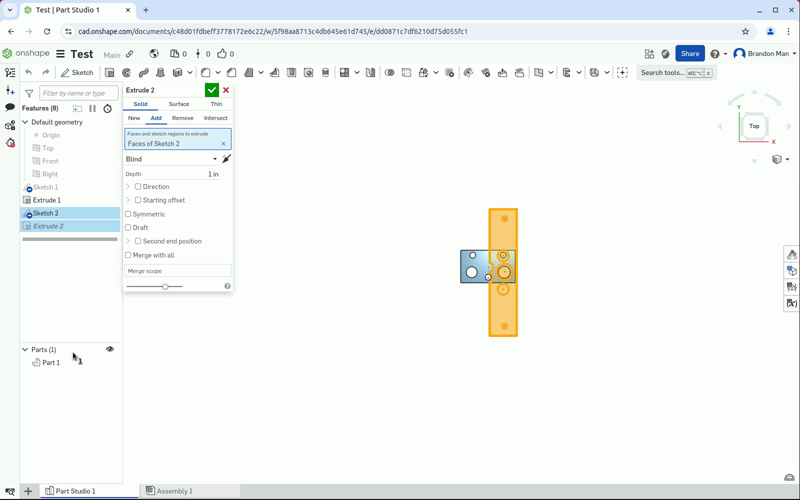
mouse_move(143, 106)
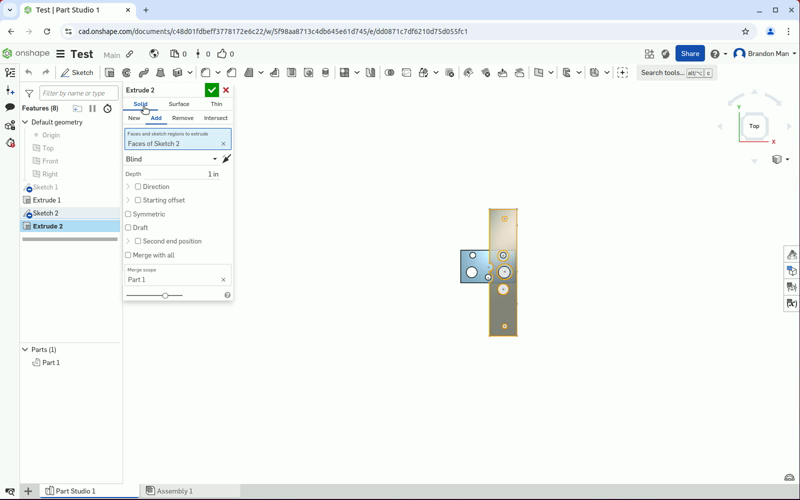
click(143, 106)
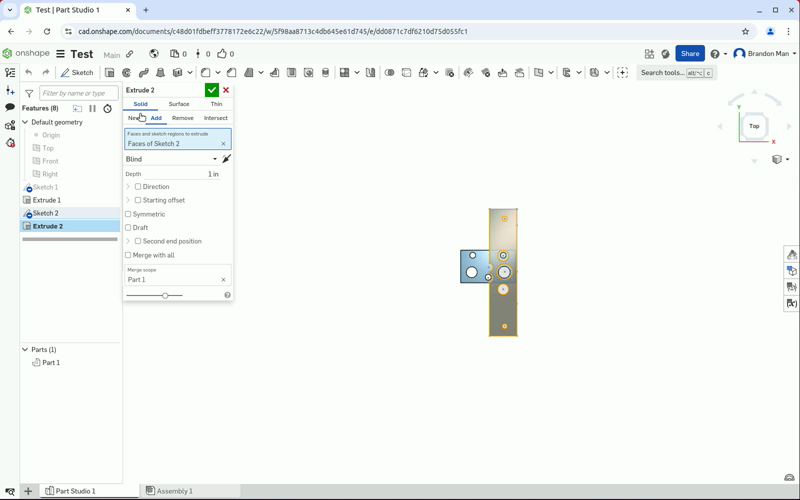
mouse_move(137, 120)
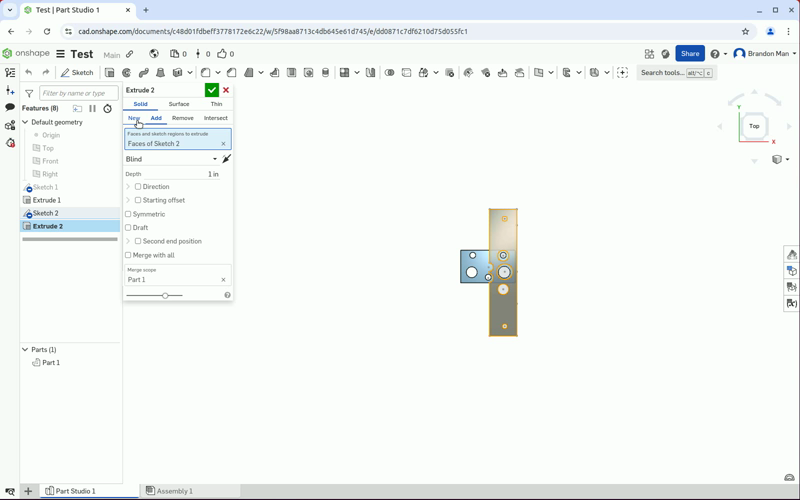
click(137, 120)
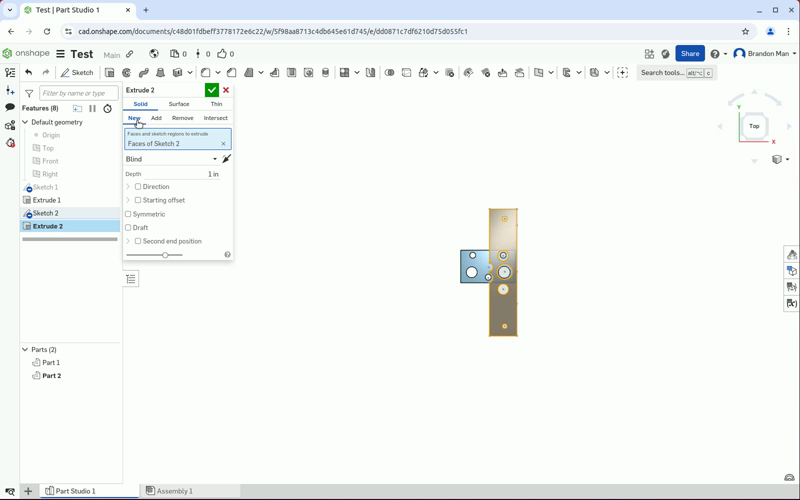
key(tab, 4)
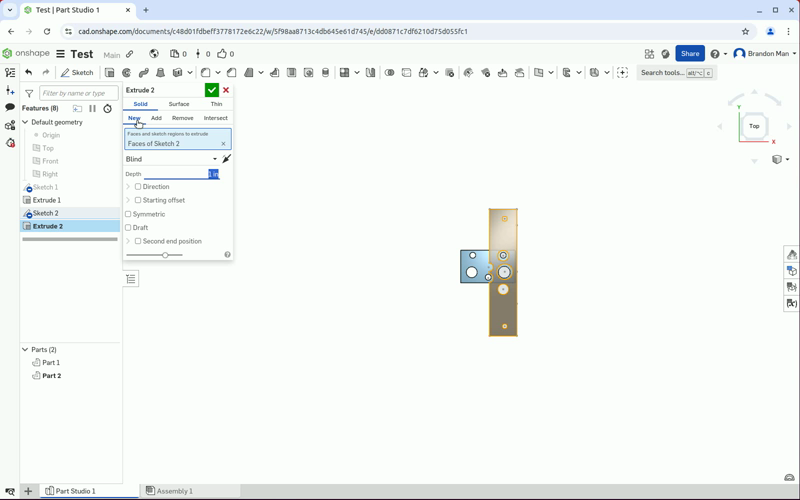
text(3.611)
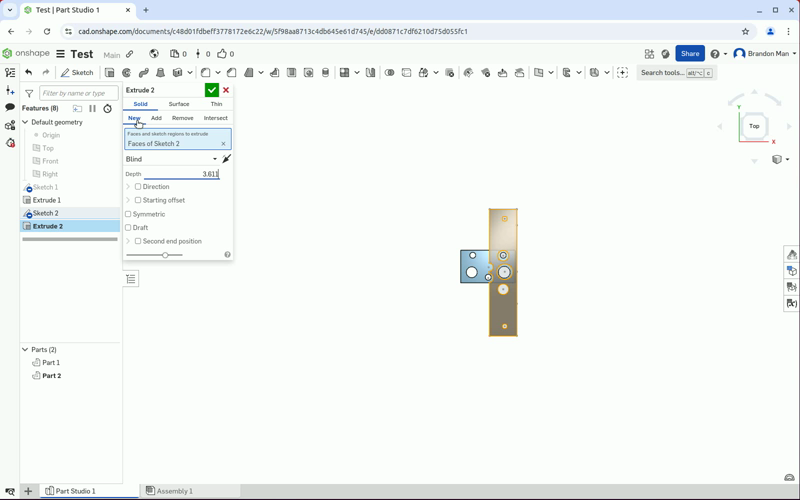
key(enter)
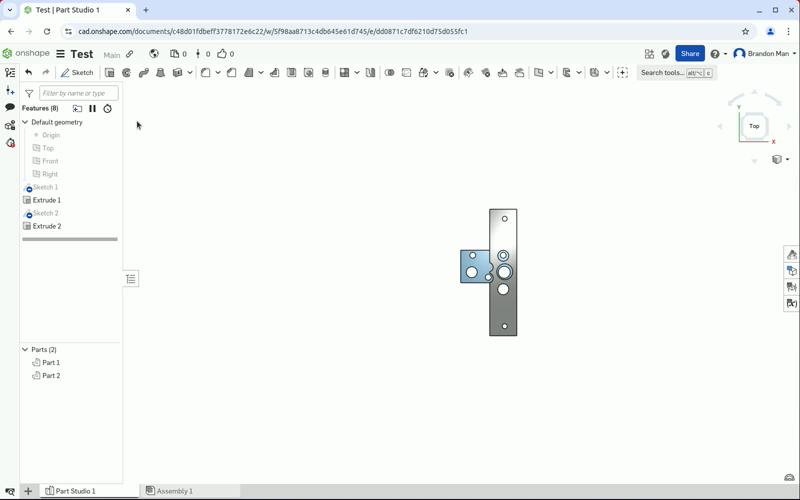
key(shift+h)
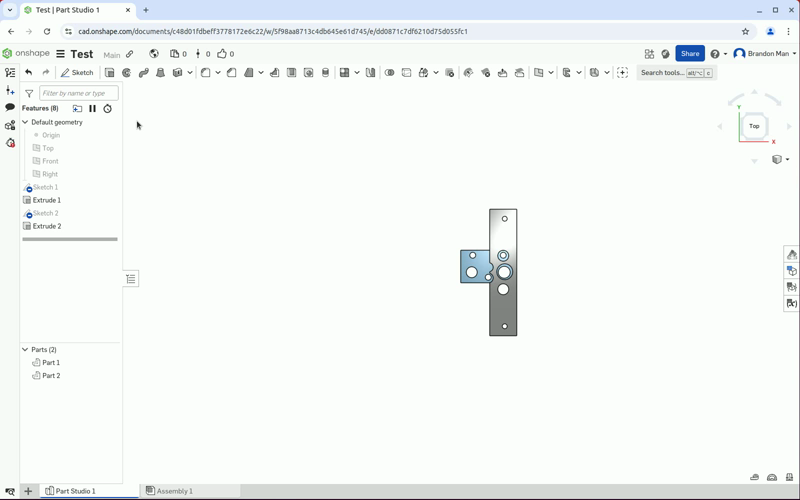
key(shift+h)
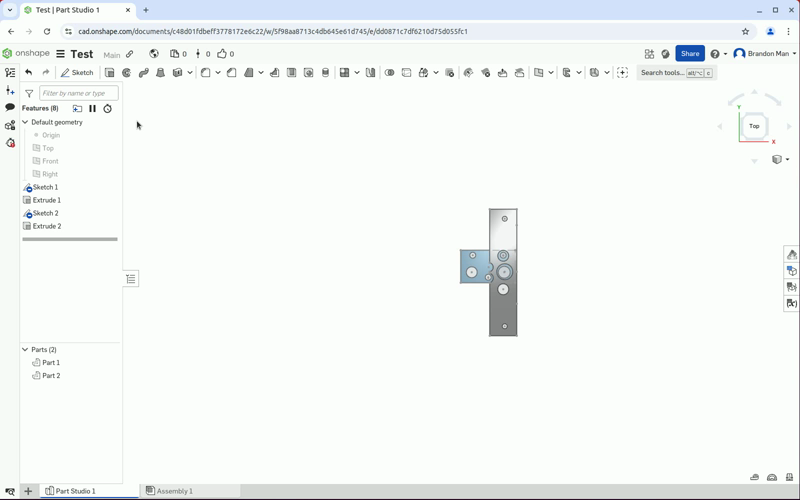
key(shift+7)
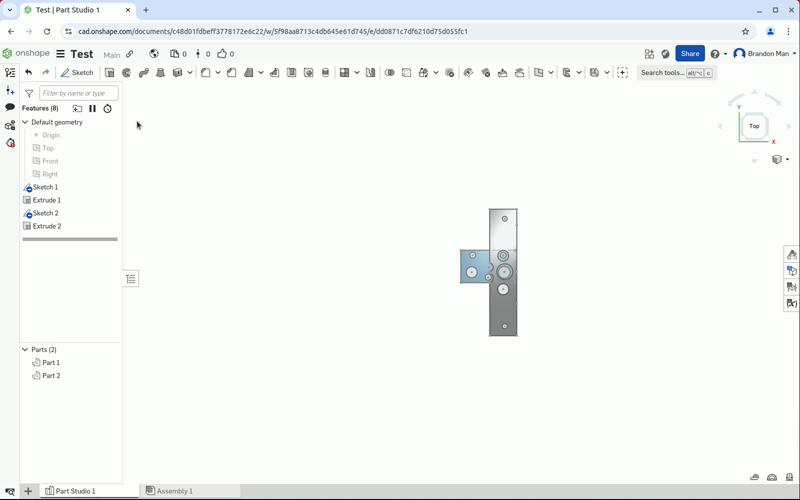
key(up, 3)
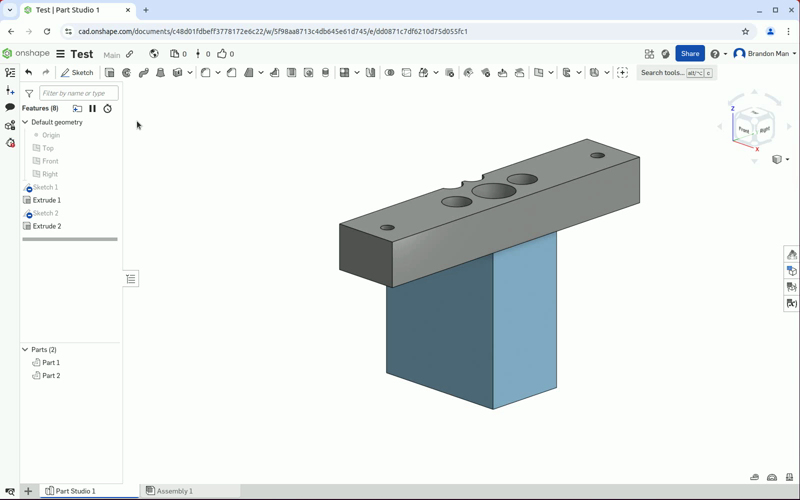
key(left, 3)
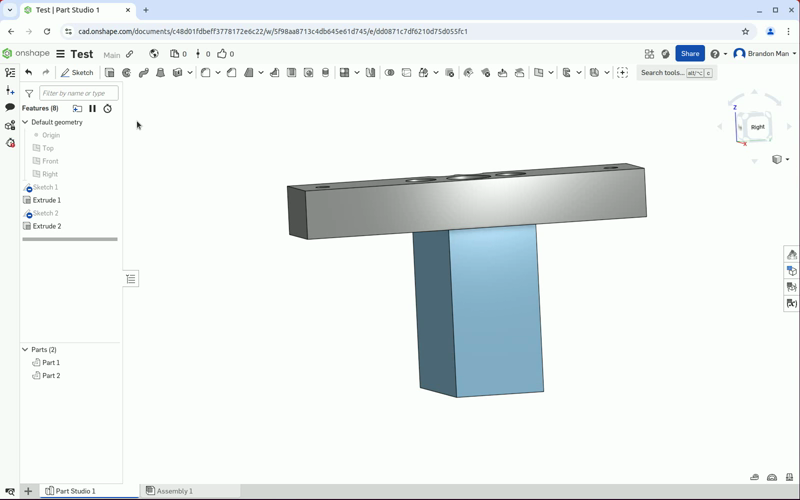
key(right, 3)
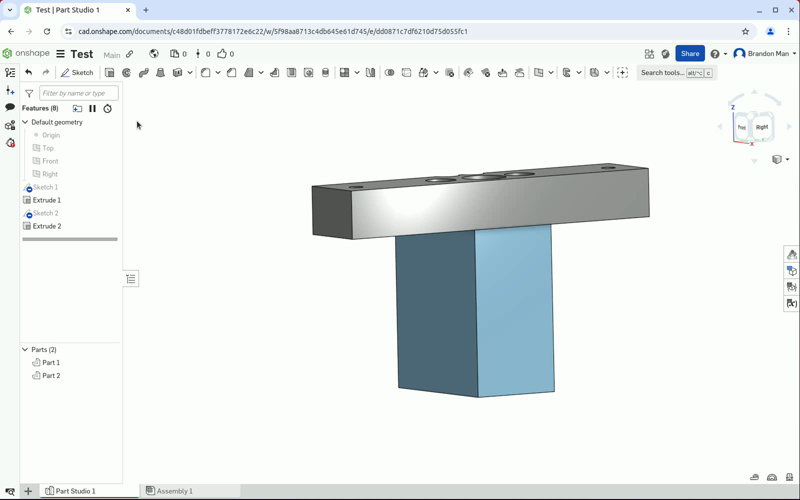
key(down, 3)
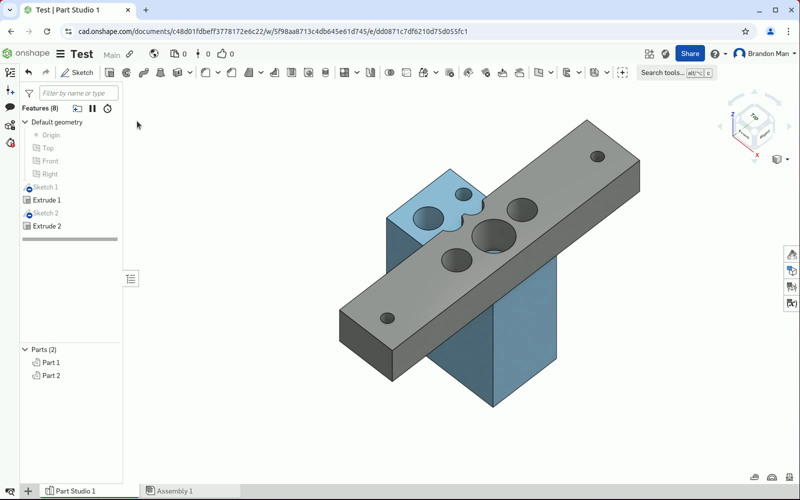
mouse_move(73, 189)
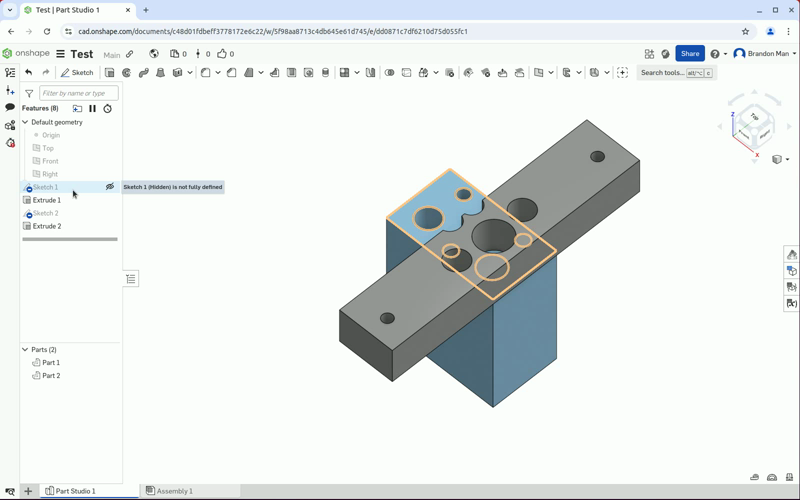
click(73, 189)